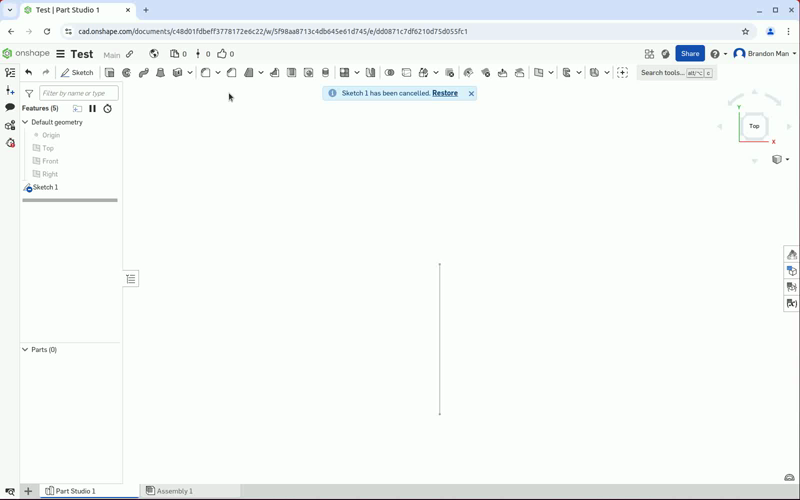
key(shift+h)
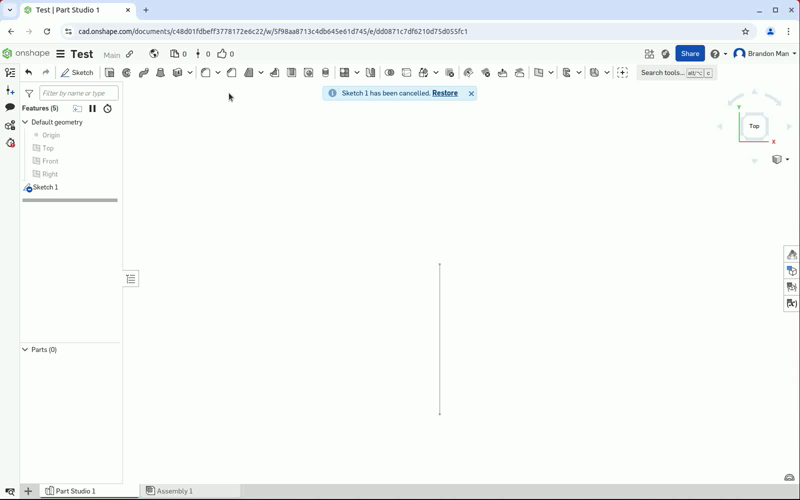
key(shift+s)
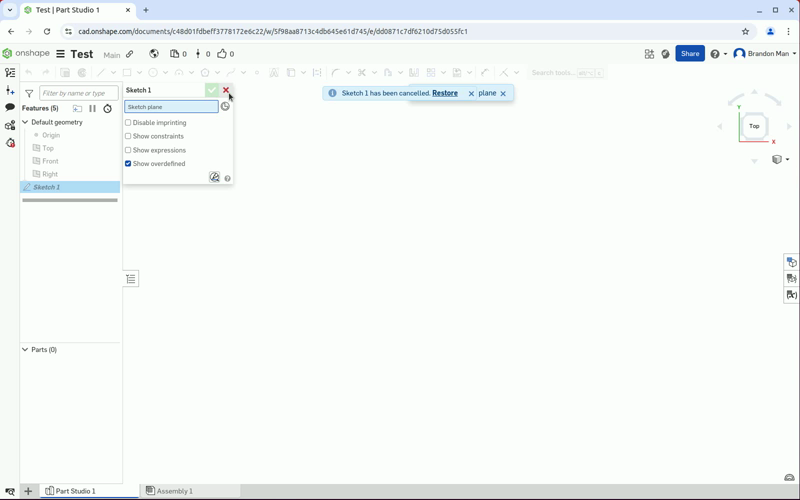
mouse_move(73, 150)
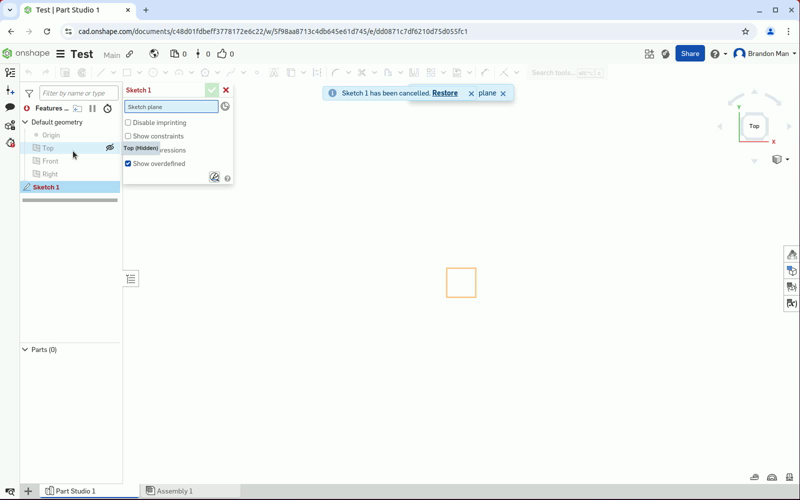
click(73, 150)
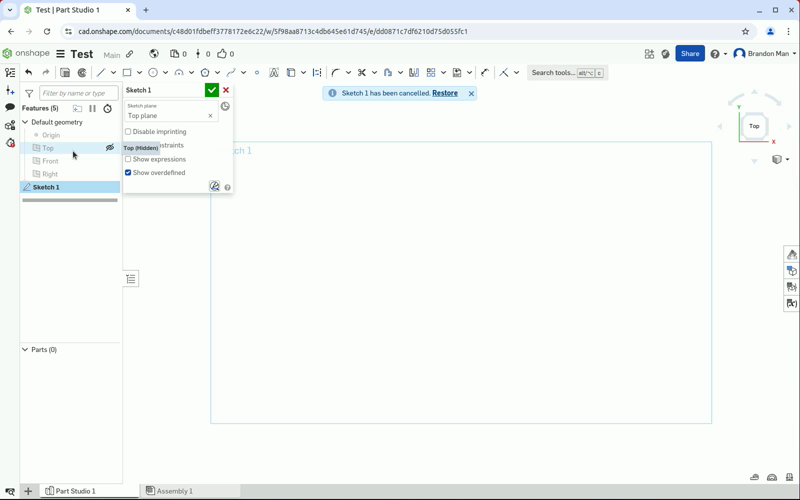
mouse_move(73, 352)
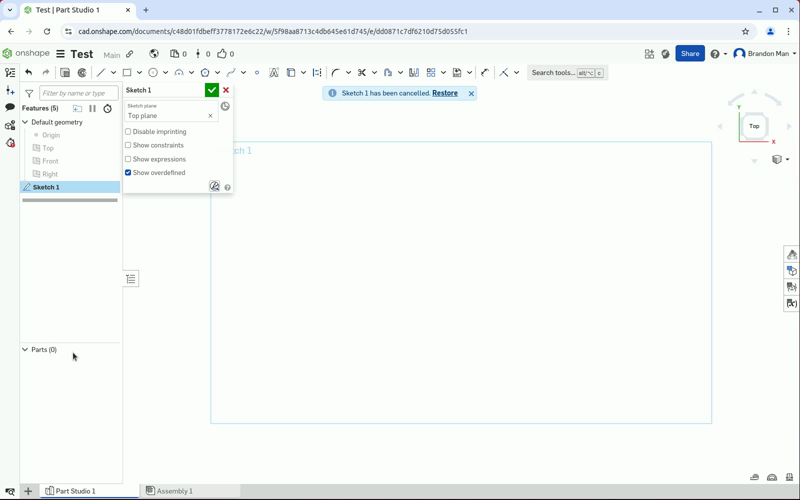
key(y)
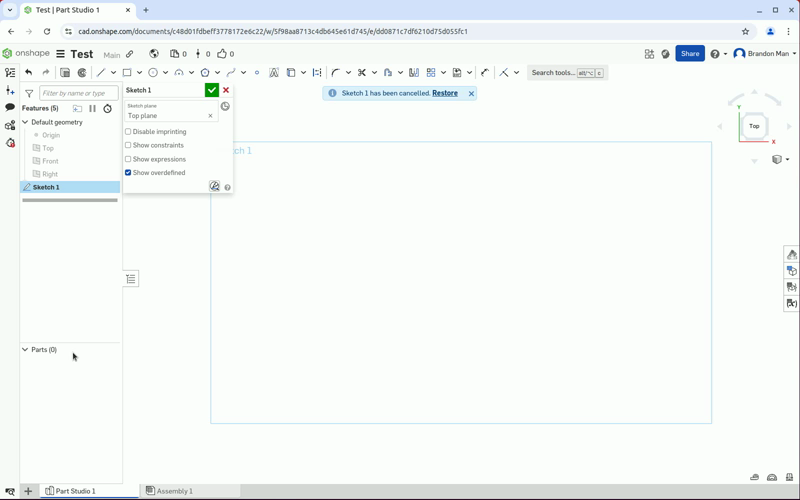
key(l)
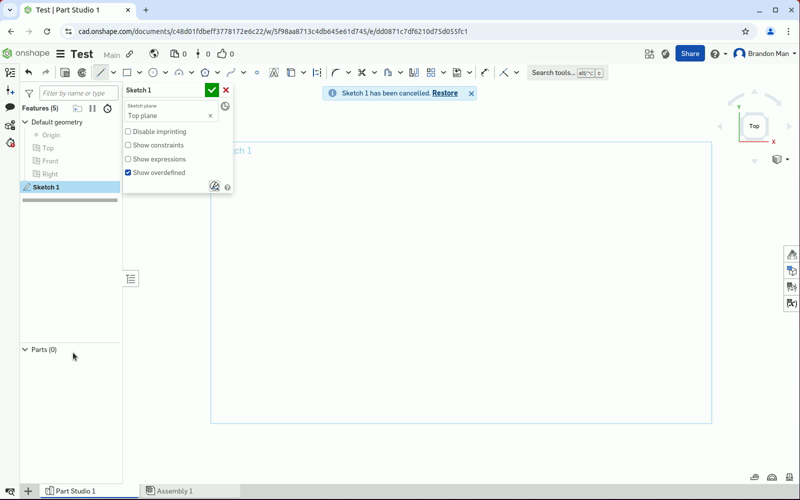
key_down(shift)
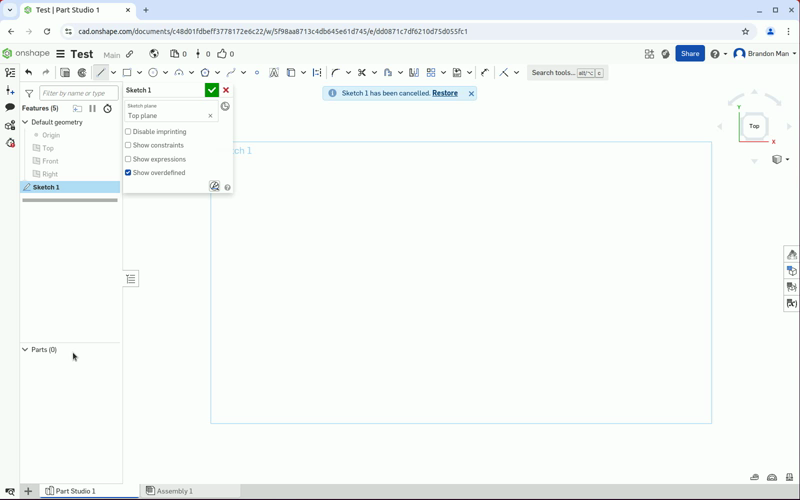
mouse_move(366, 395)
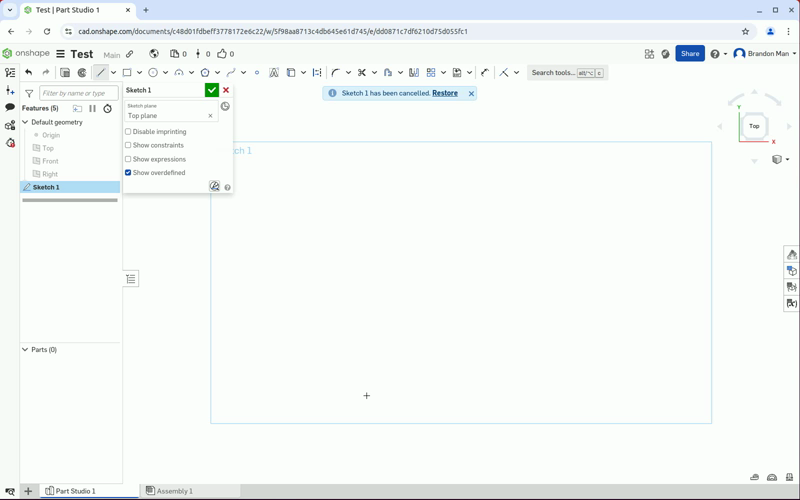
click(366, 395)
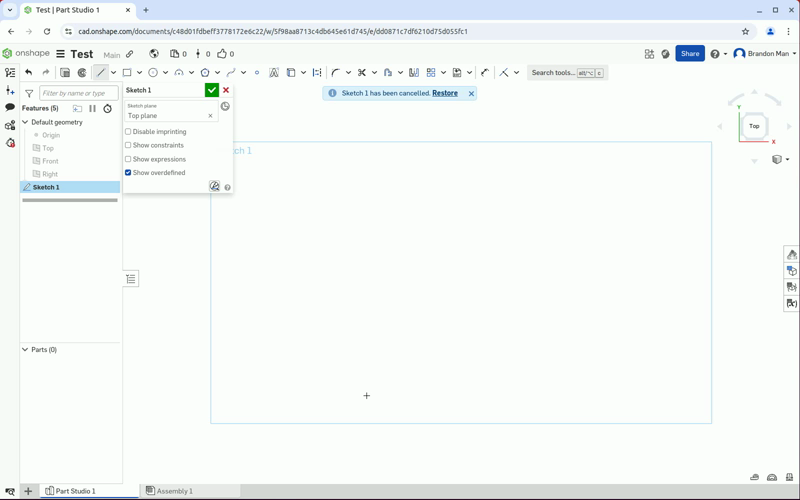
key_up(shift)
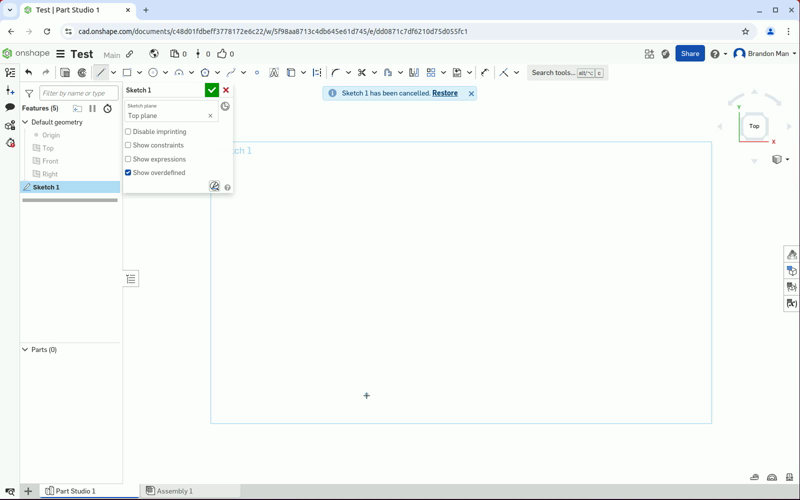
key_down(shift)
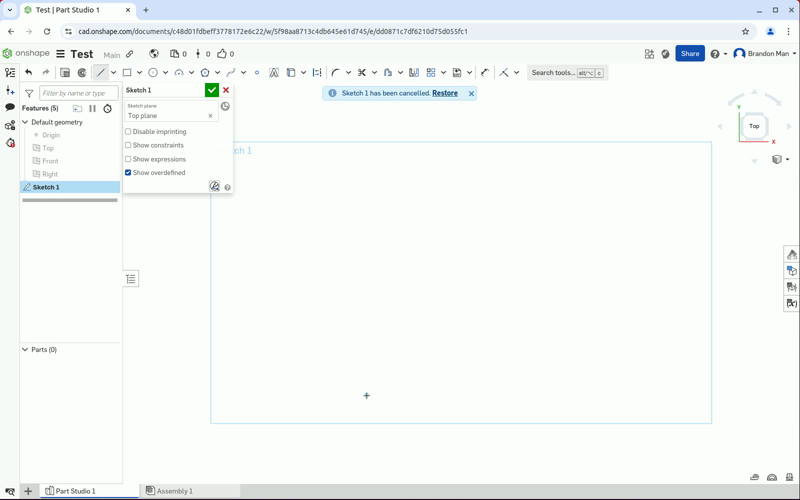
mouse_move(396, 395)
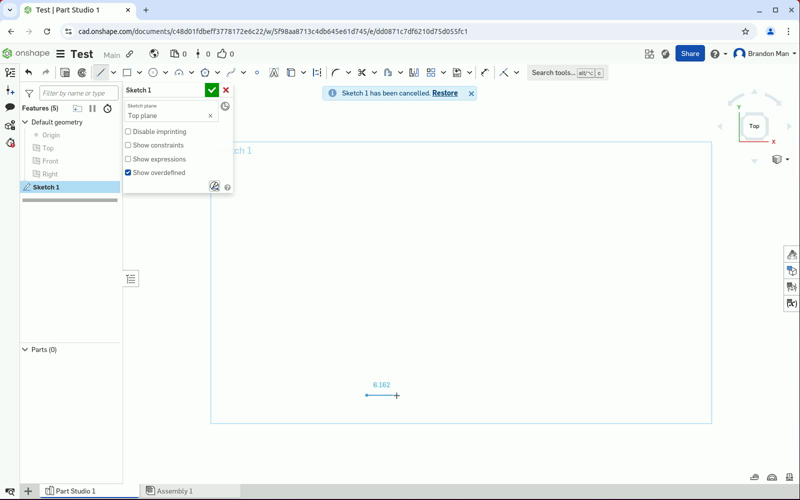
mouse_move(390, 395)
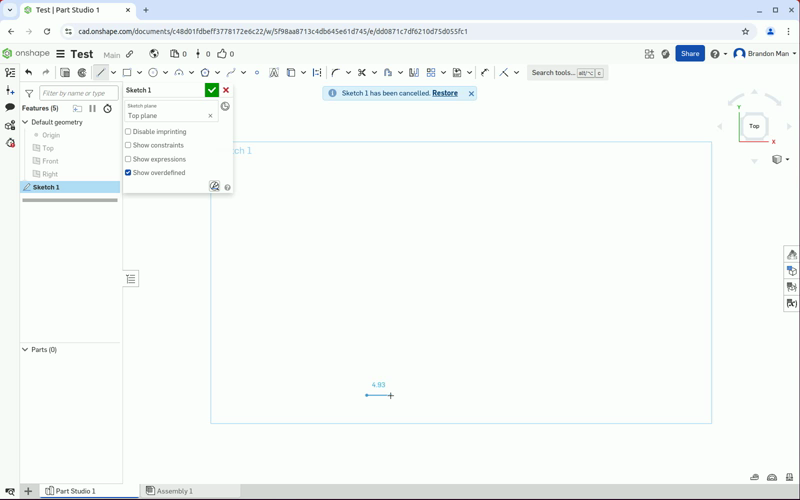
click(390, 395)
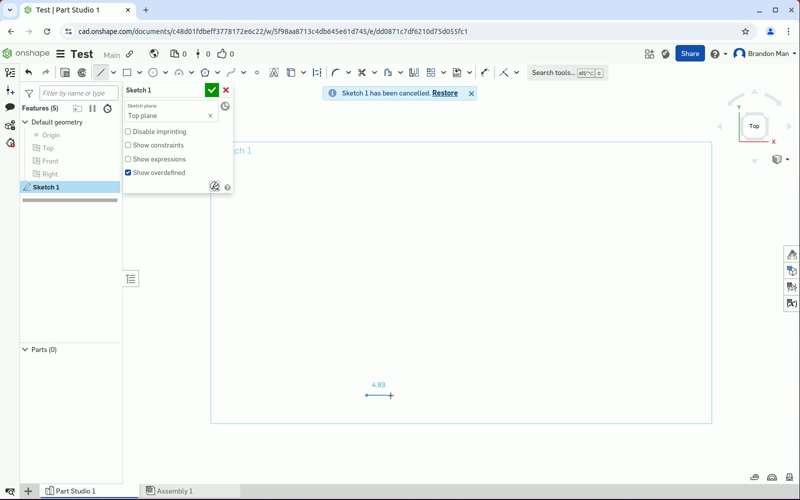
key_up(shift)
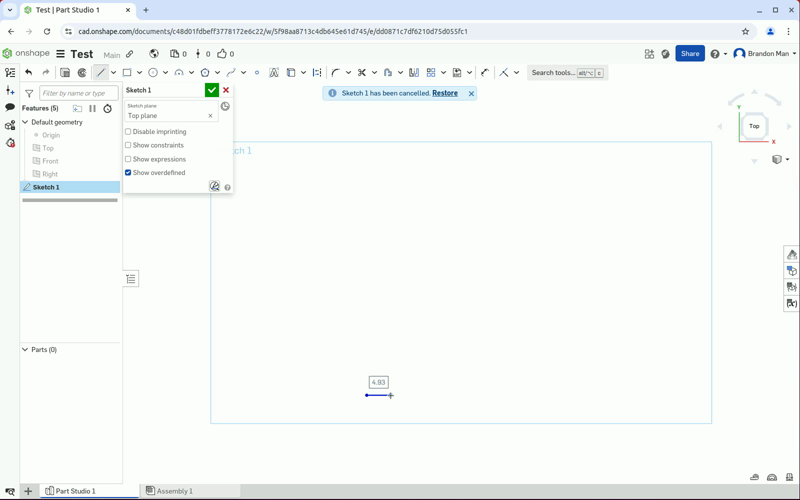
key_down(shift)
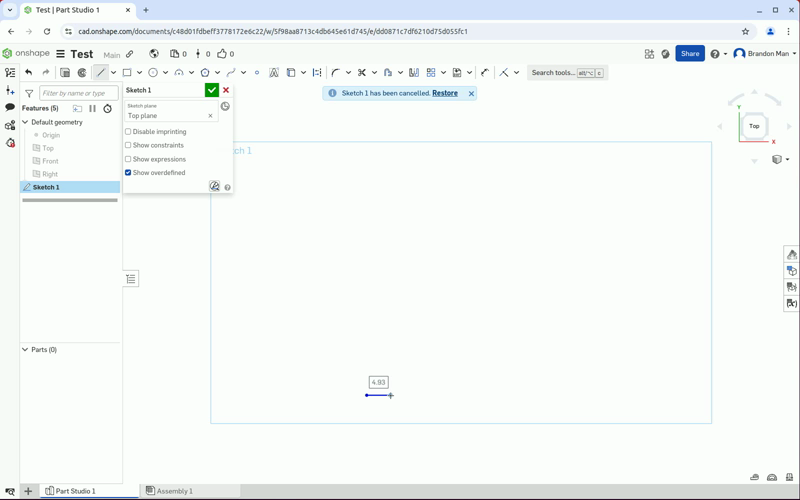
mouse_move(416, 334)
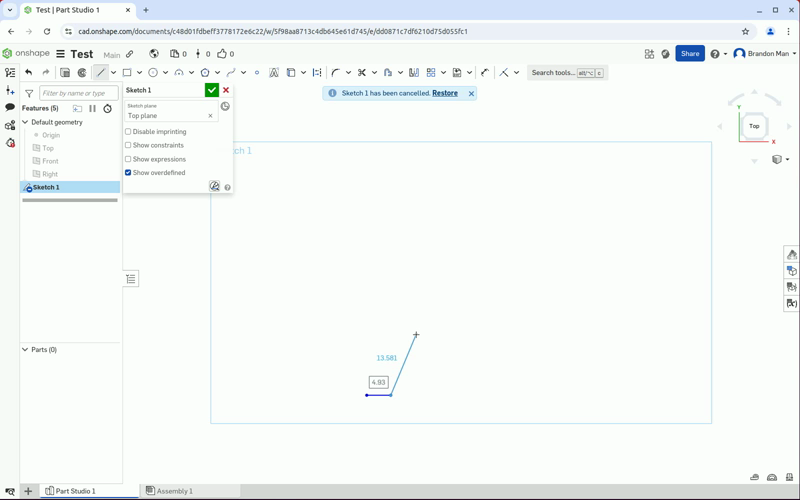
click(416, 334)
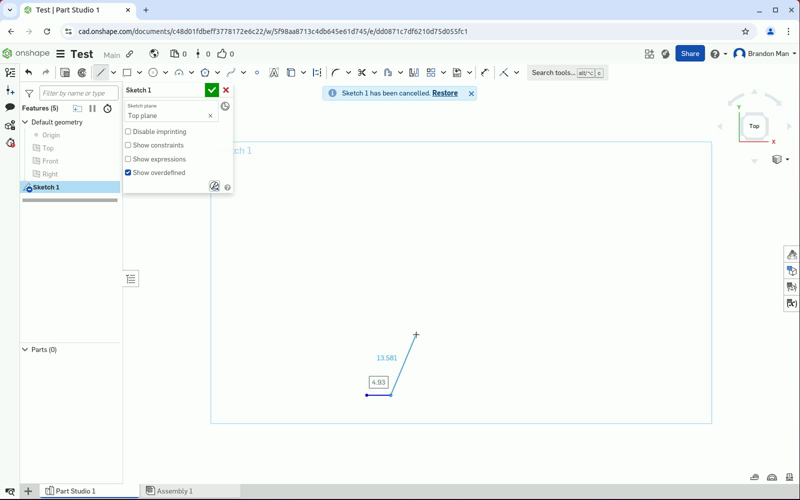
key_up(shift)
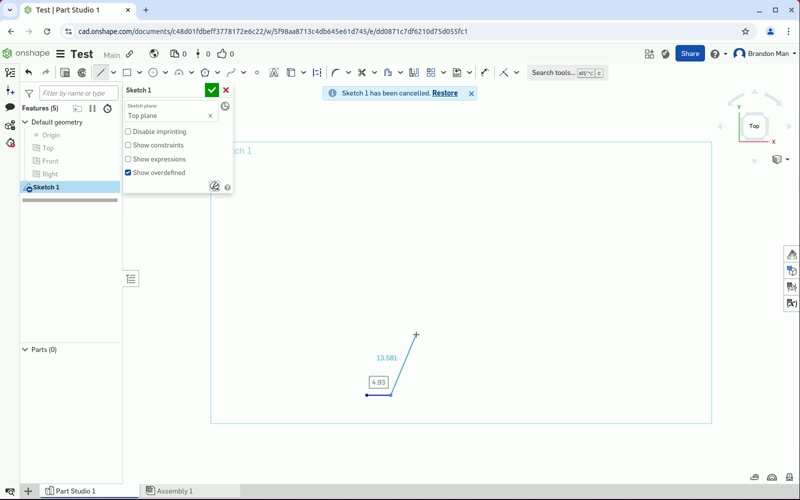
key_down(shift)
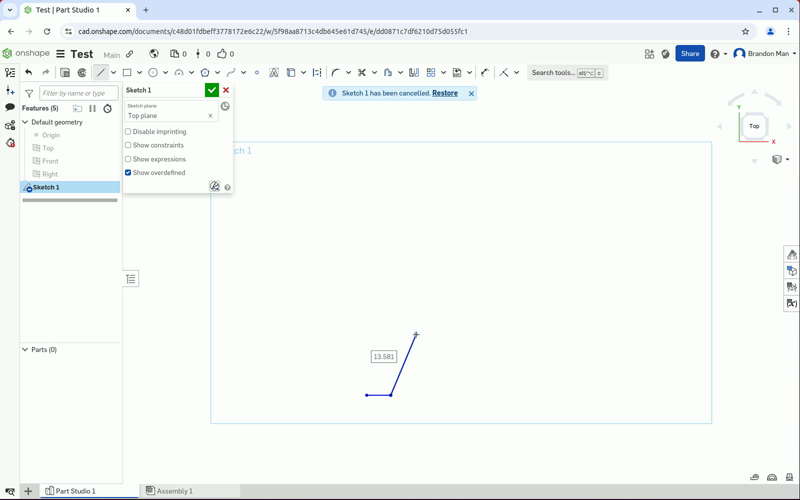
mouse_move(503, 334)
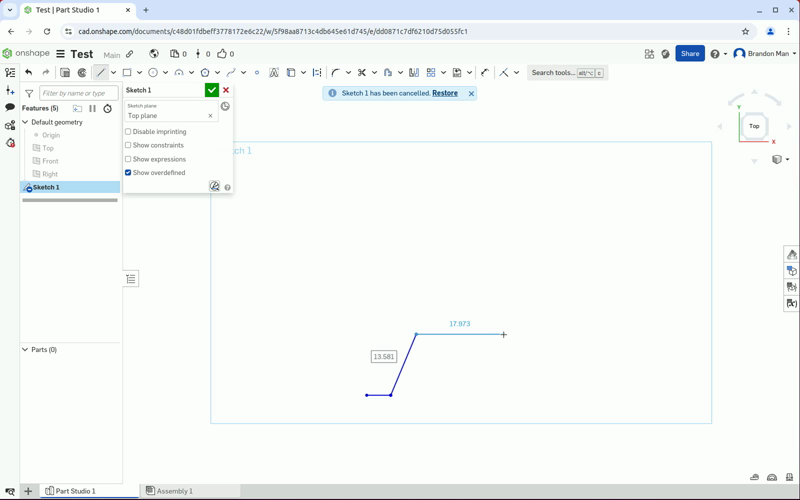
click(503, 334)
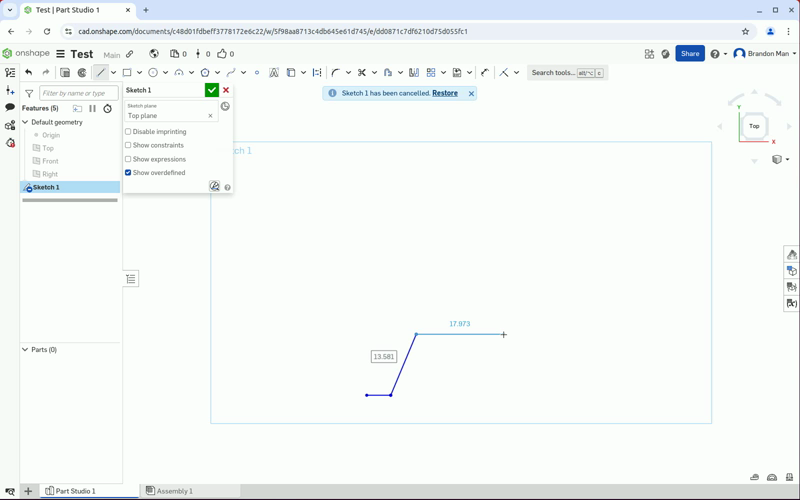
key_up(shift)
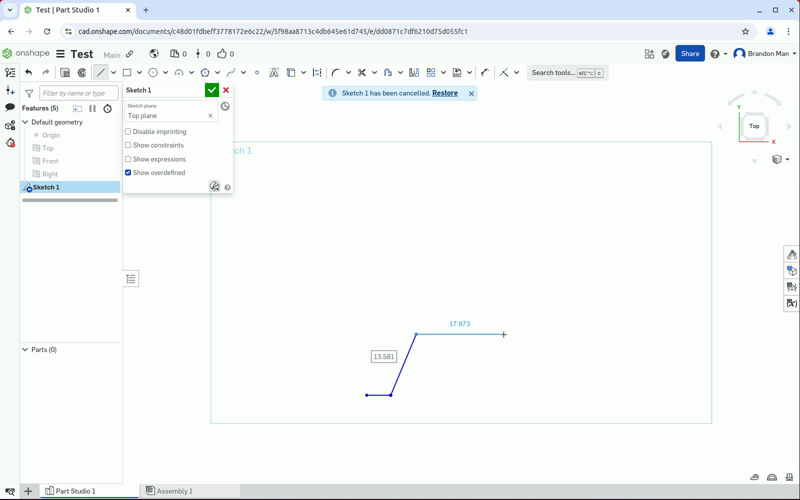
key_down(shift)
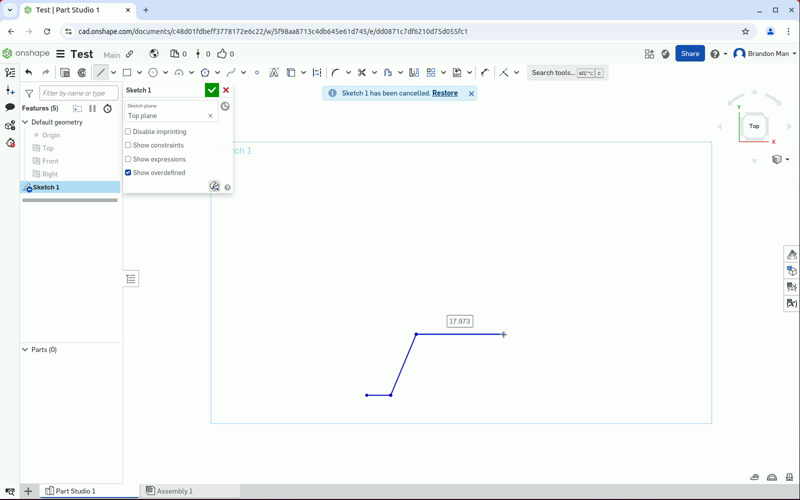
mouse_move(529, 395)
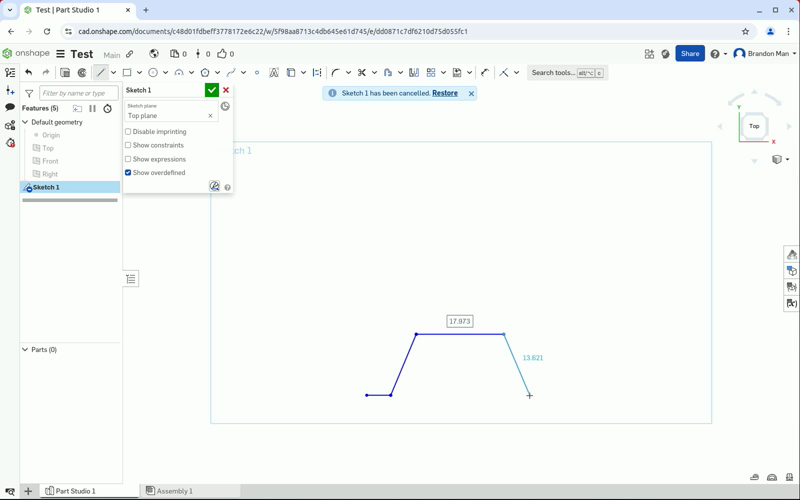
click(529, 395)
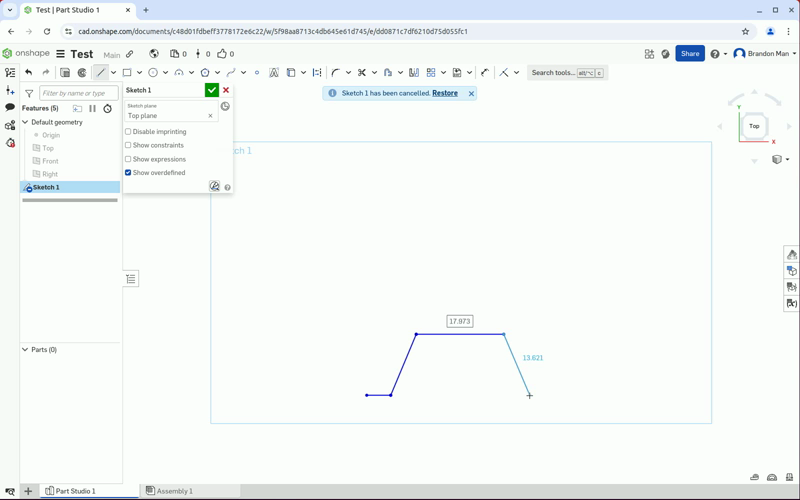
key_up(shift)
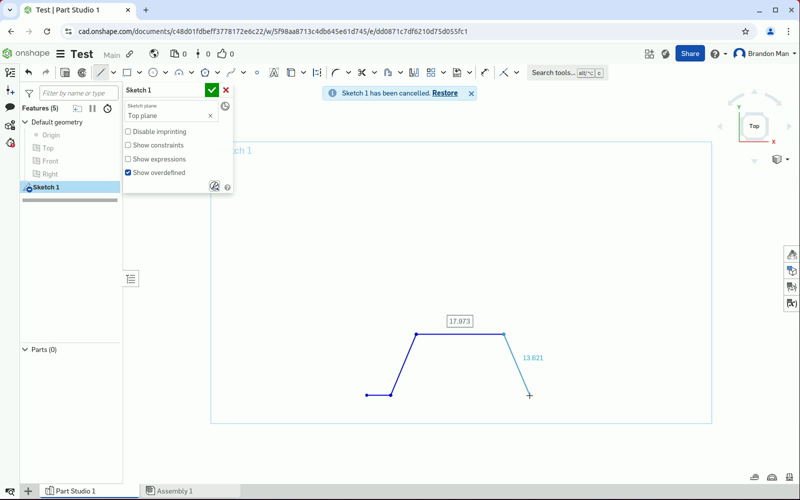
key_down(shift)
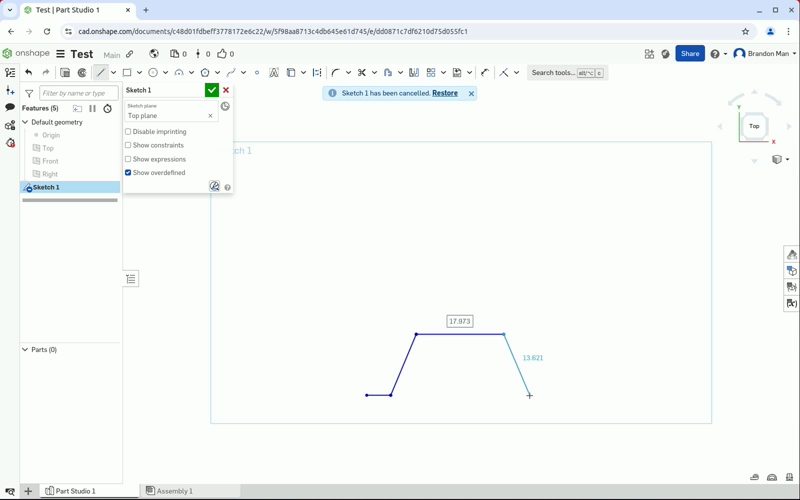
mouse_move(559, 395)
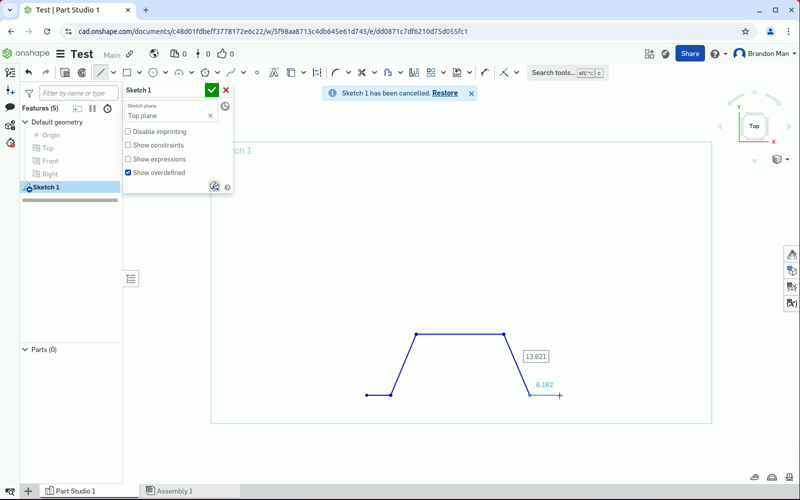
mouse_move(553, 395)
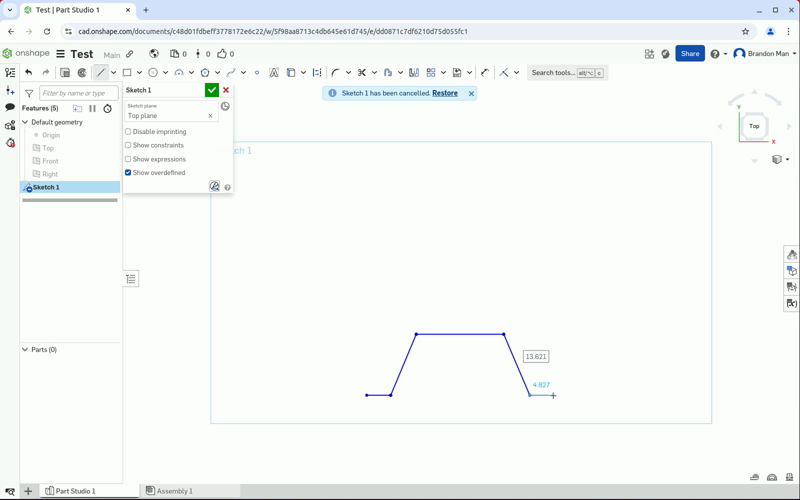
click(553, 395)
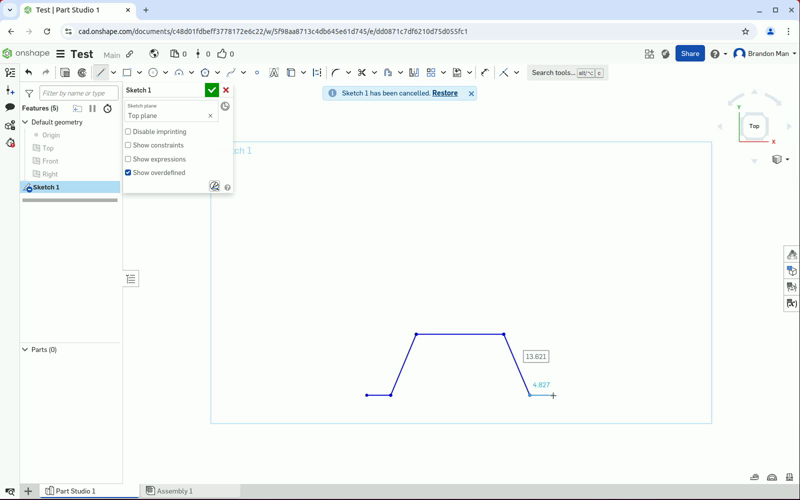
key_up(shift)
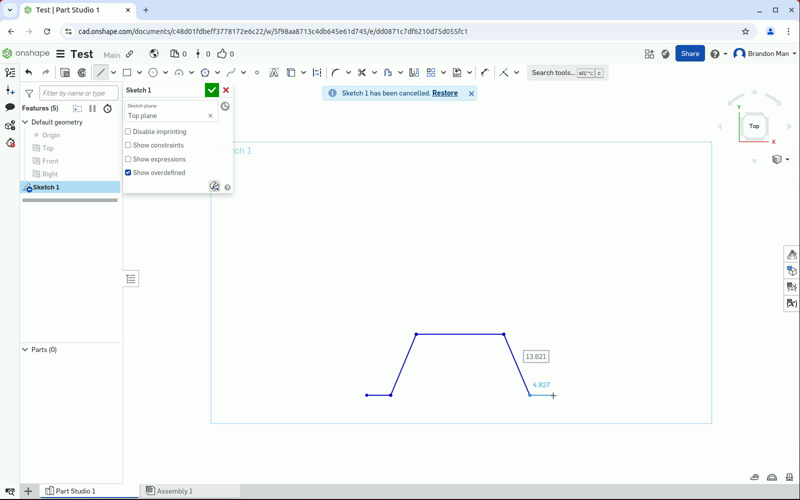
key_down(shift)
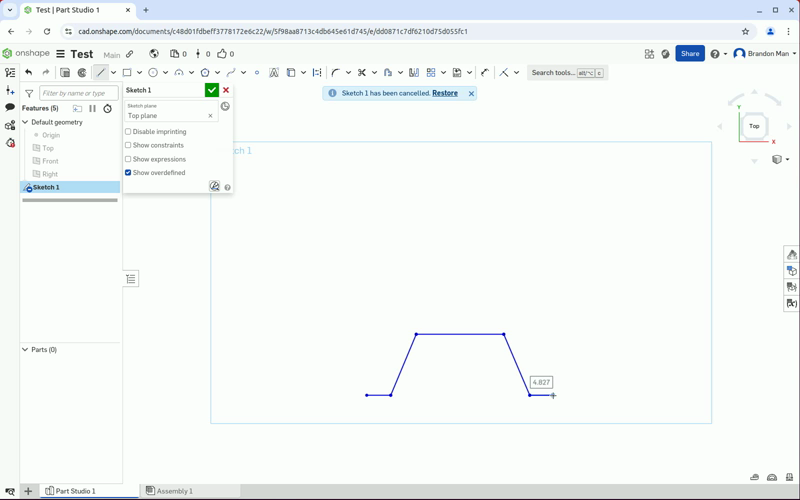
mouse_move(461, 171)
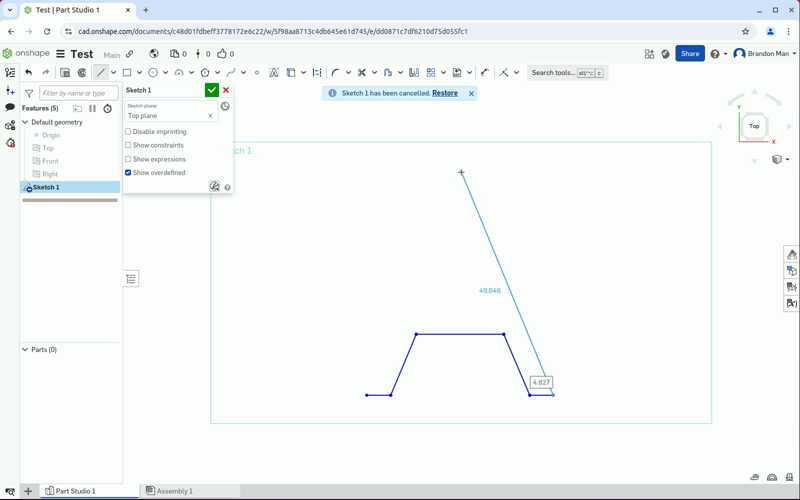
click(461, 171)
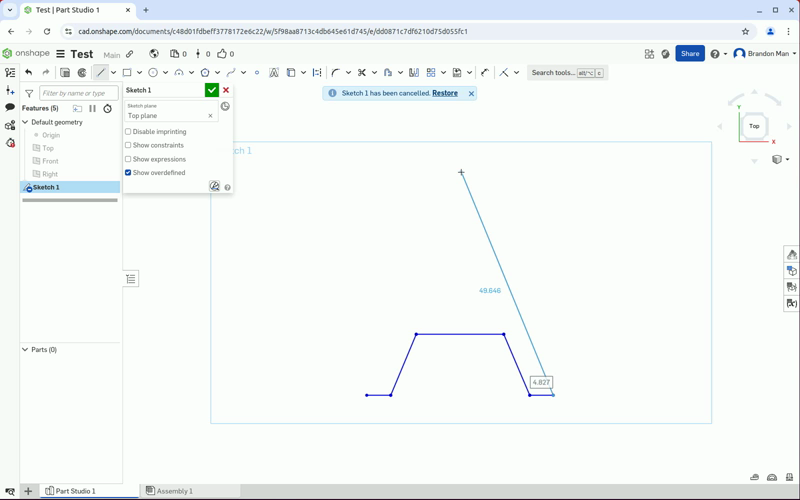
key_up(shift)
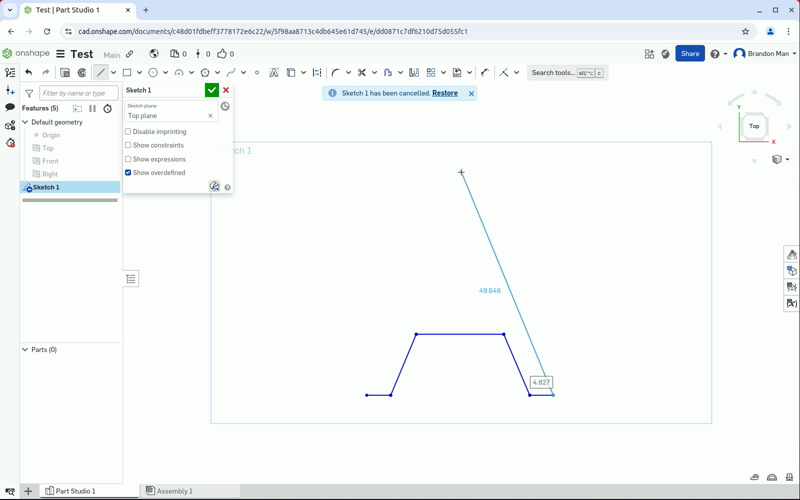
key_down(shift)
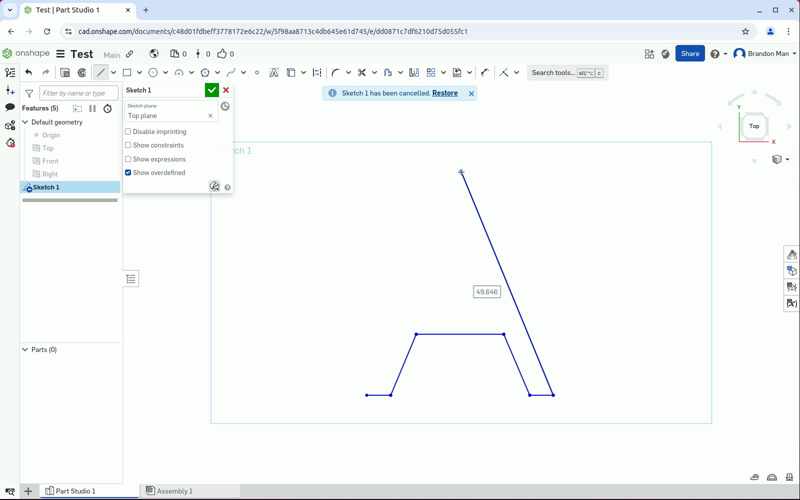
mouse_move(366, 395)
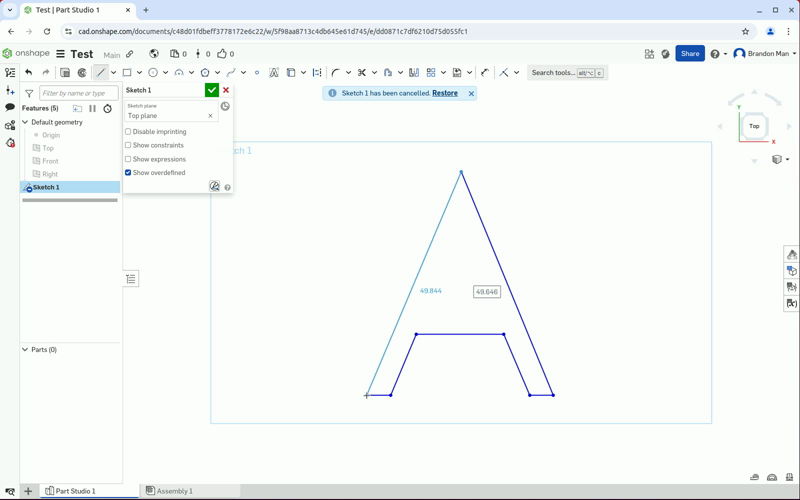
key_up(shift)
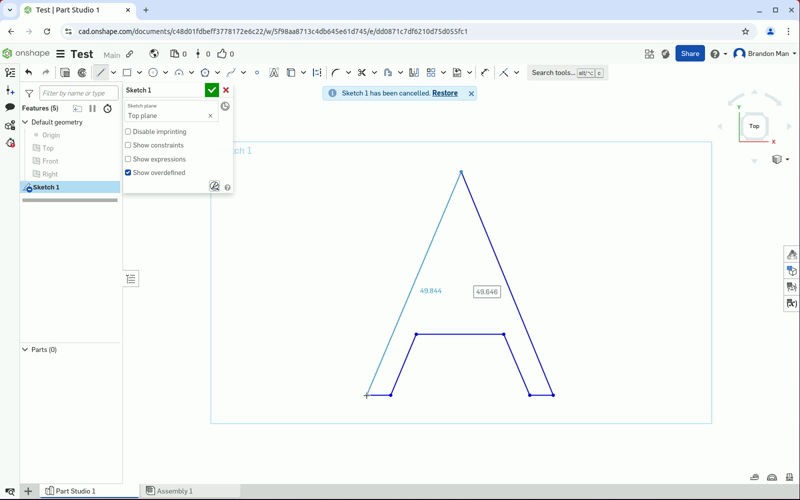
click(366, 395)
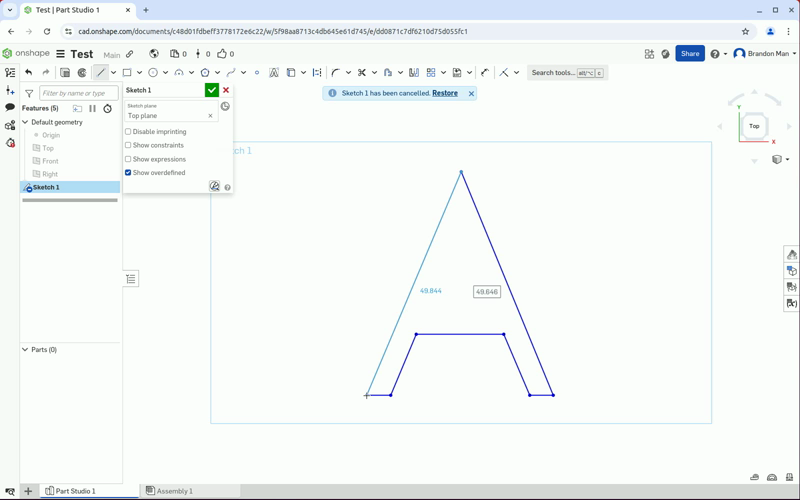
key(esc)
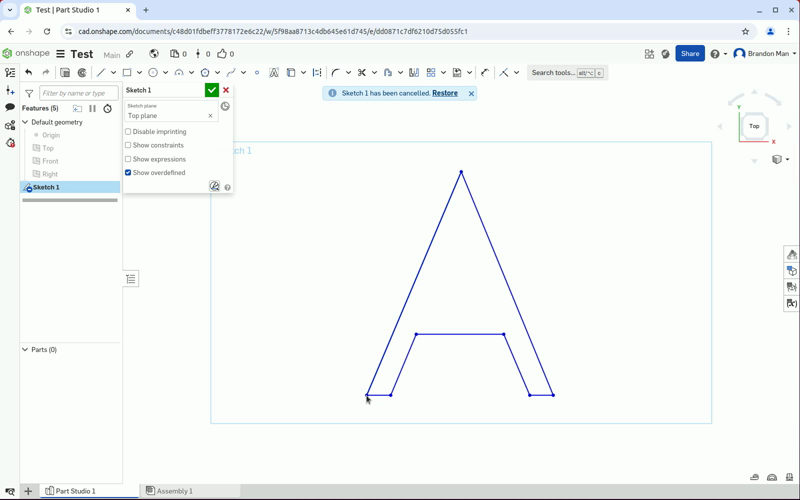
key(l)
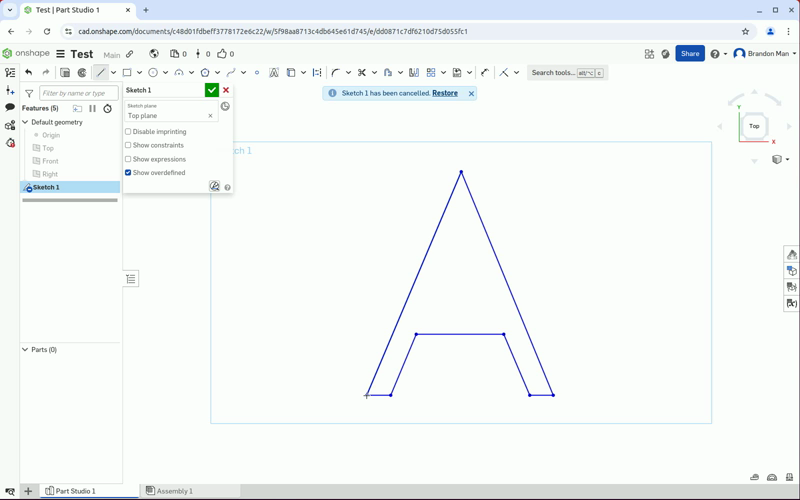
key_down(shift)
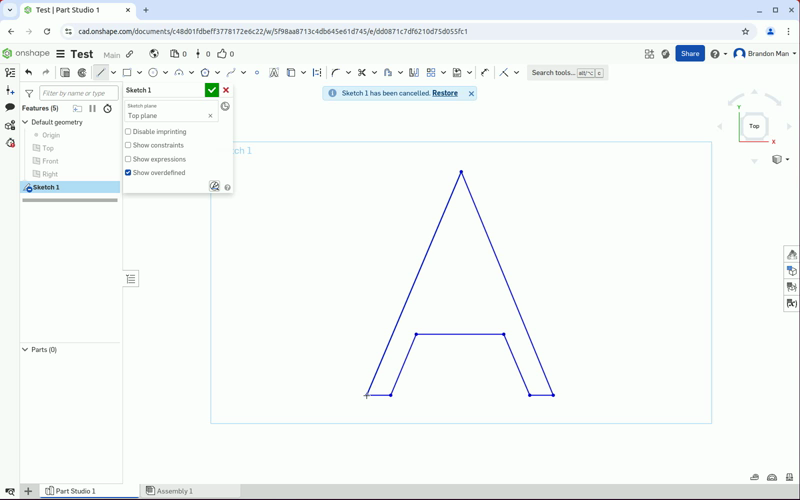
mouse_move(426, 312)
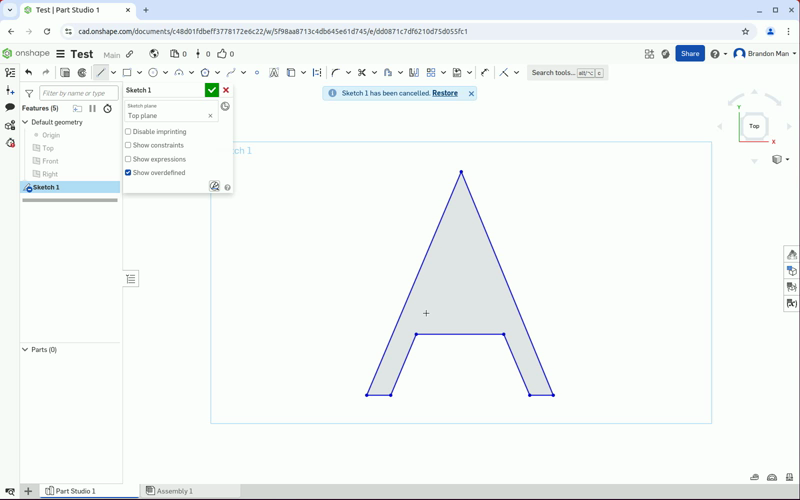
click(426, 312)
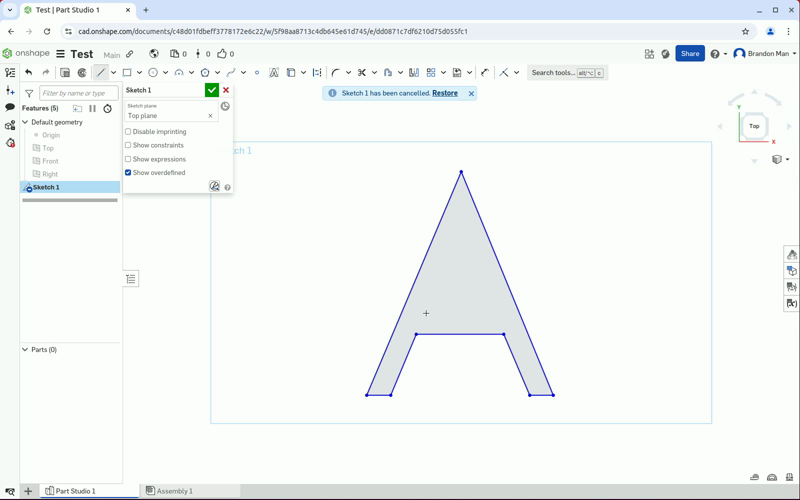
key_up(shift)
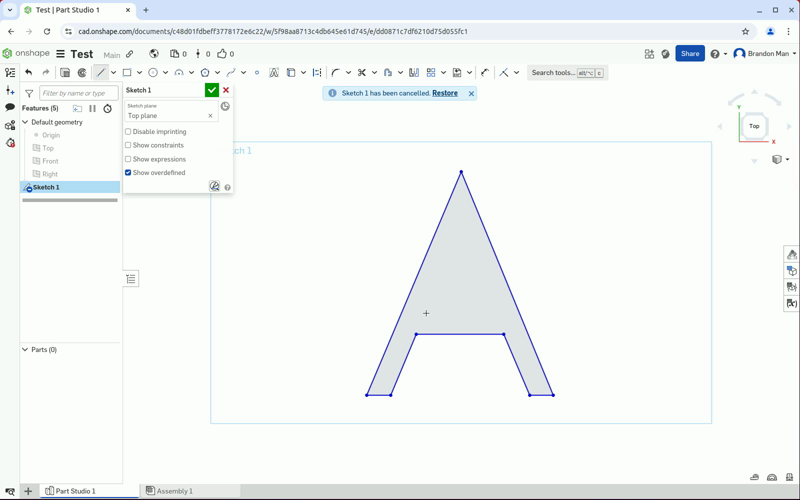
key_down(shift)
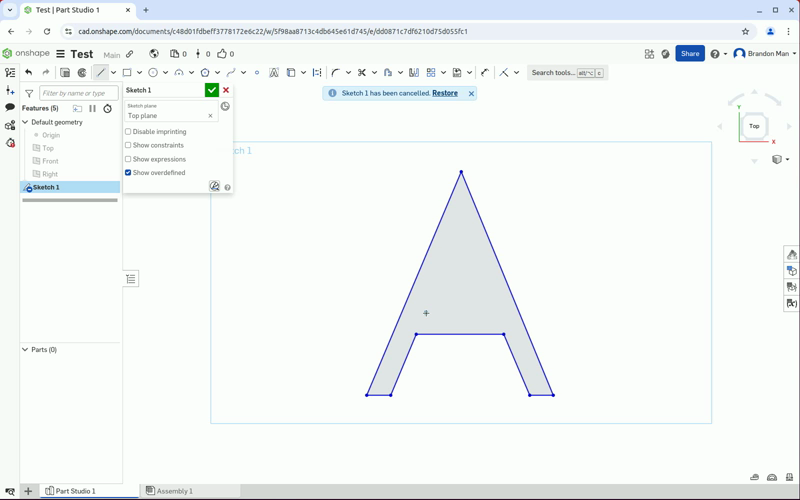
mouse_move(494, 312)
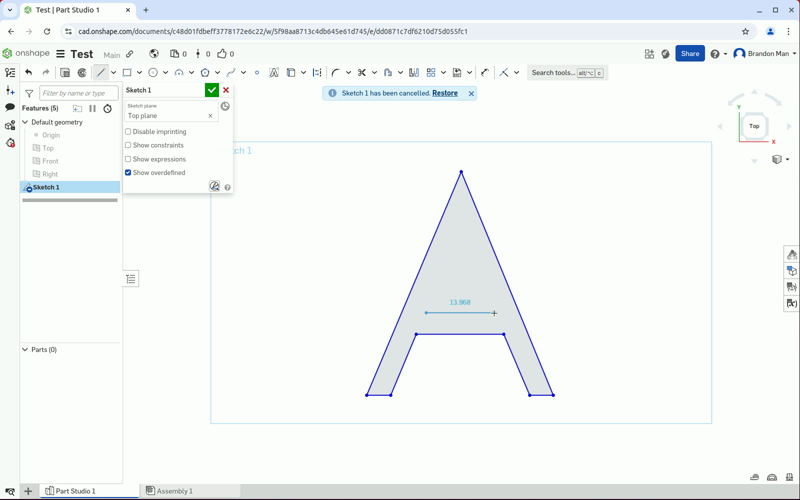
click(494, 312)
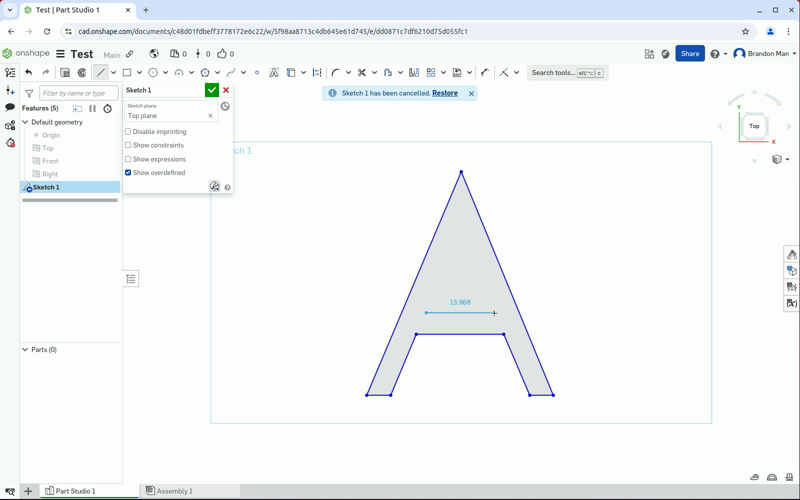
key_up(shift)
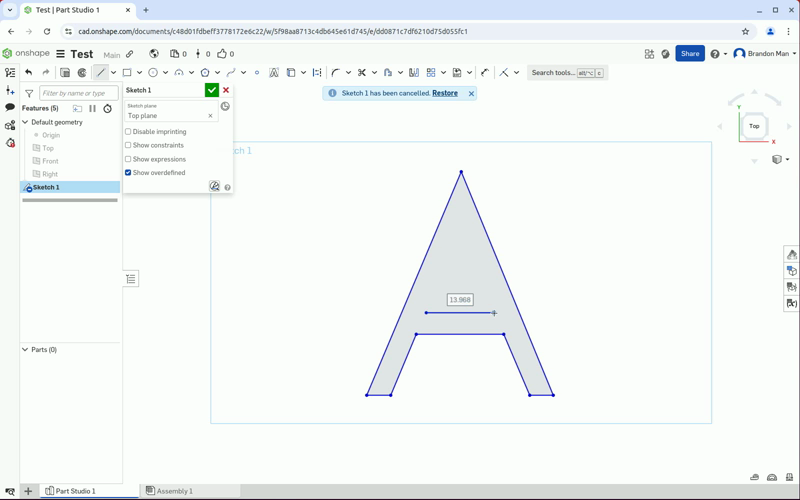
key_down(shift)
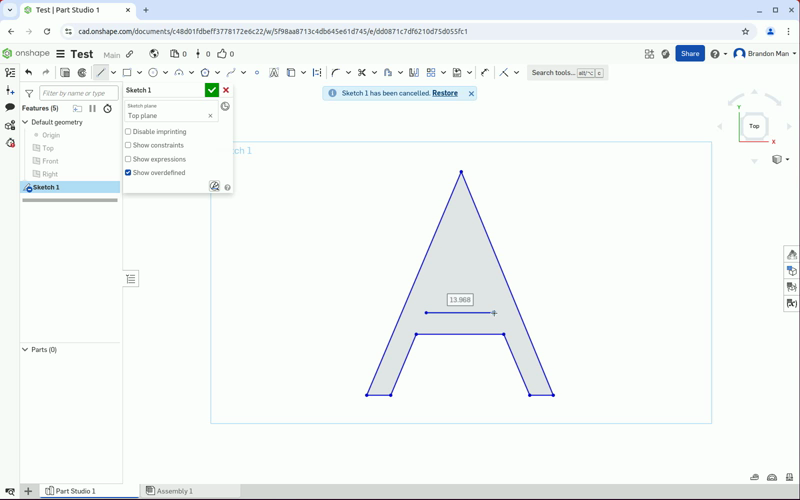
mouse_move(461, 230)
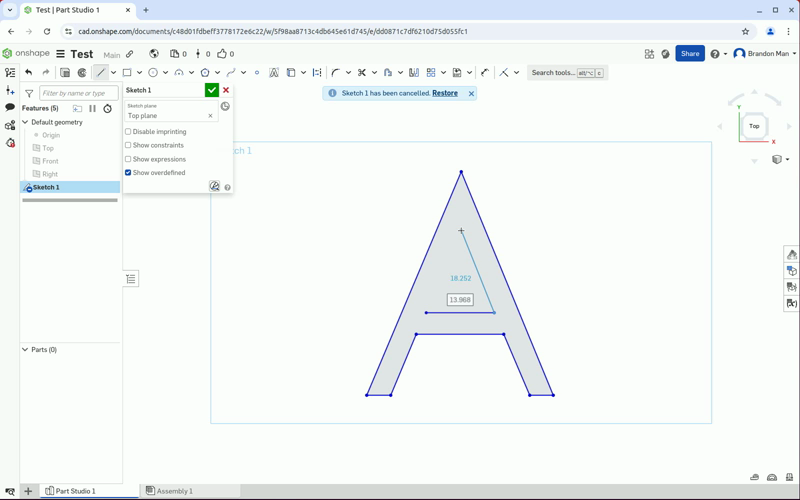
click(461, 230)
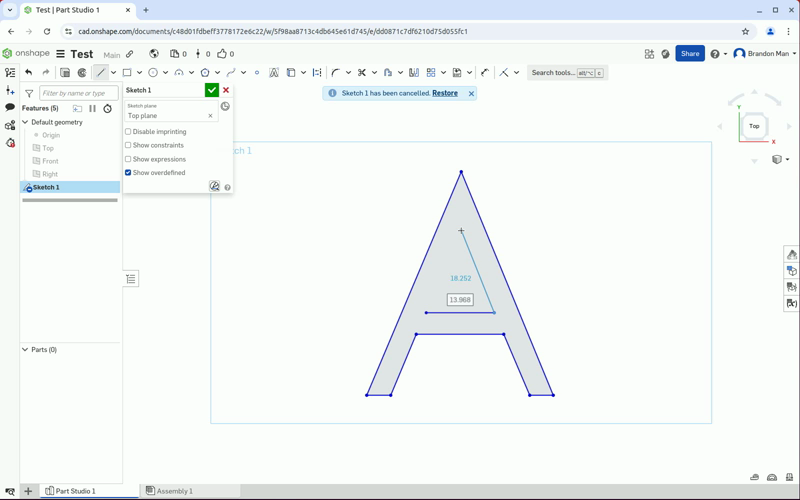
key_up(shift)
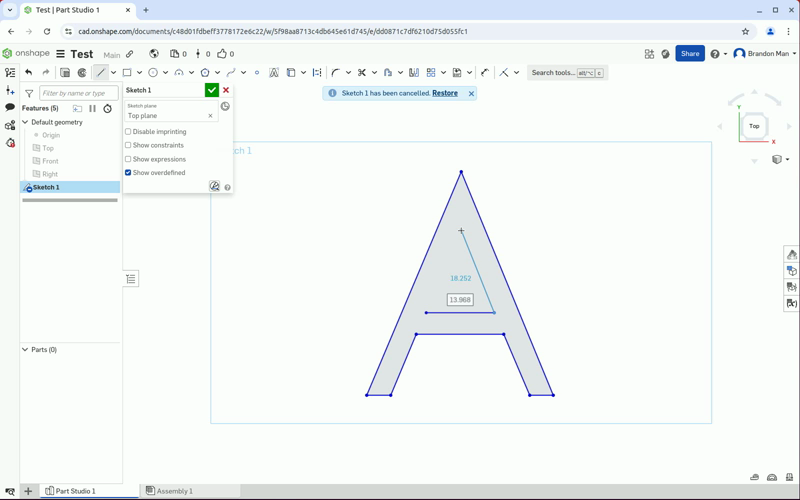
key_down(shift)
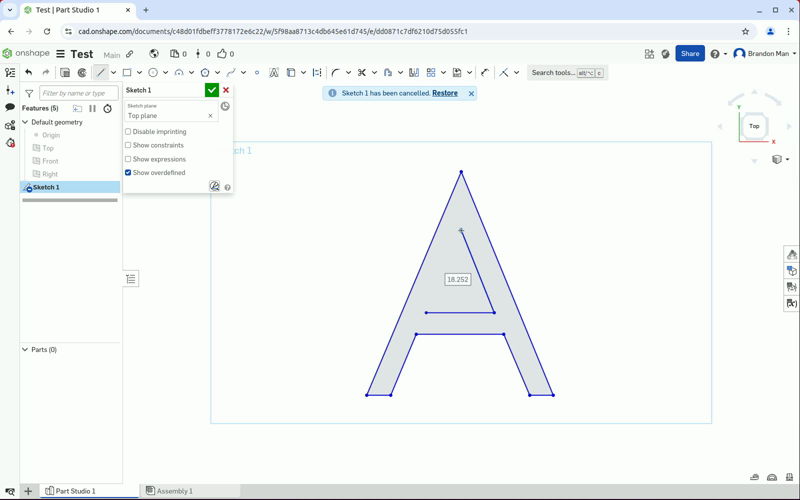
mouse_move(426, 312)
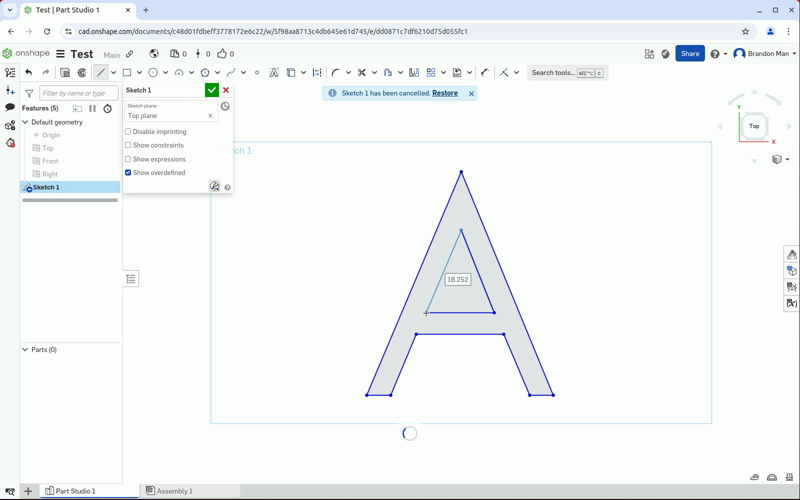
key_up(shift)
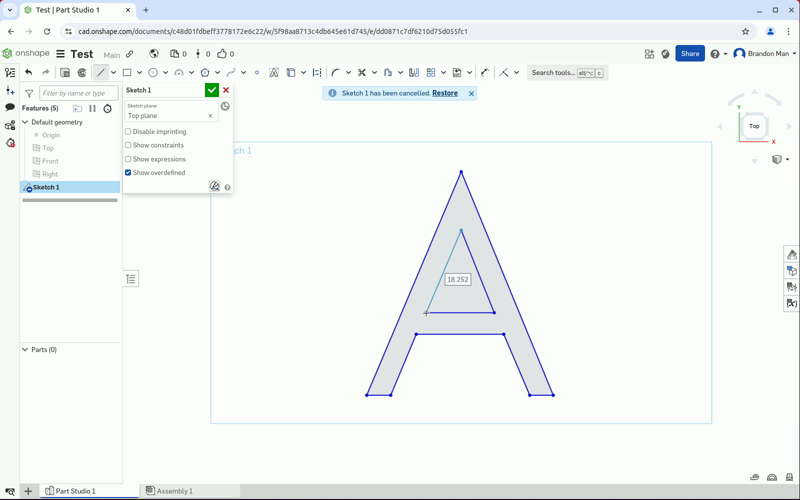
click(426, 312)
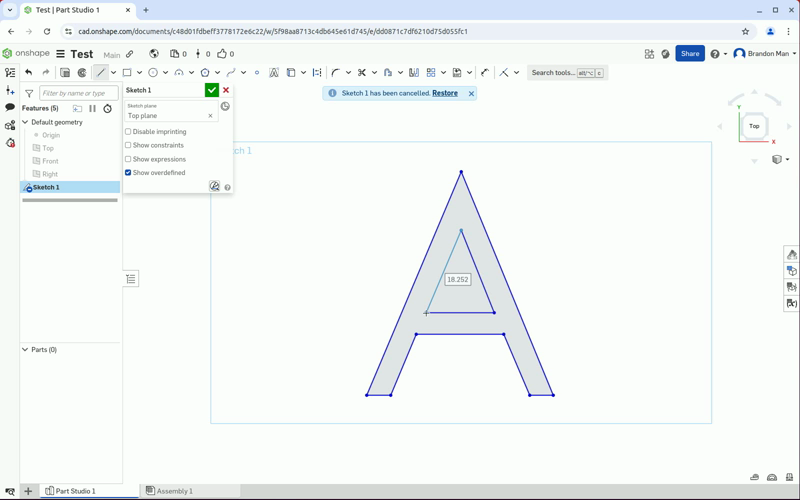
key(esc)
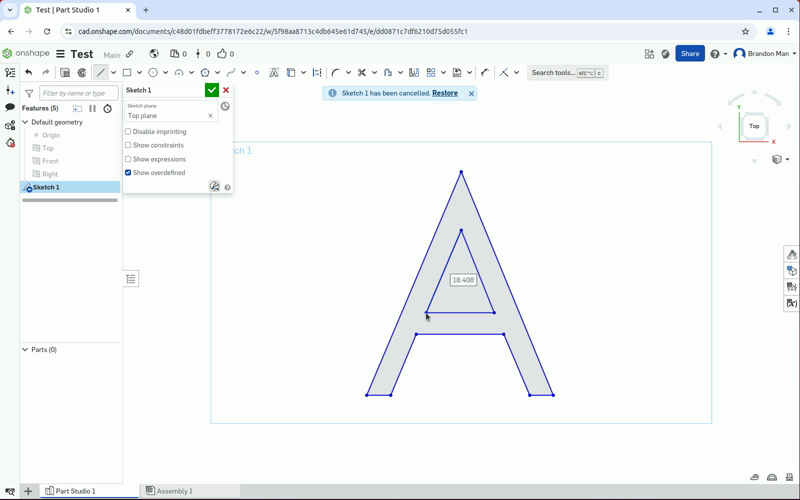
mouse_move(407, 328)
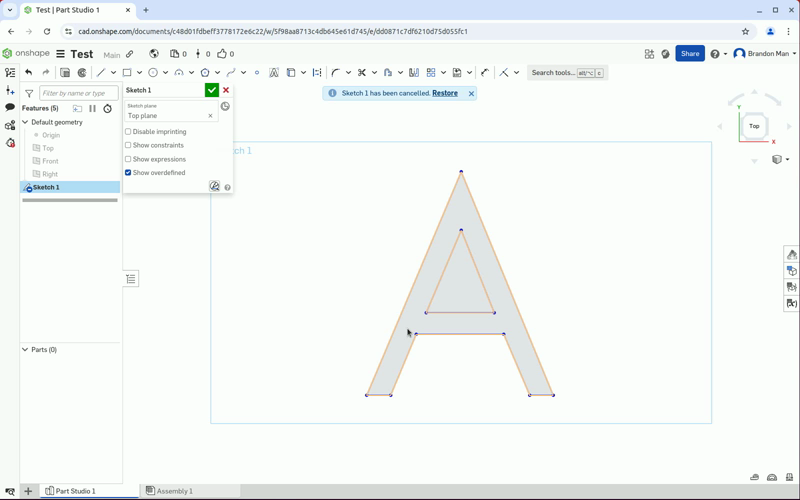
click(407, 328)
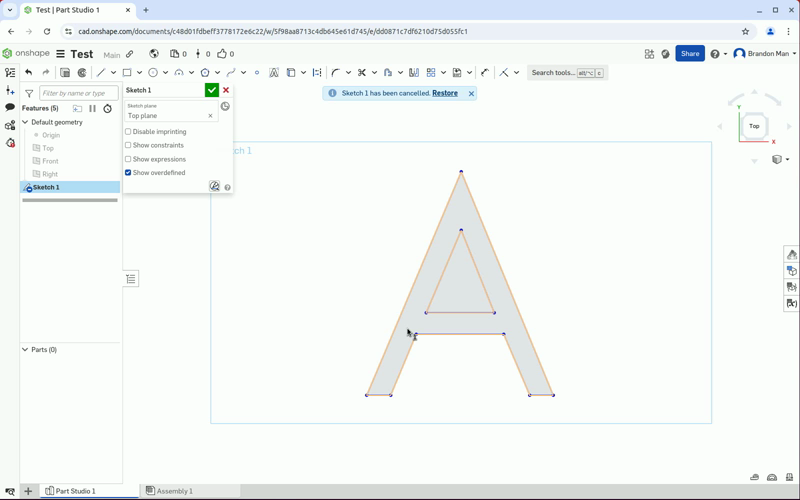
mouse_move(73, 352)
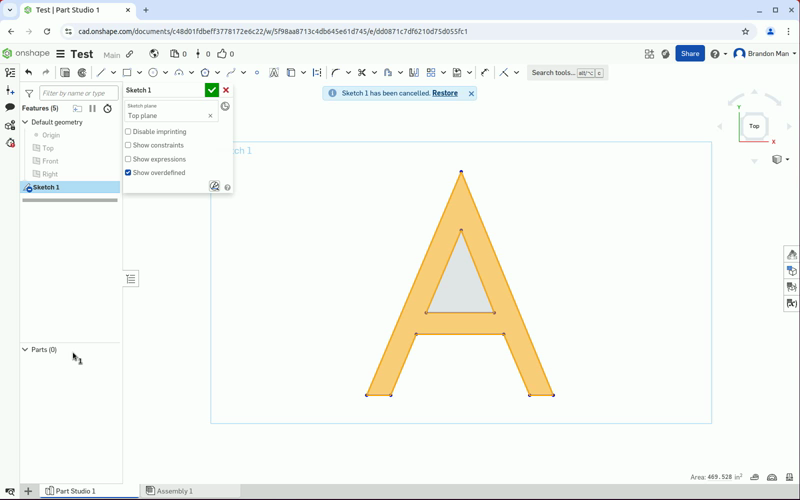
key(shift+y)
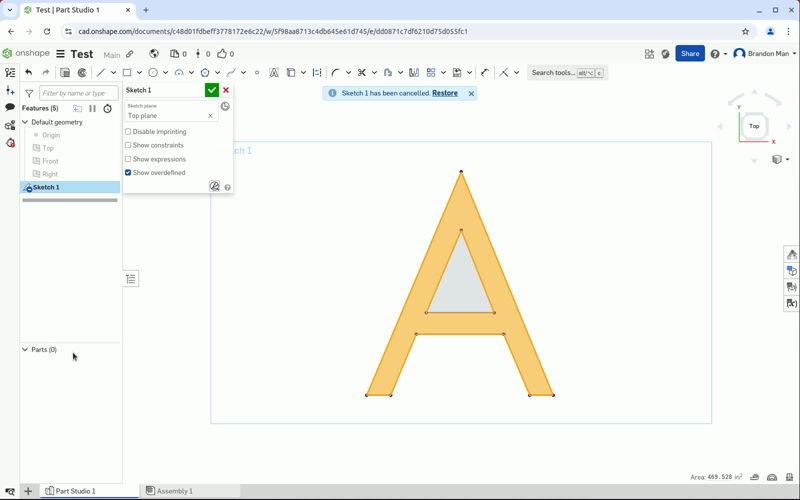
key(shift+e)
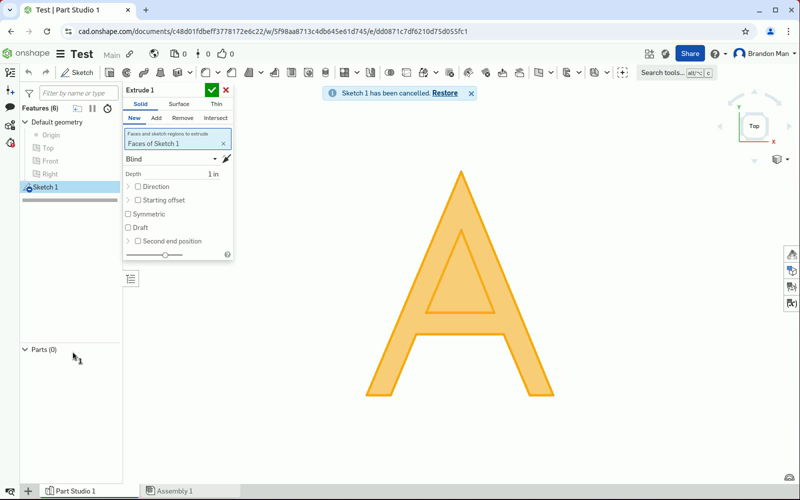
mouse_move(143, 106)
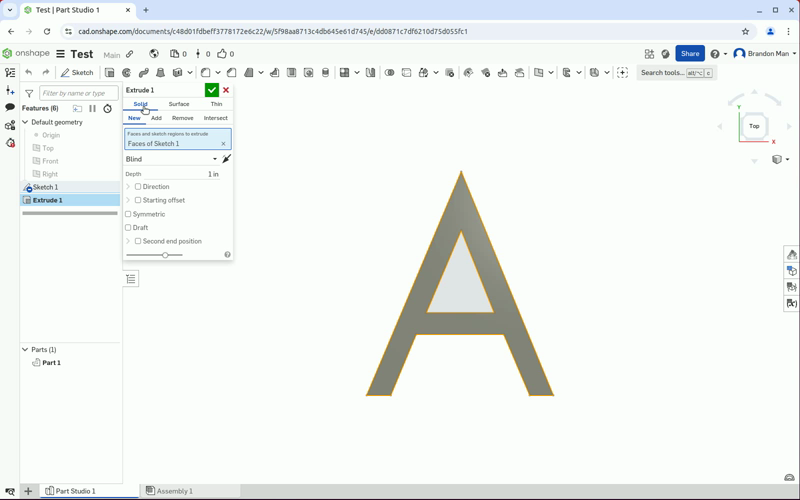
click(143, 106)
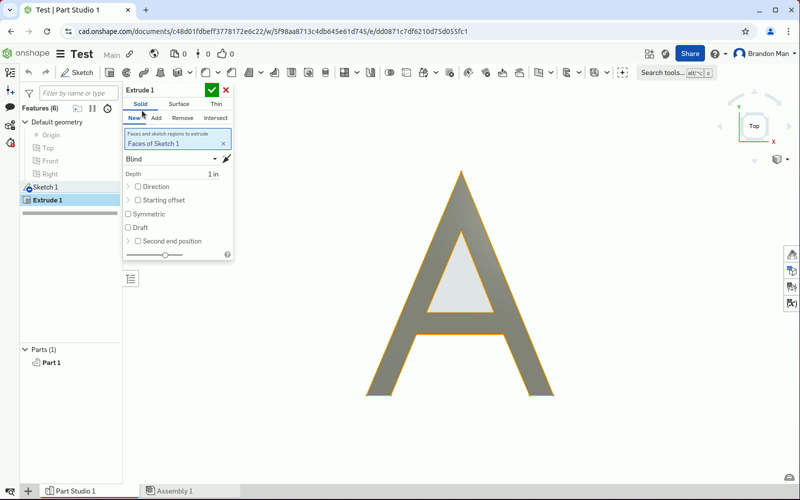
mouse_move(137, 120)
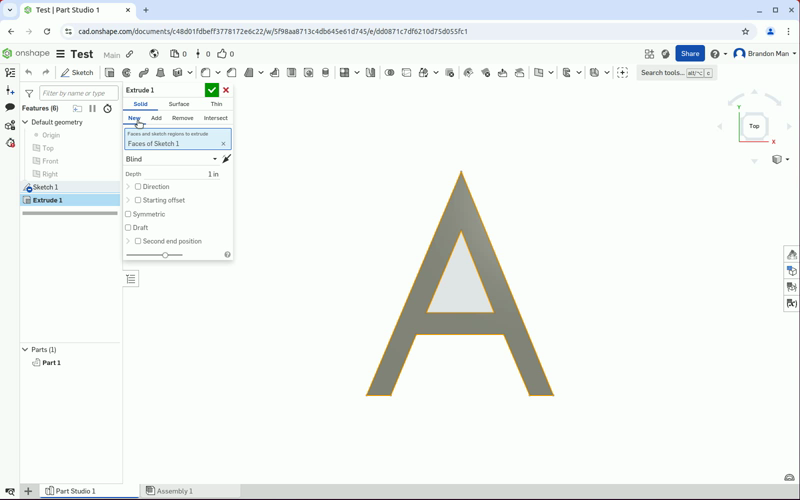
click(137, 120)
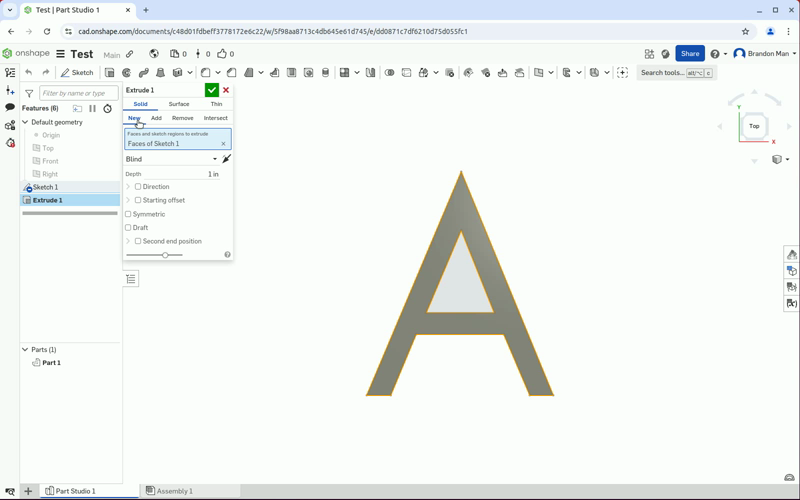
key(tab, 4)
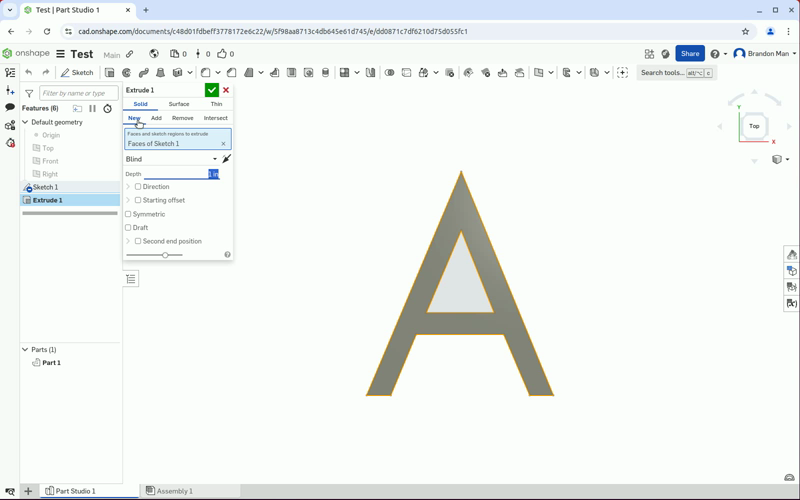
text(46.216)
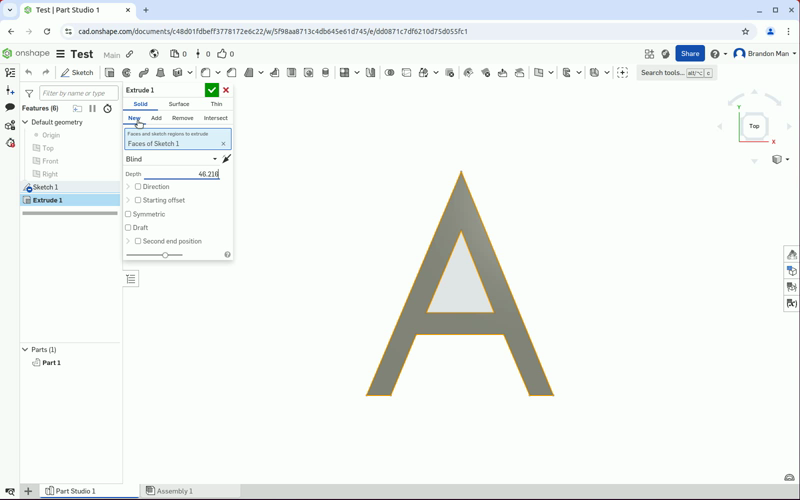
key(tab, 3)
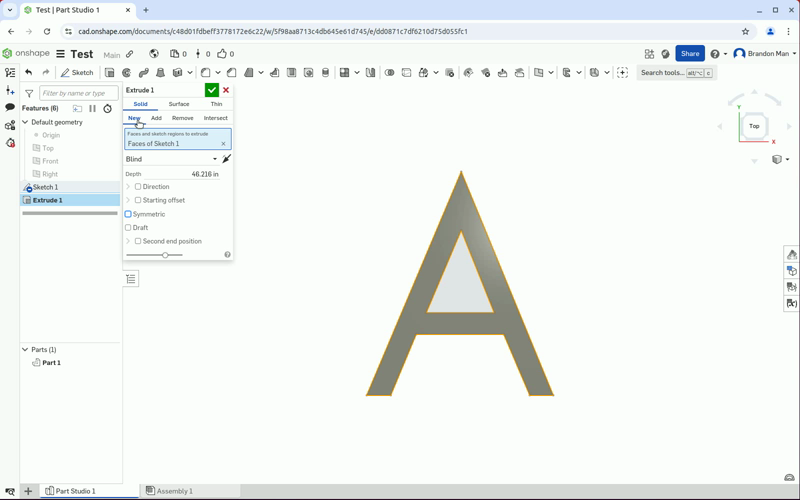
key(space)
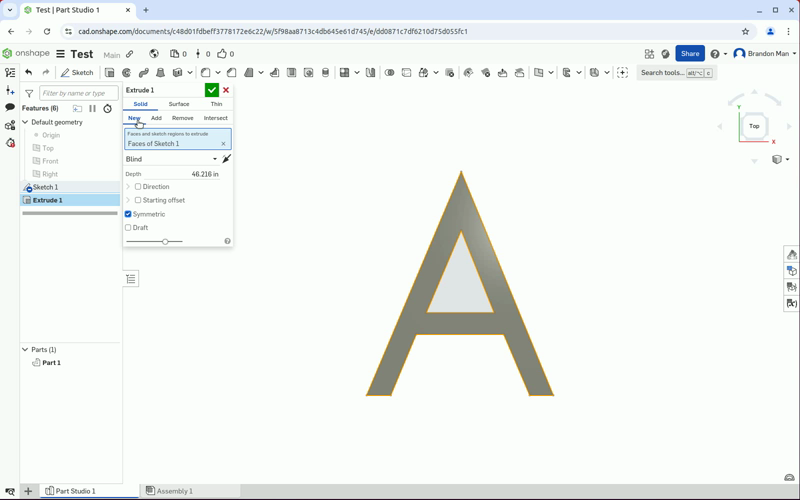
key(enter)
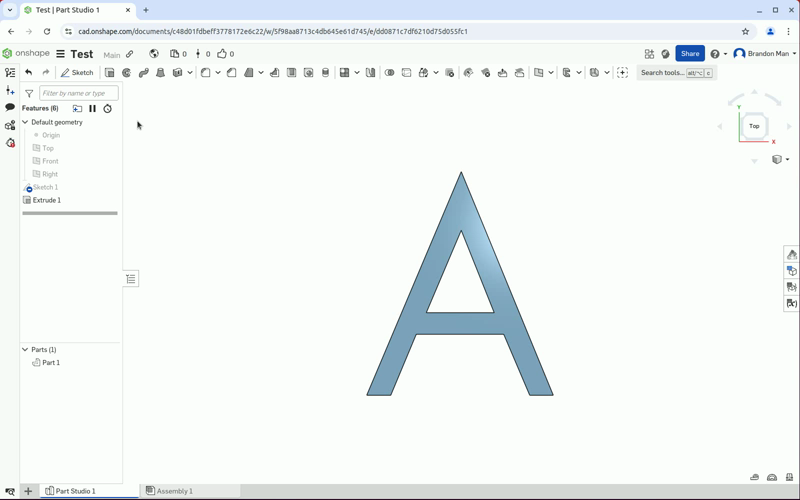
key(shift+h)
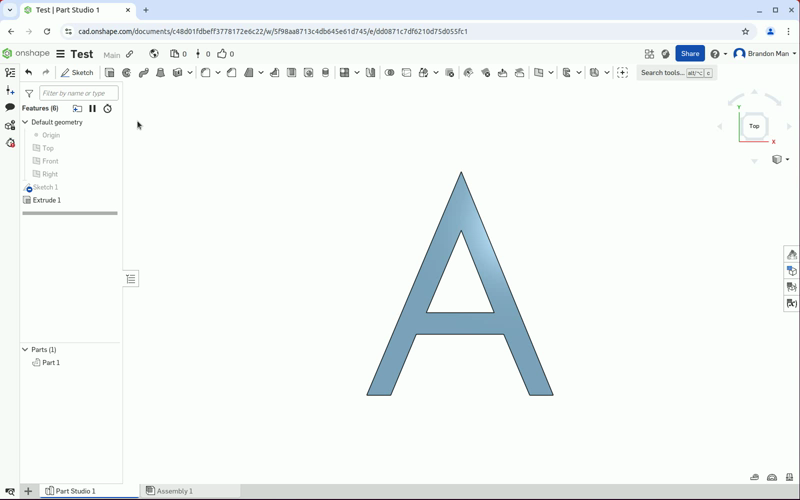
key(shift+h)
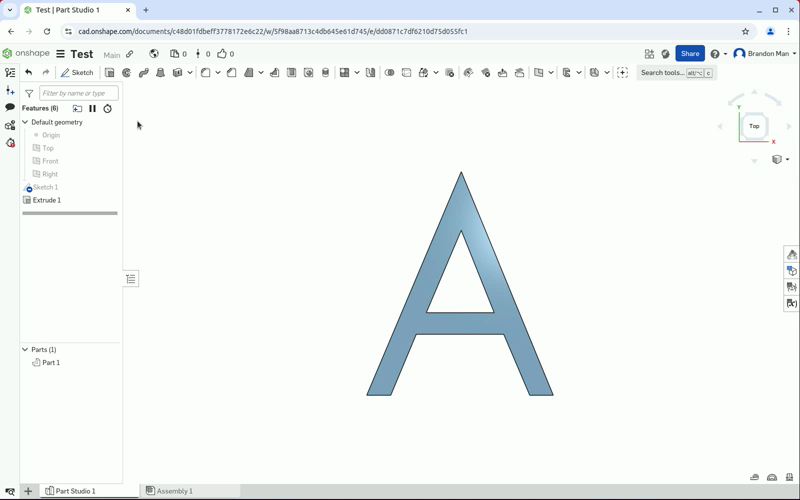
mouse_move(73, 189)
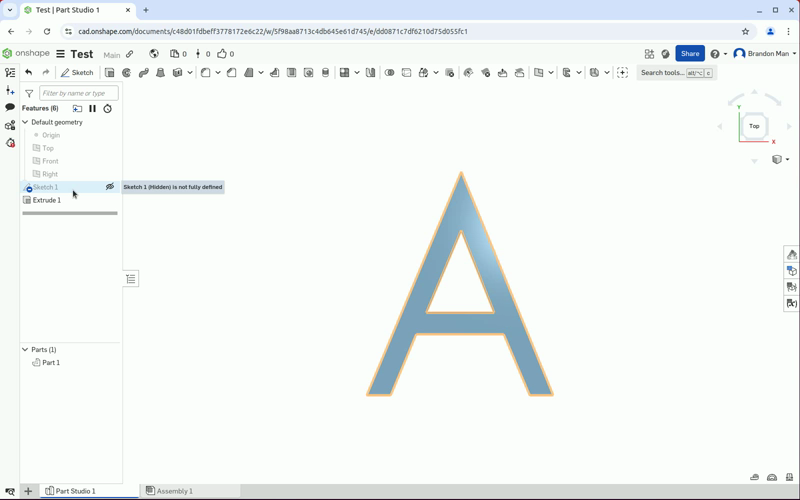
click(73, 189)
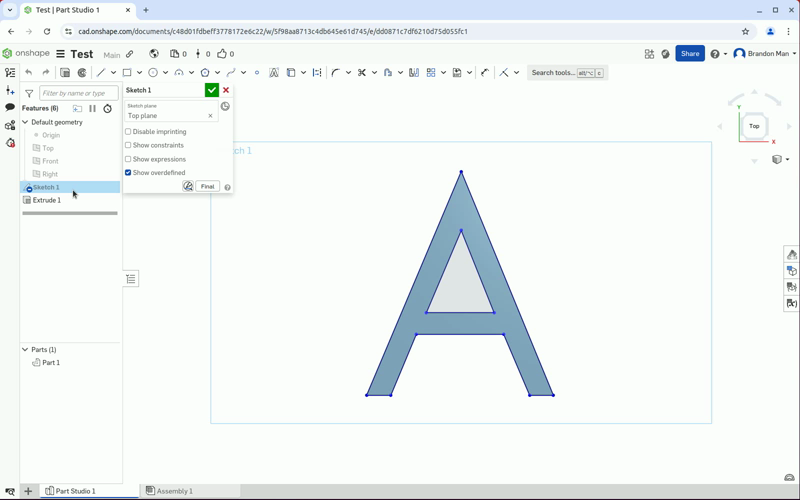
mouse_move(229, 92)
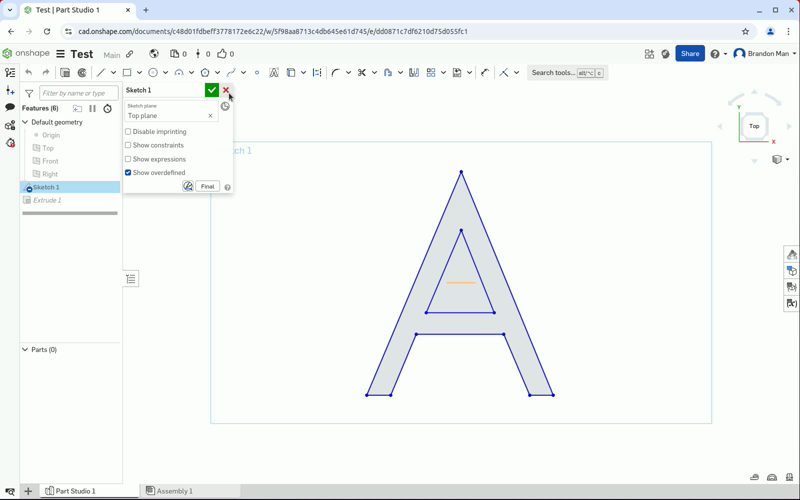
click(229, 92)
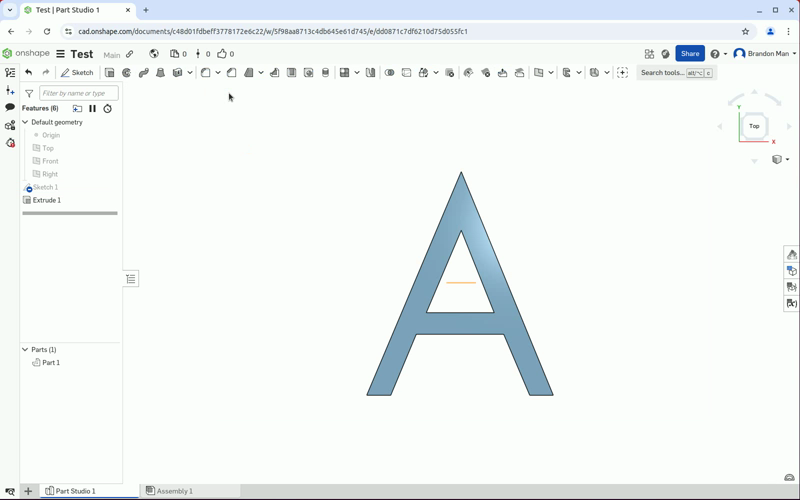
mouse_move(73, 352)
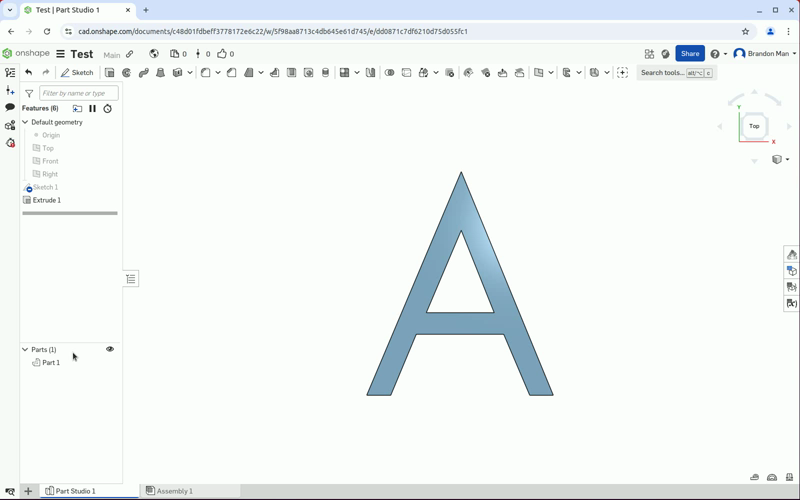
key(y)
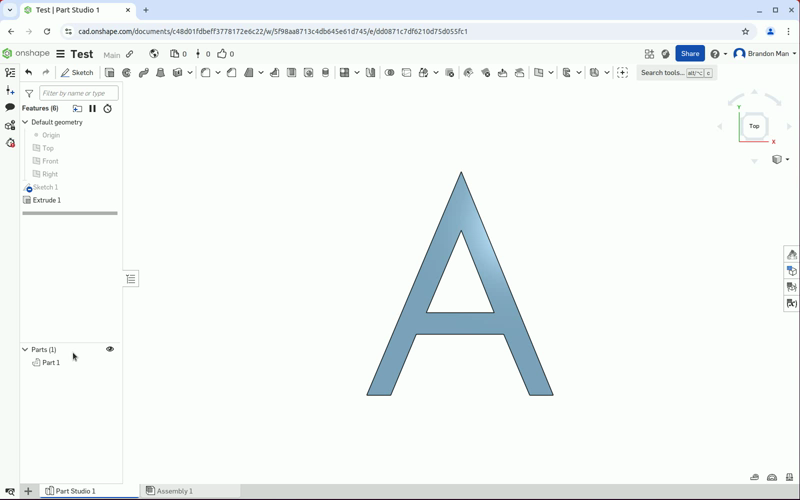
key(shift+p)
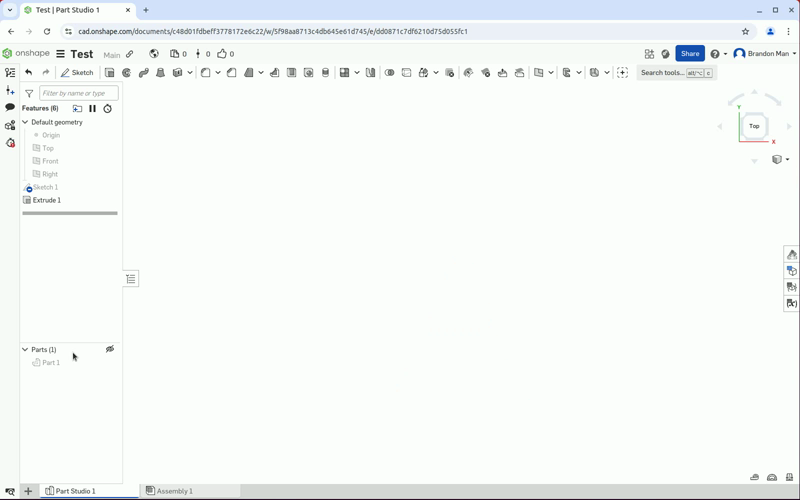
key(space)
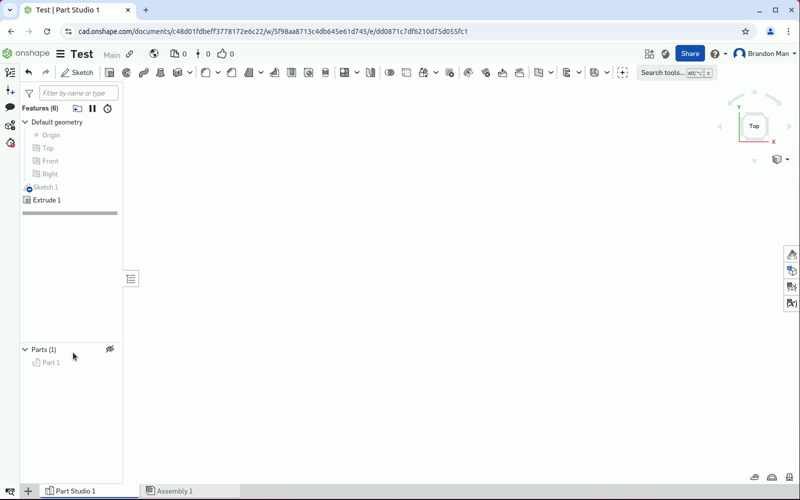
key_down(shift)
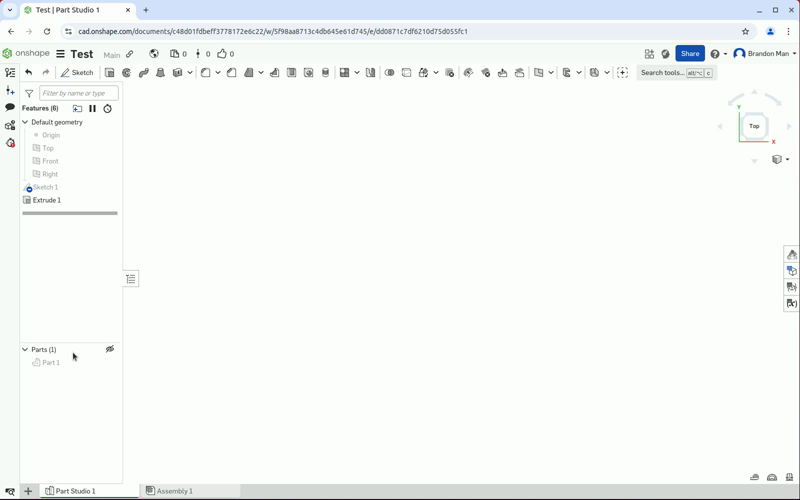
key(up)
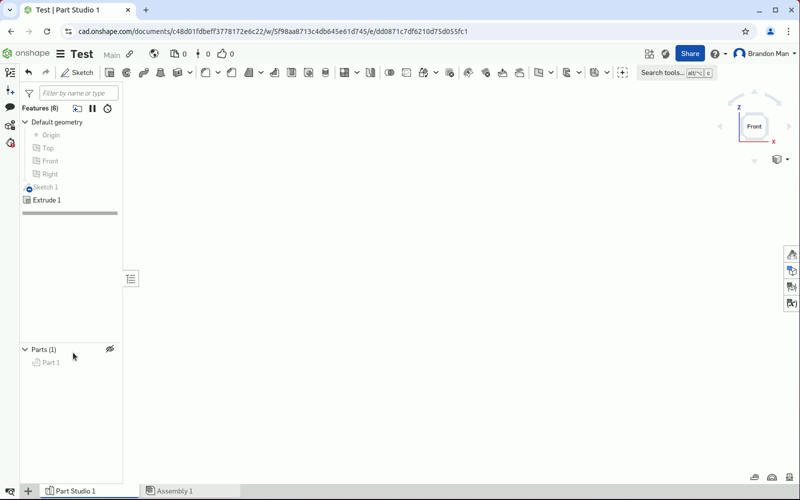
key_up(shift)
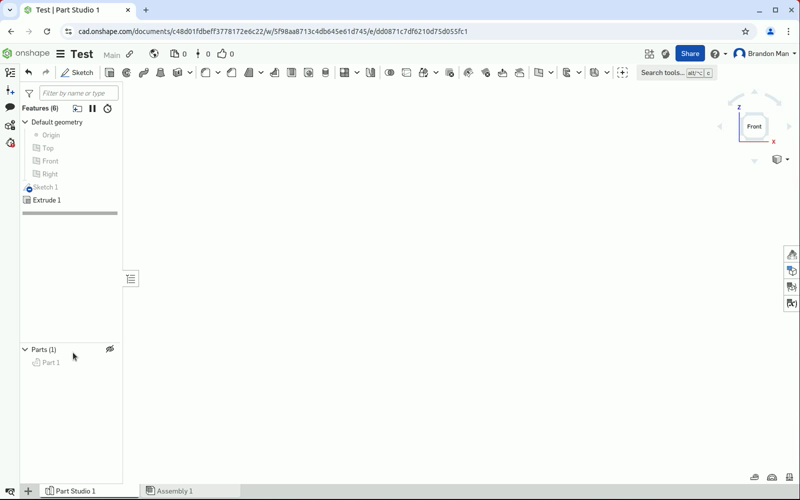
key(space)
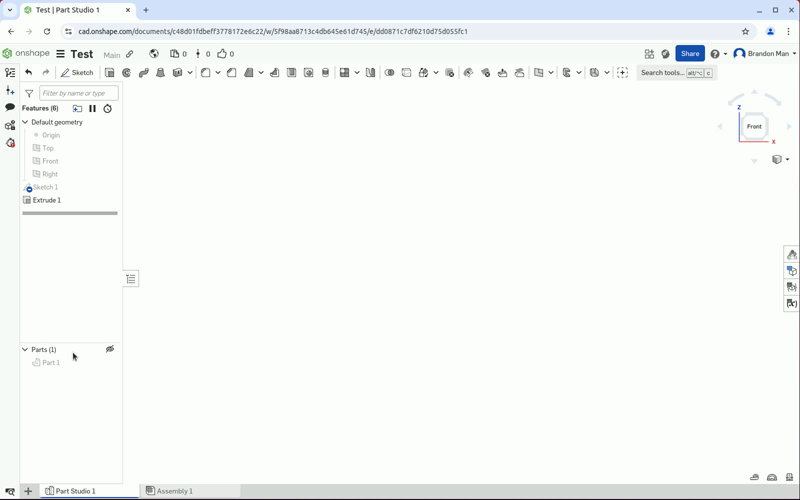
key_down(shift)
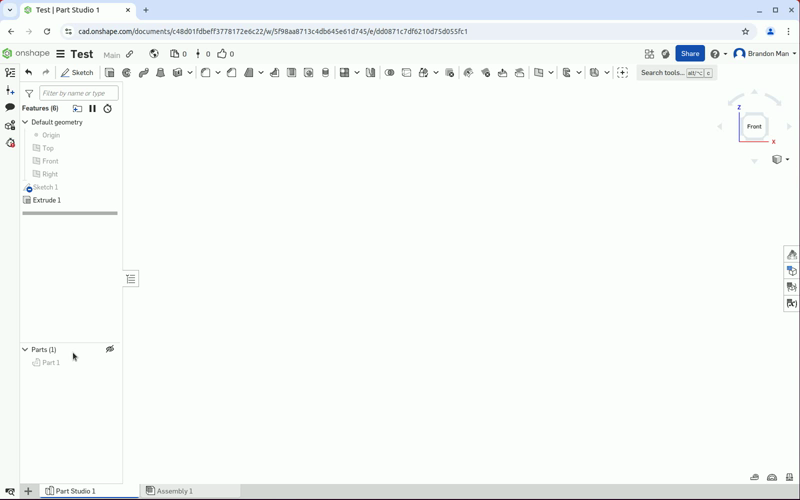
key(left)
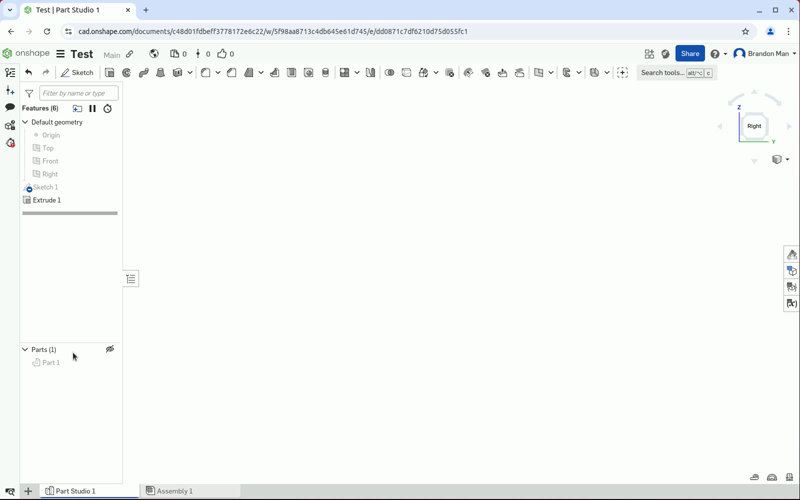
key_up(shift)
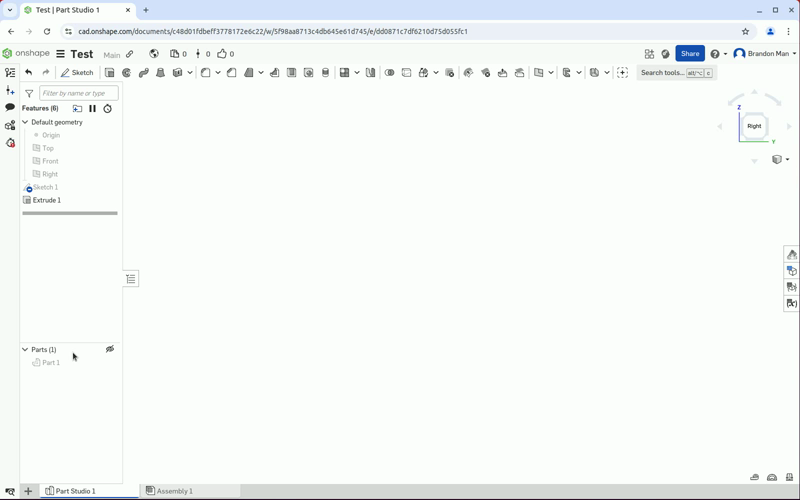
mouse_move(73, 352)
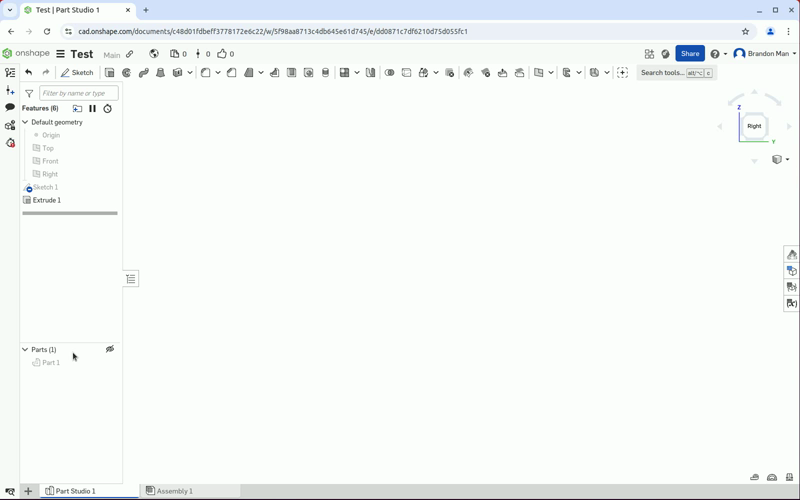
key(shift+y)
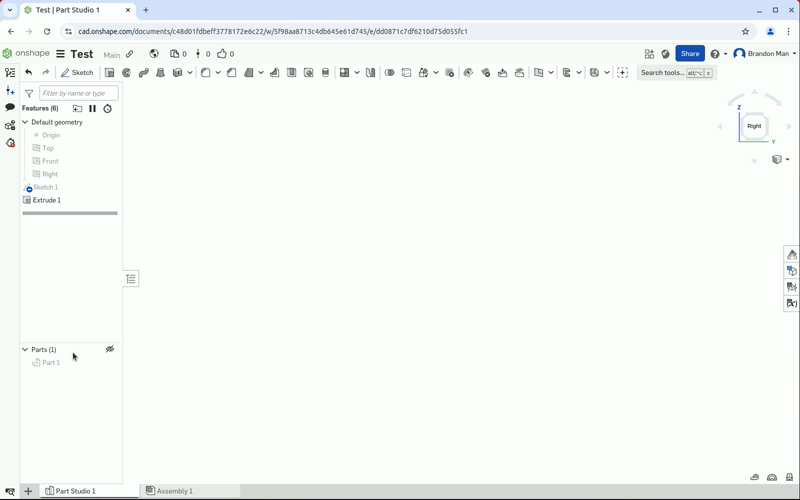
key(shift+s)
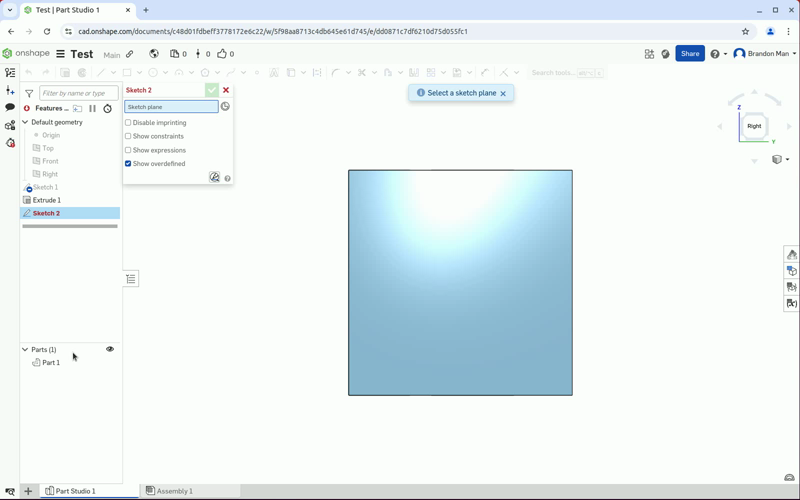
mouse_move(73, 176)
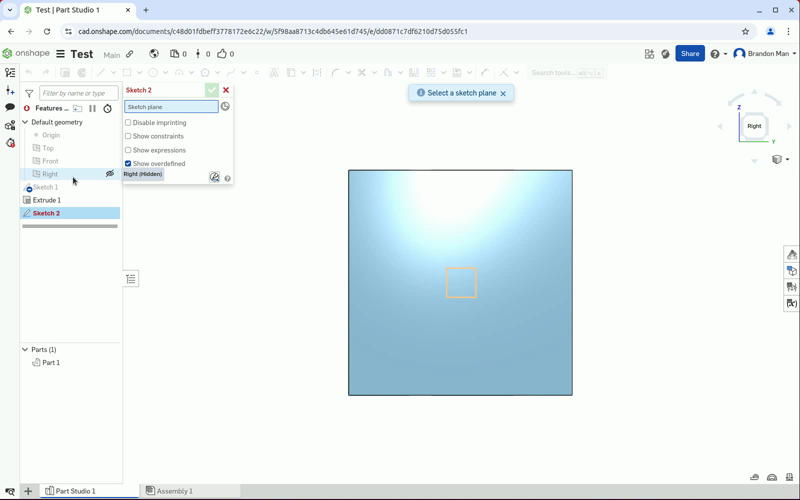
click(73, 176)
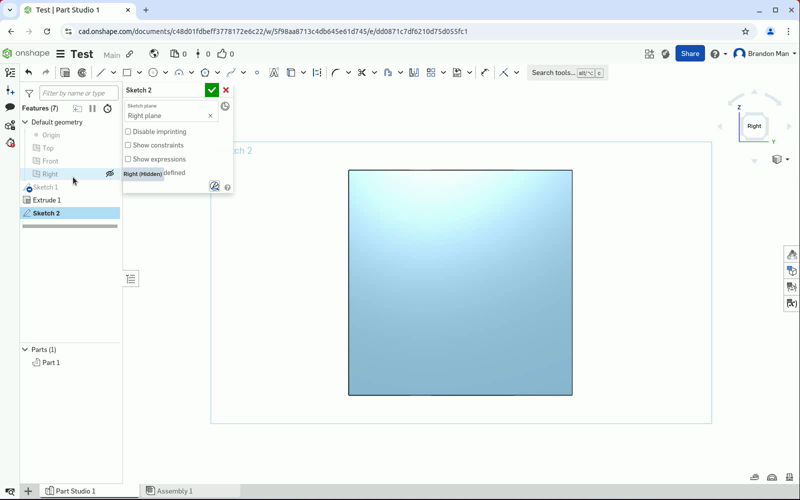
mouse_move(73, 352)
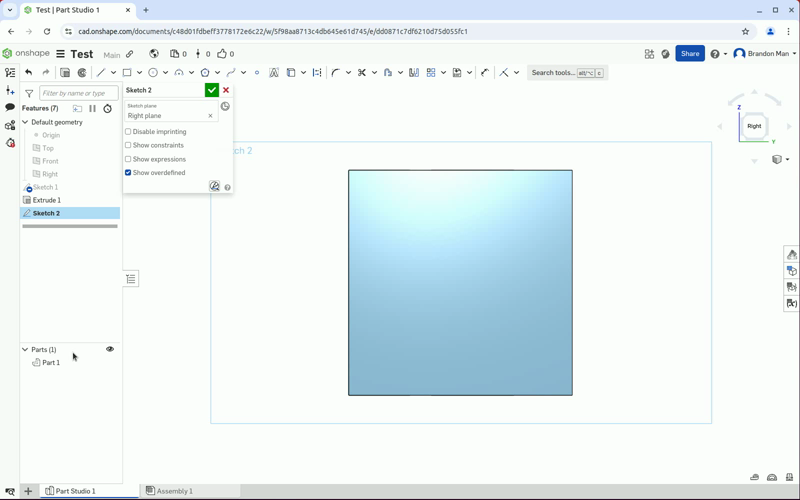
key(y)
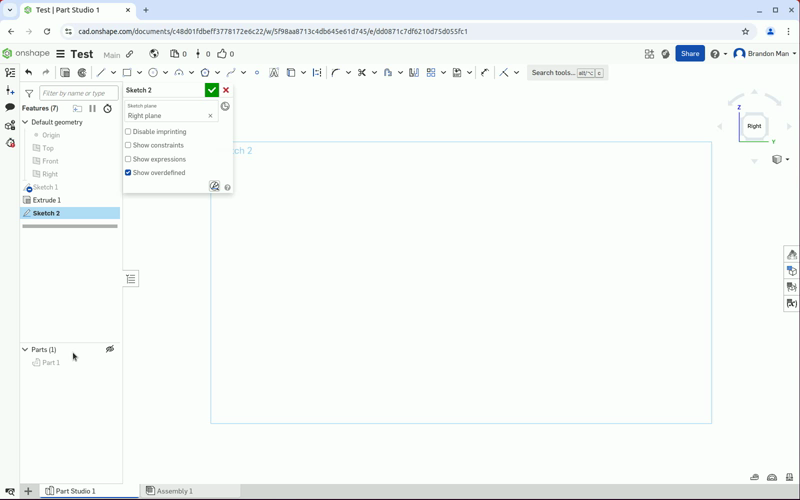
key(l)
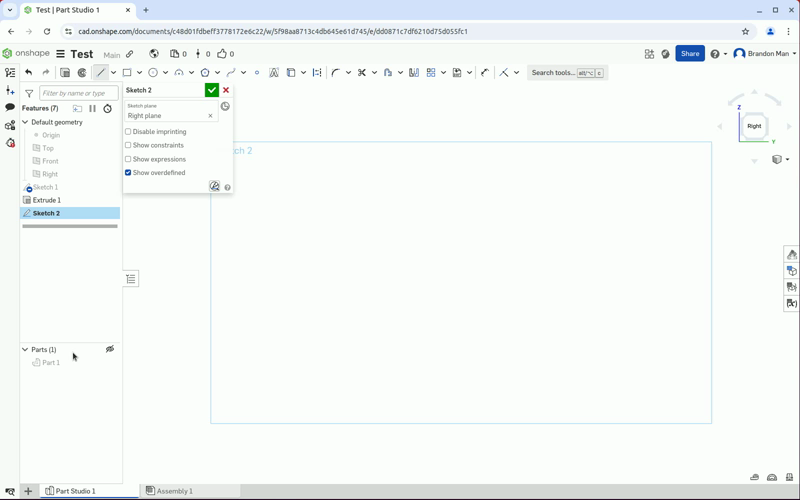
key_down(shift)
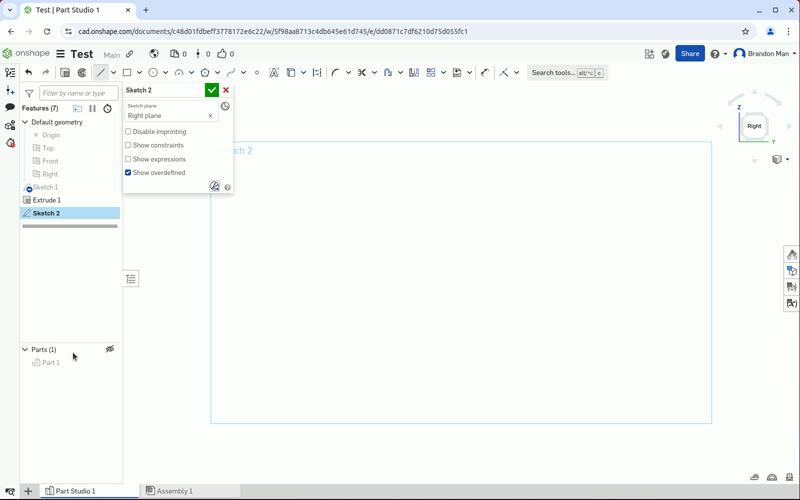
mouse_move(348, 376)
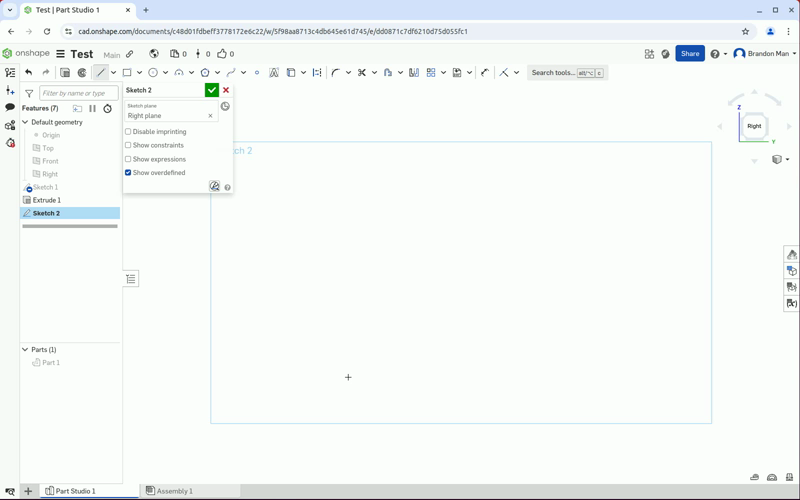
click(348, 376)
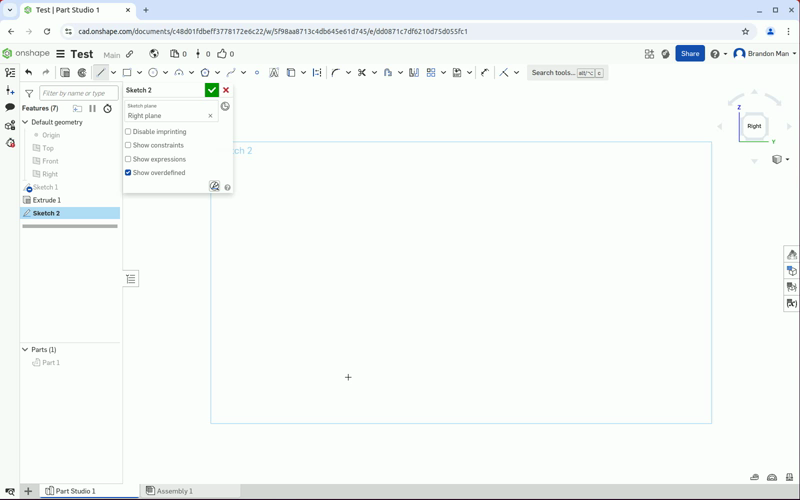
key_up(shift)
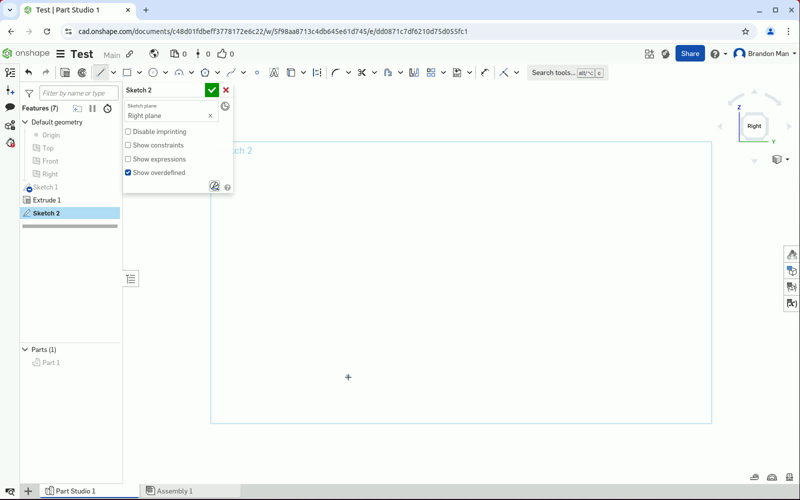
key_down(shift)
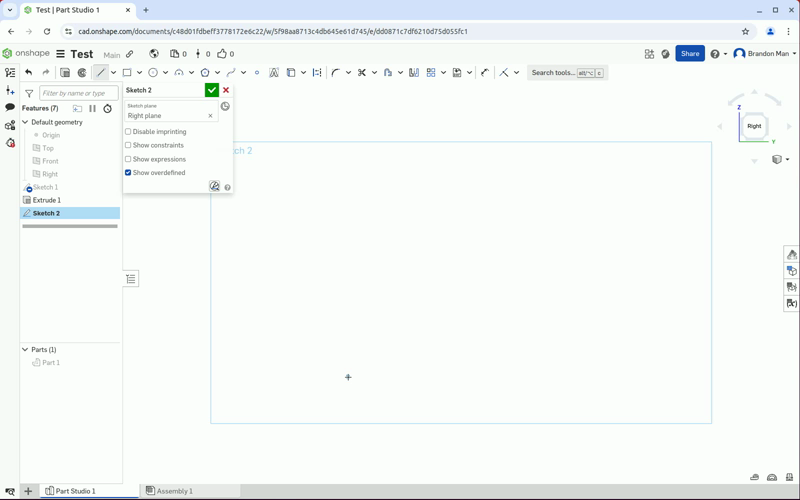
mouse_move(557, 376)
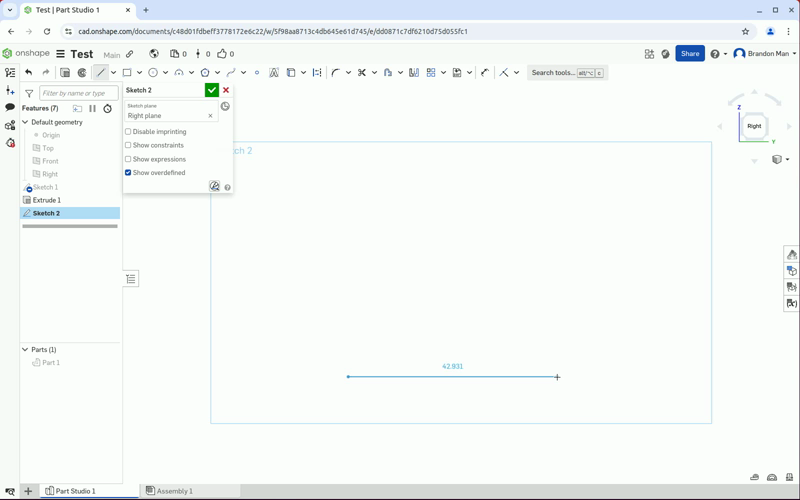
click(557, 376)
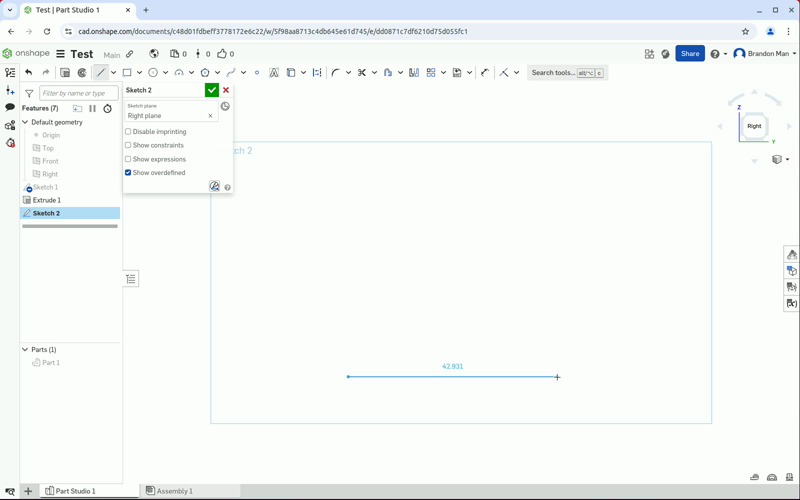
key_up(shift)
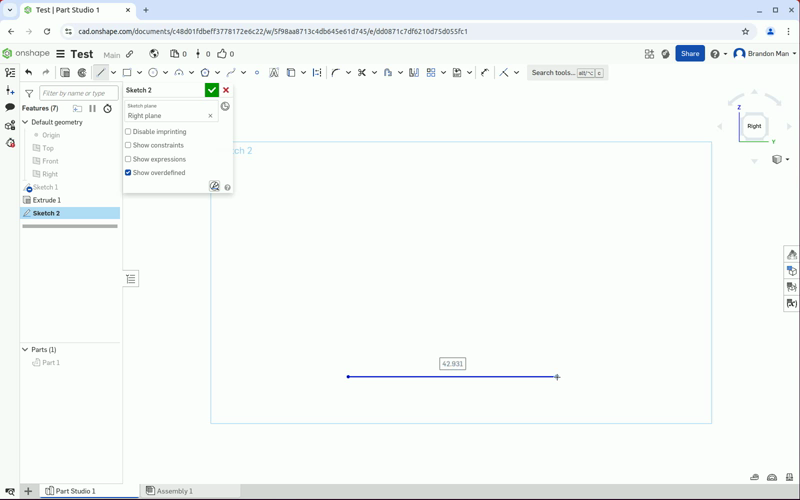
key_down(shift)
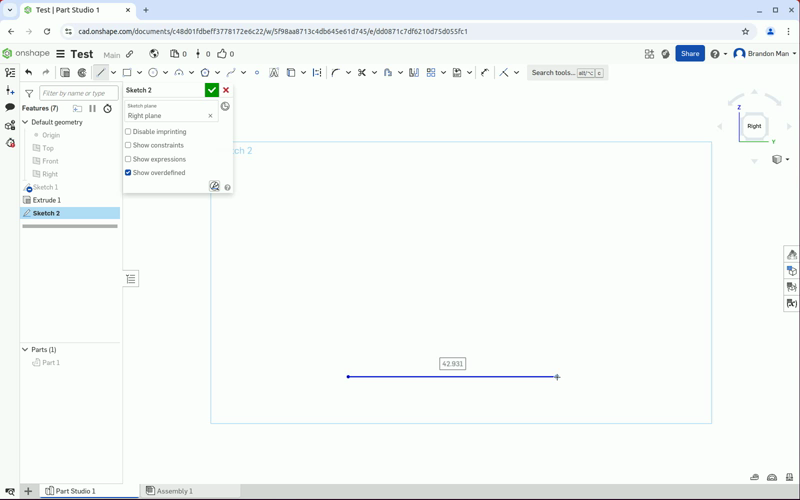
mouse_move(587, 376)
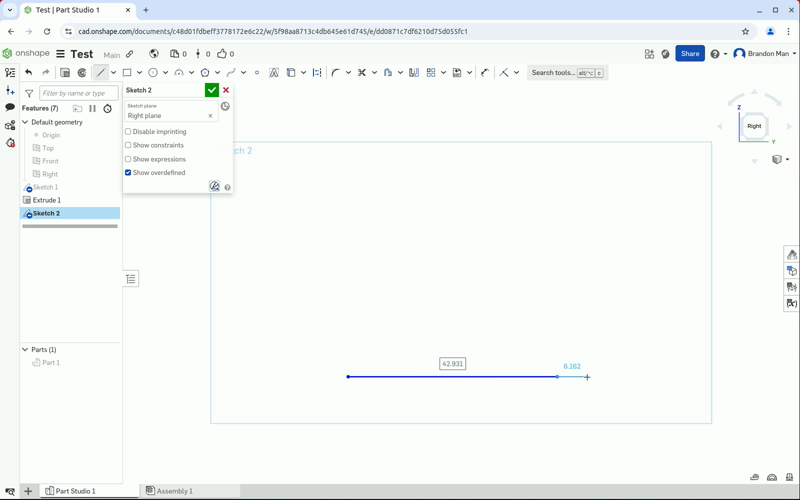
mouse_move(557, 354)
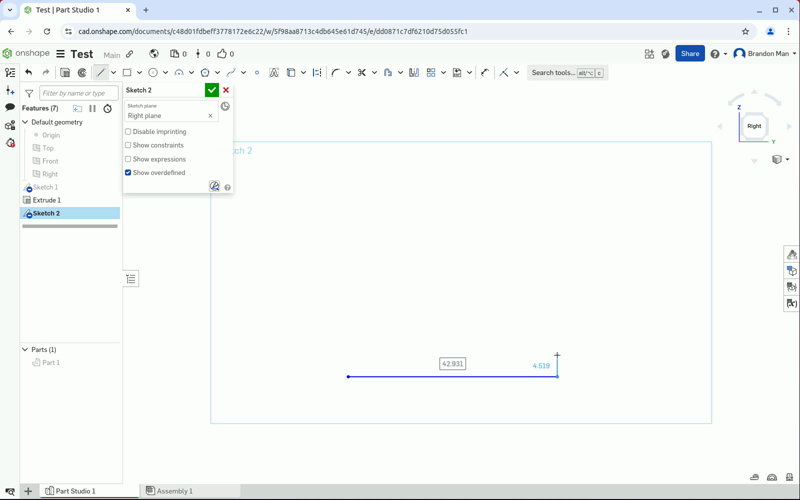
click(557, 354)
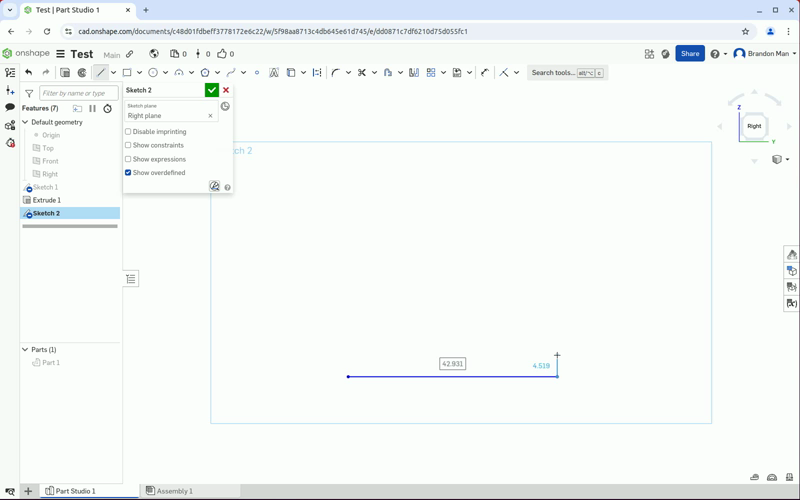
key_up(shift)
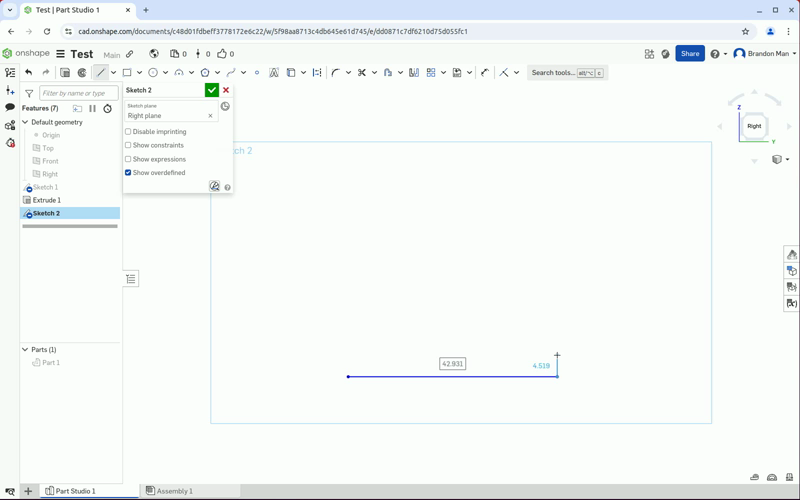
key_down(shift)
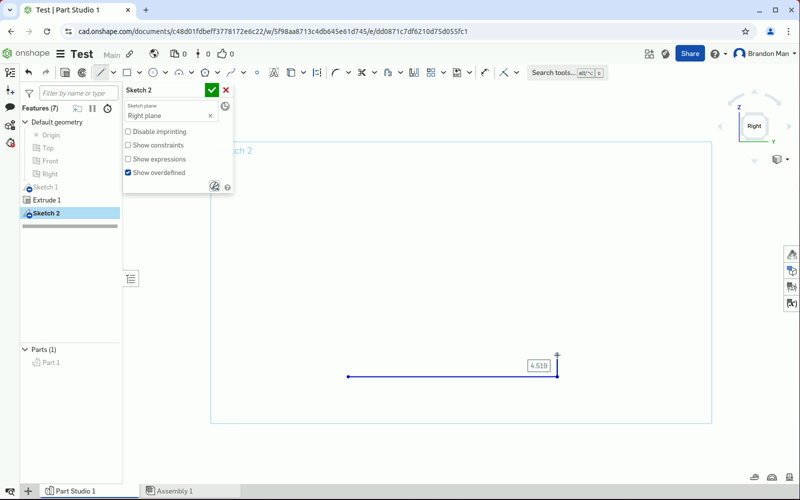
mouse_move(401, 354)
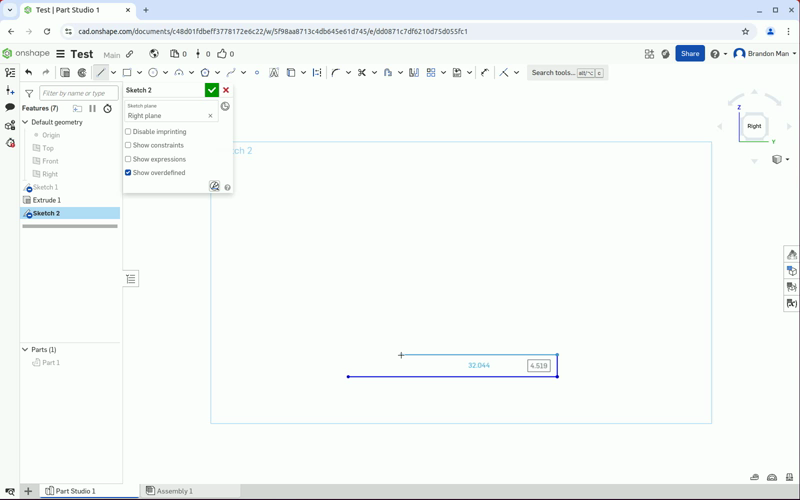
click(401, 354)
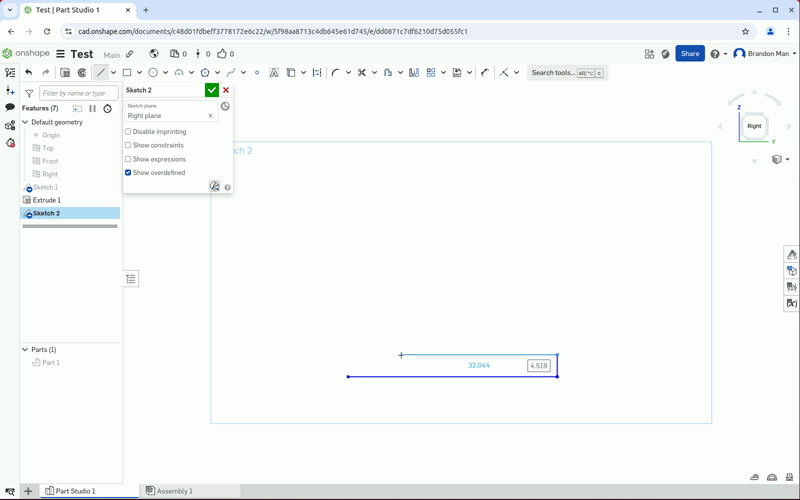
key_up(shift)
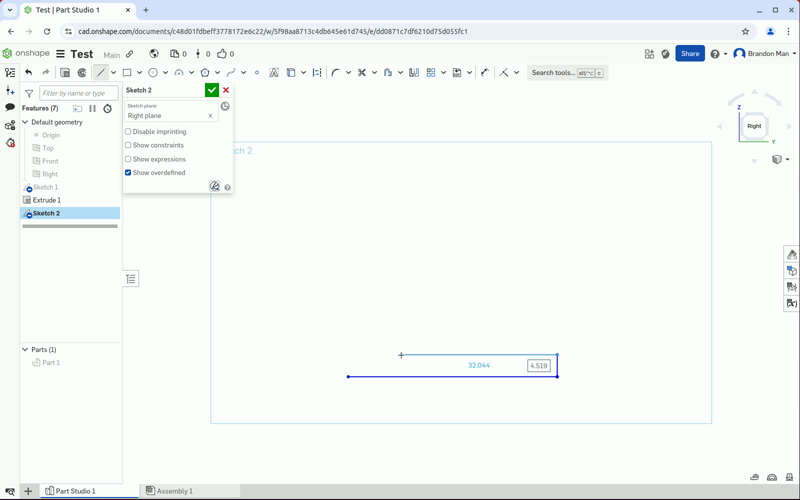
key_down(shift)
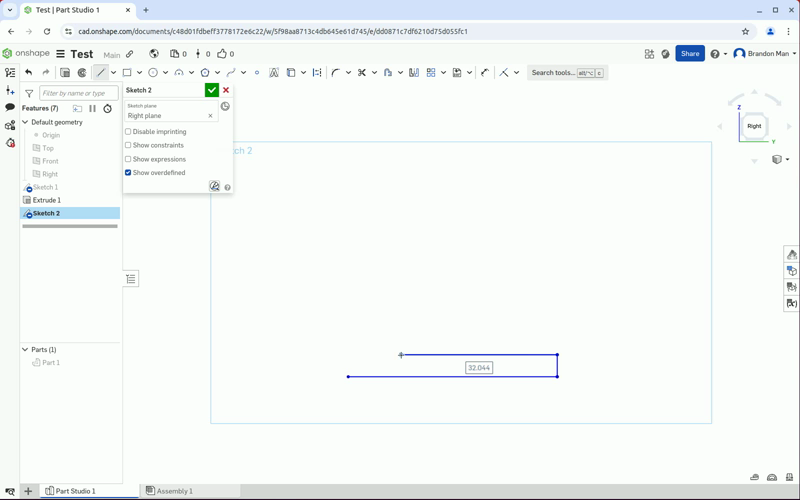
mouse_move(557, 284)
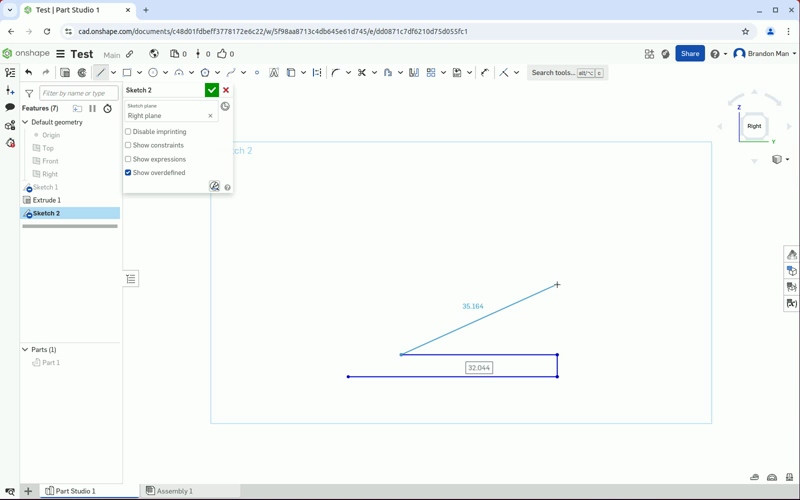
click(557, 284)
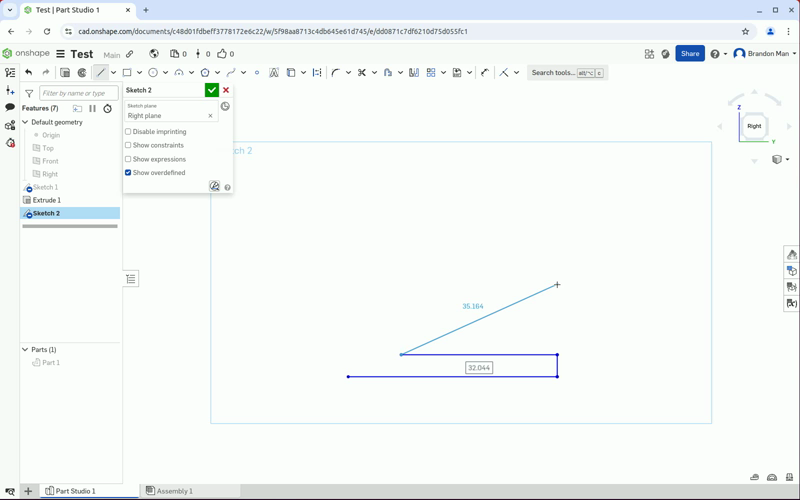
key_up(shift)
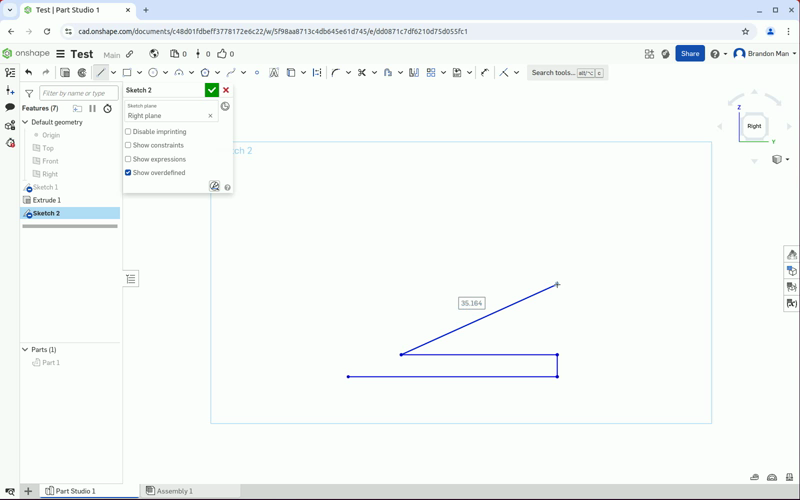
key_down(shift)
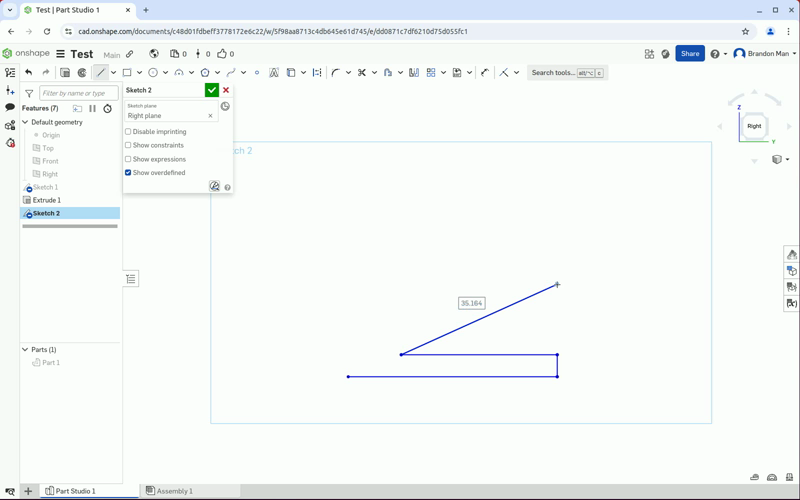
mouse_move(401, 211)
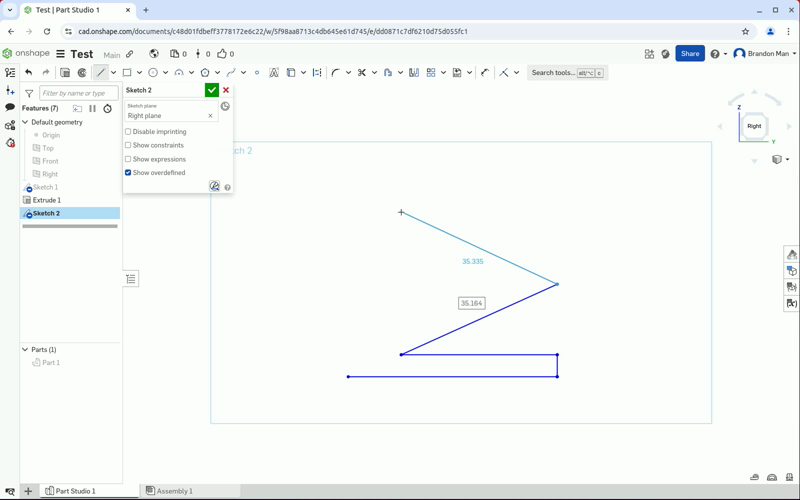
click(401, 211)
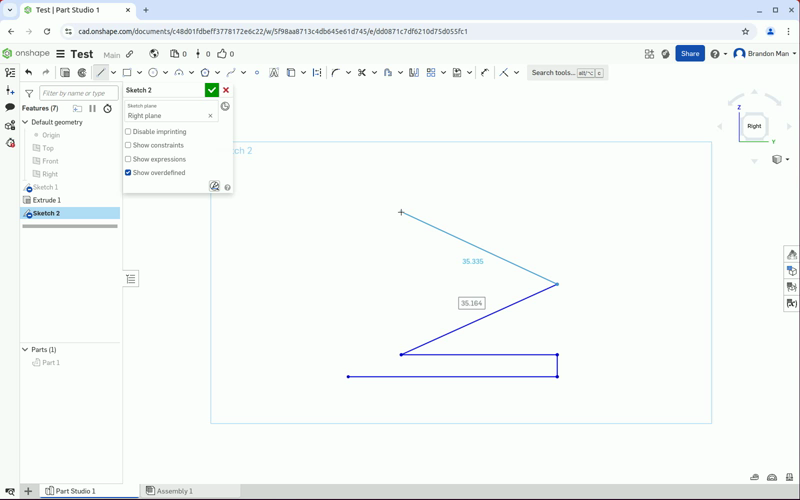
key_up(shift)
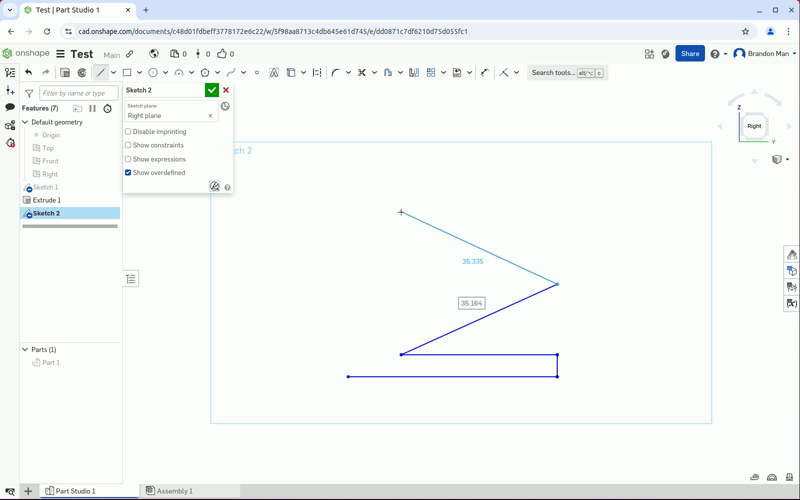
key_down(shift)
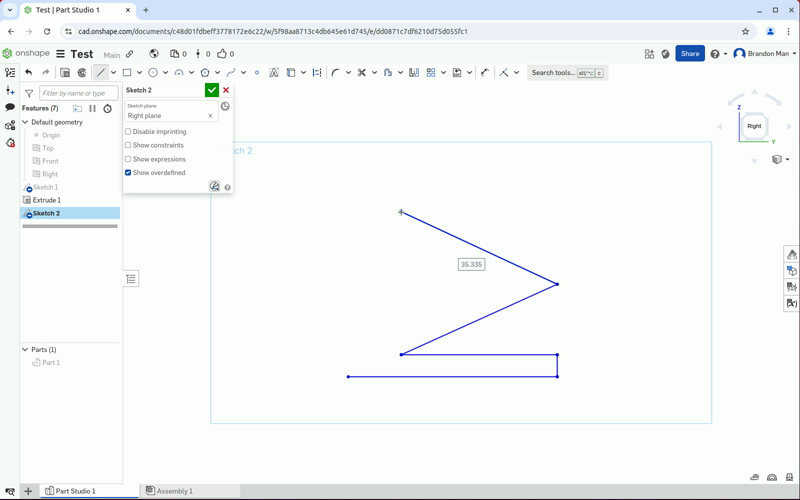
mouse_move(557, 211)
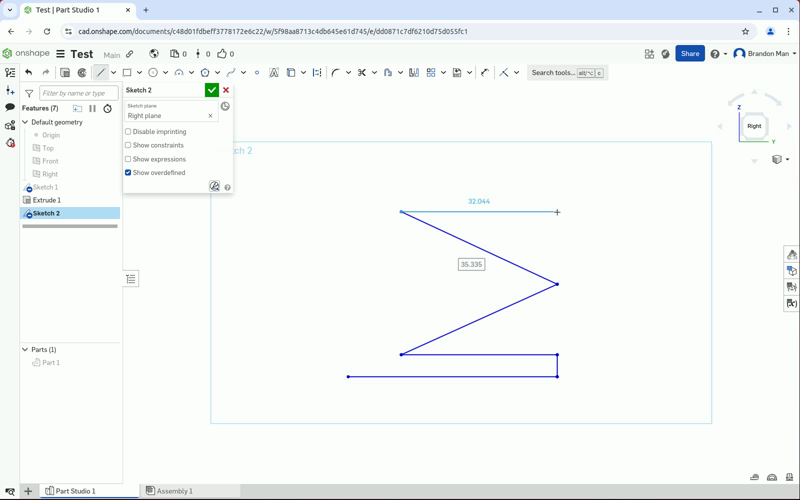
click(557, 211)
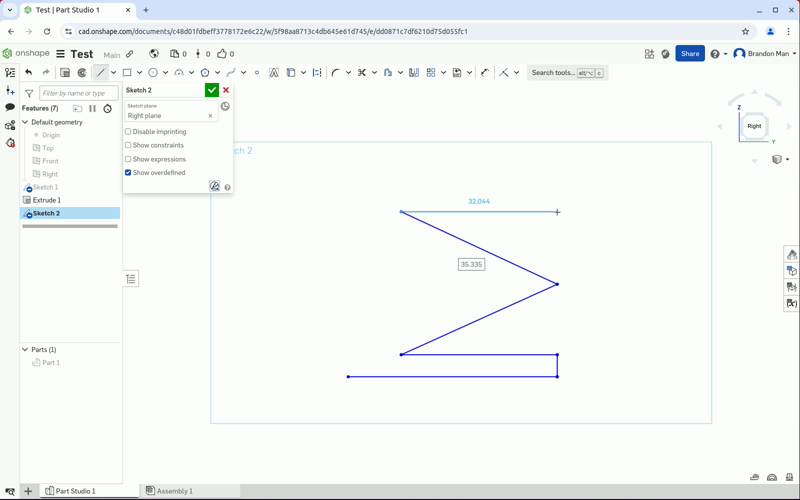
key_up(shift)
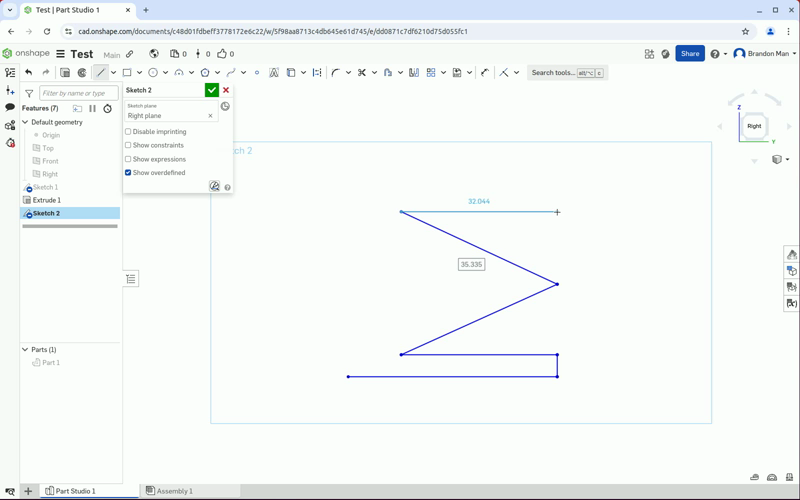
key_down(shift)
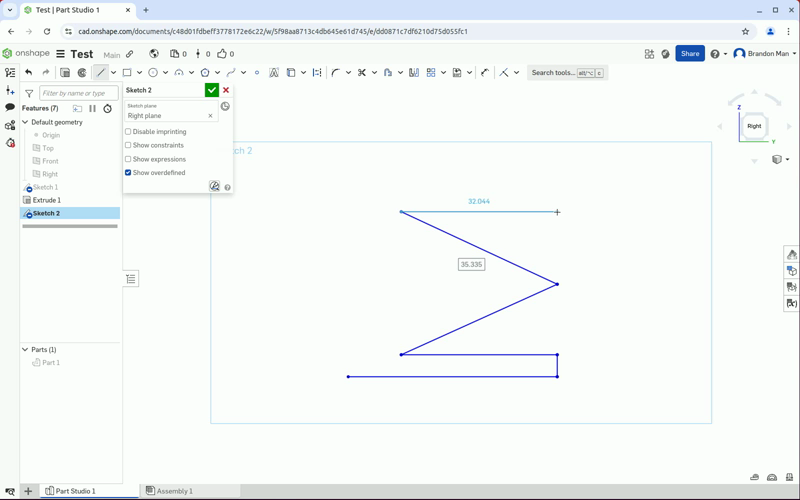
mouse_move(587, 211)
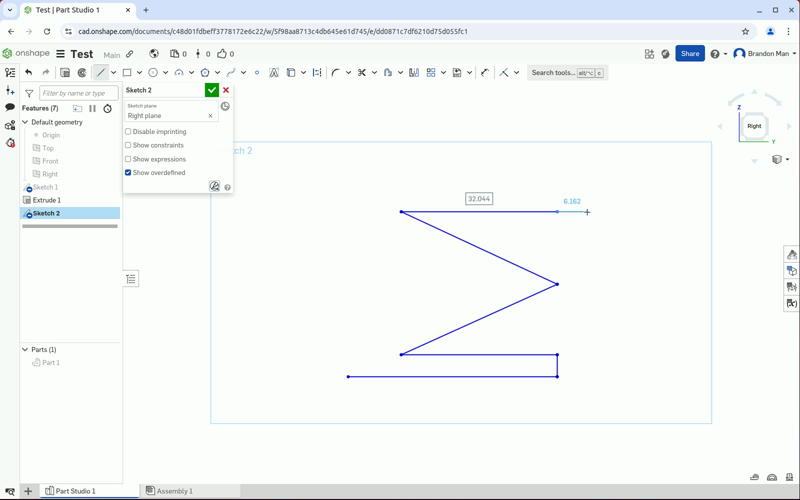
mouse_move(557, 189)
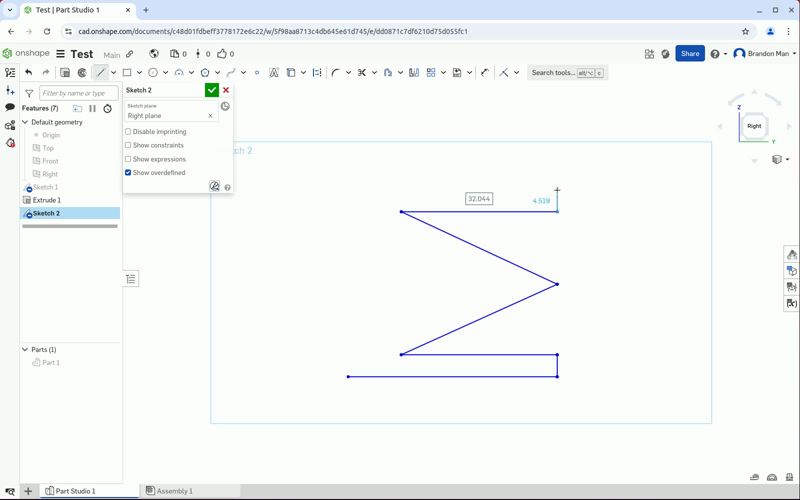
click(557, 189)
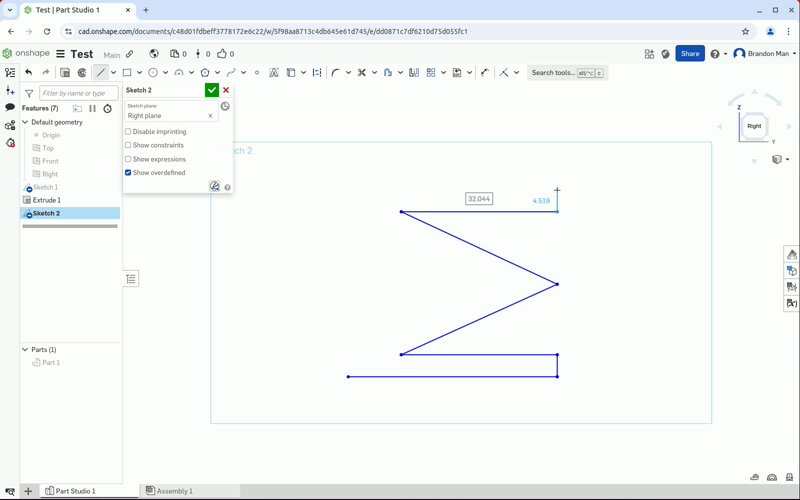
key_up(shift)
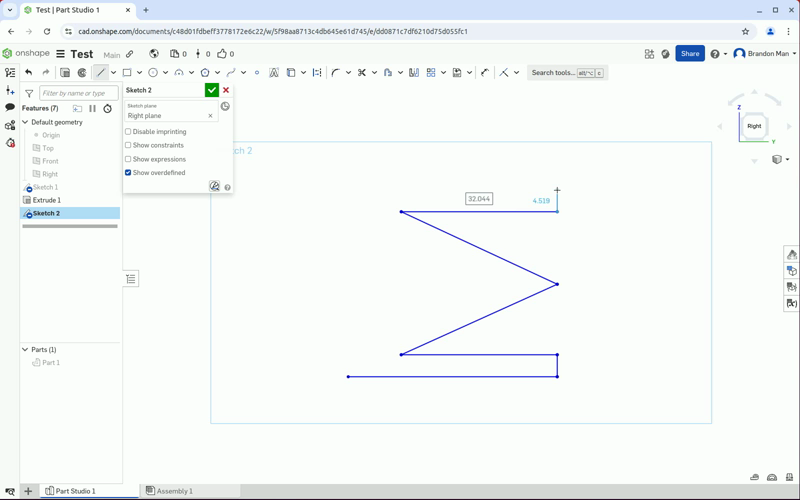
key_down(shift)
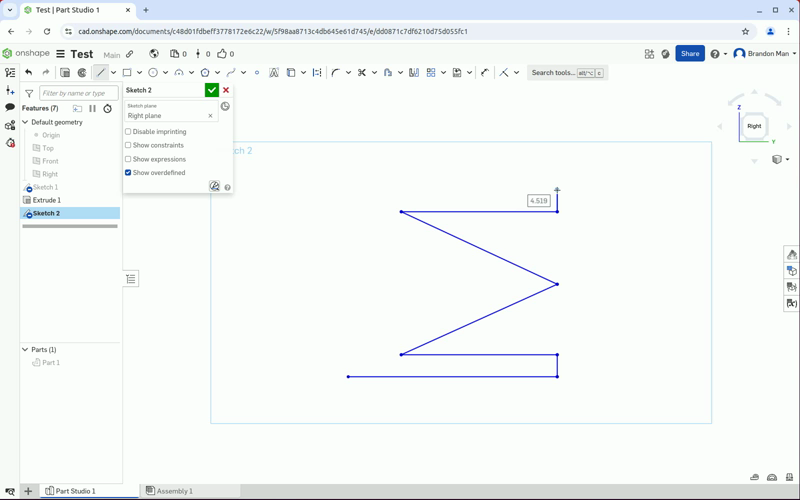
mouse_move(348, 189)
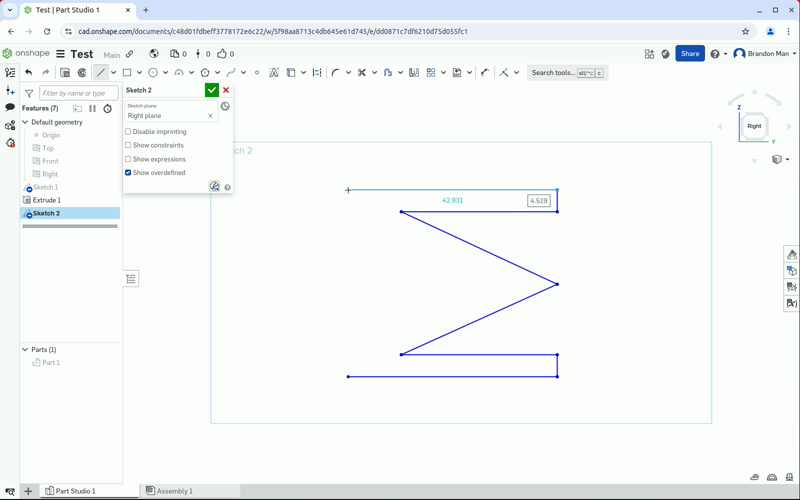
click(348, 189)
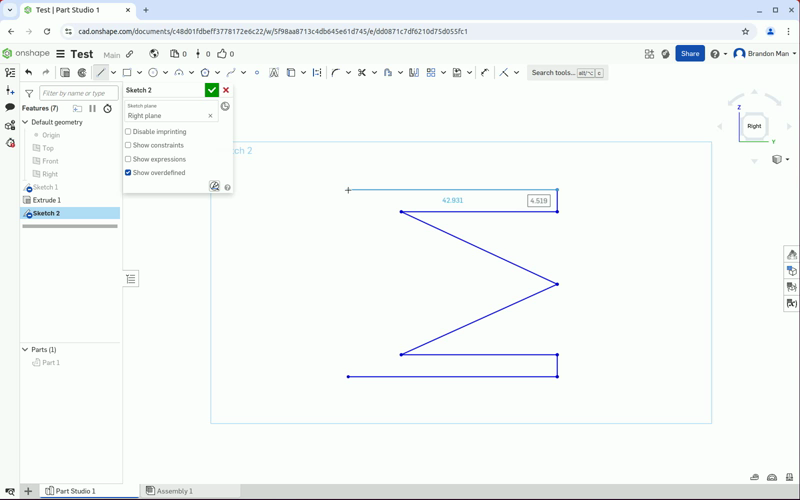
key_up(shift)
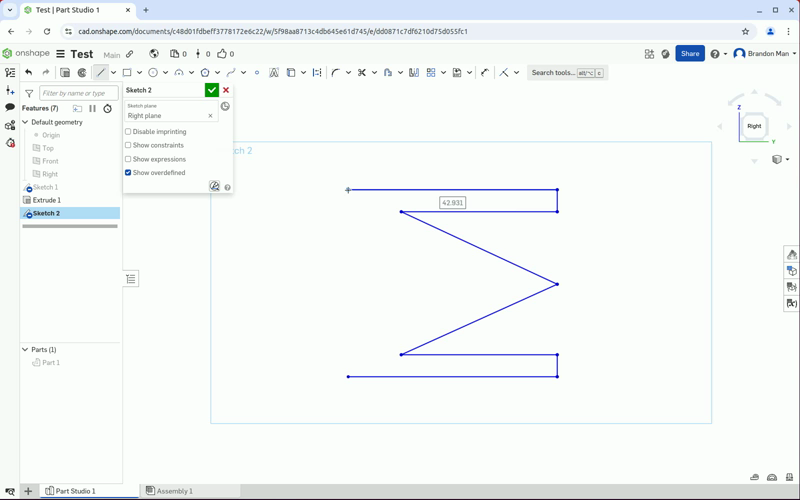
key_down(shift)
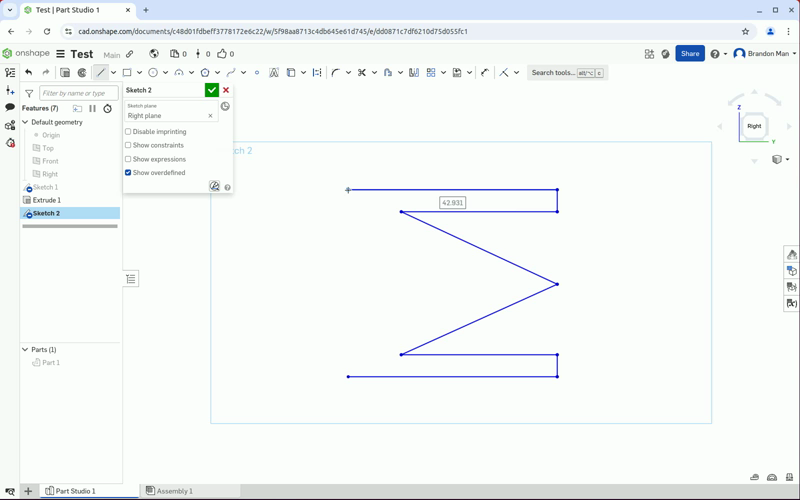
mouse_move(378, 189)
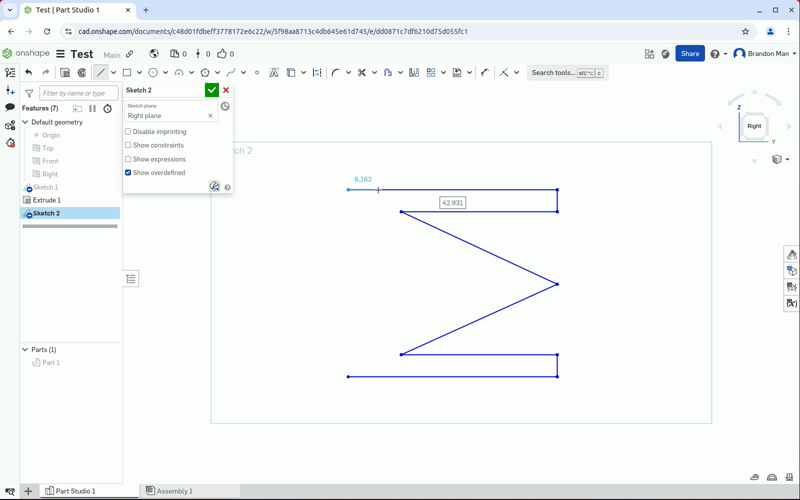
mouse_move(348, 211)
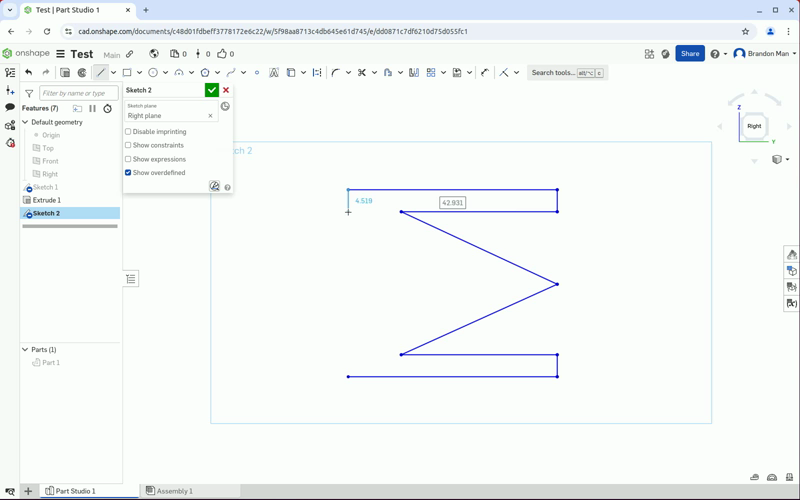
click(348, 211)
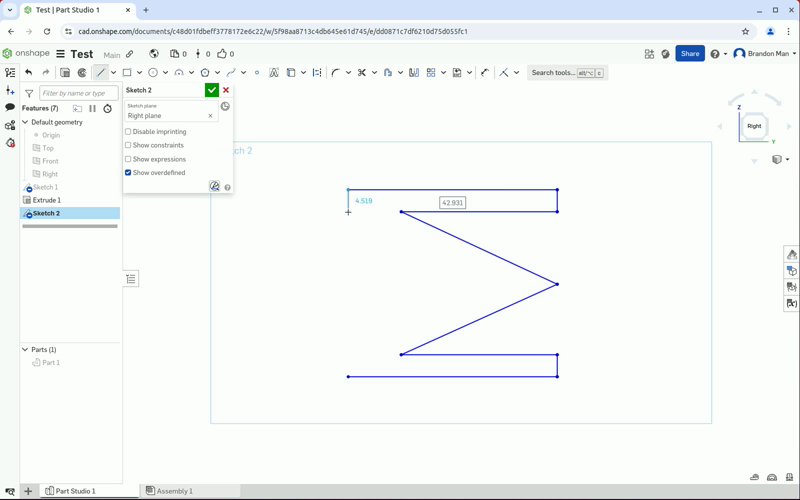
key_up(shift)
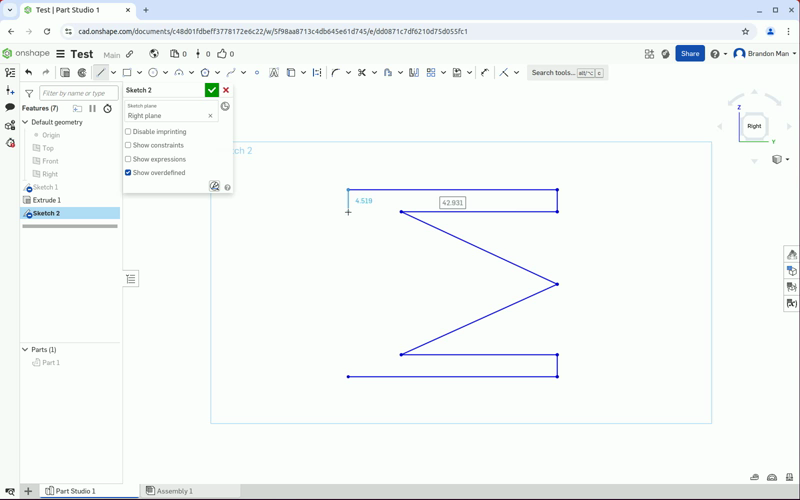
key_down(shift)
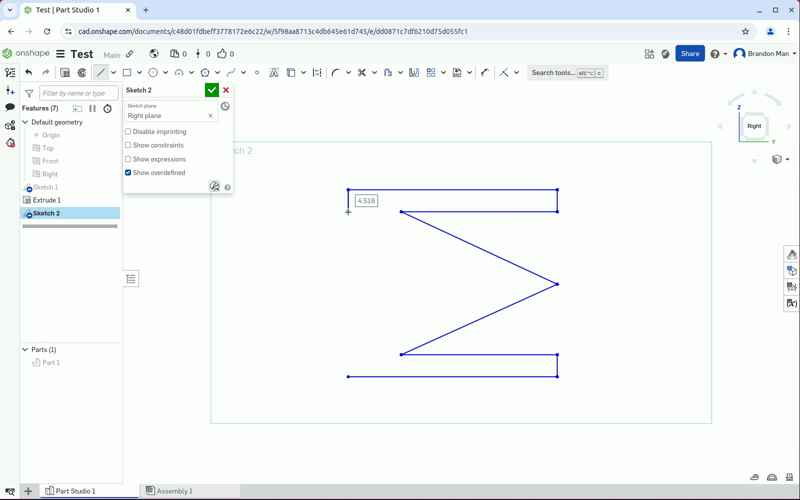
mouse_move(504, 284)
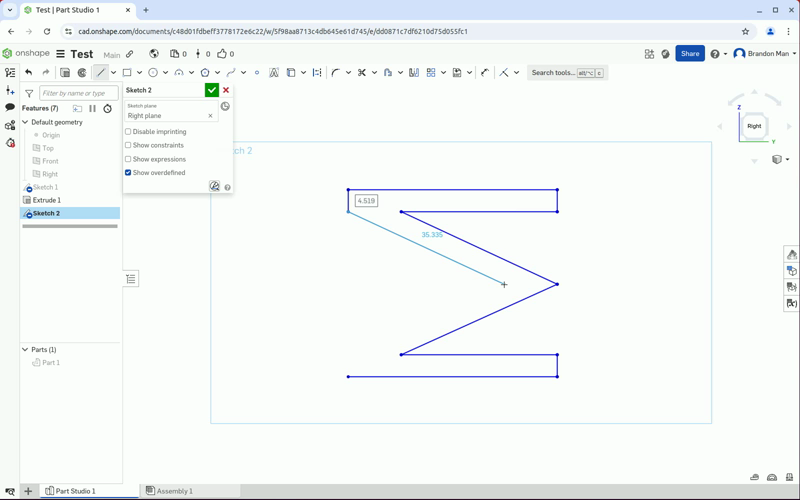
click(504, 284)
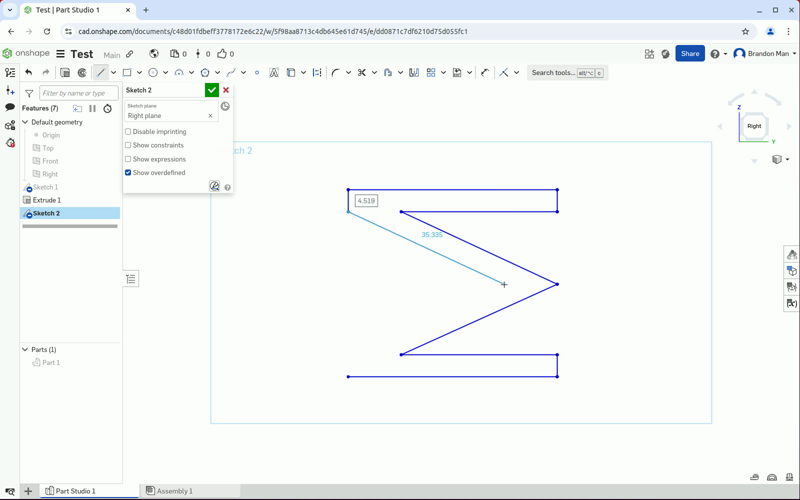
key_up(shift)
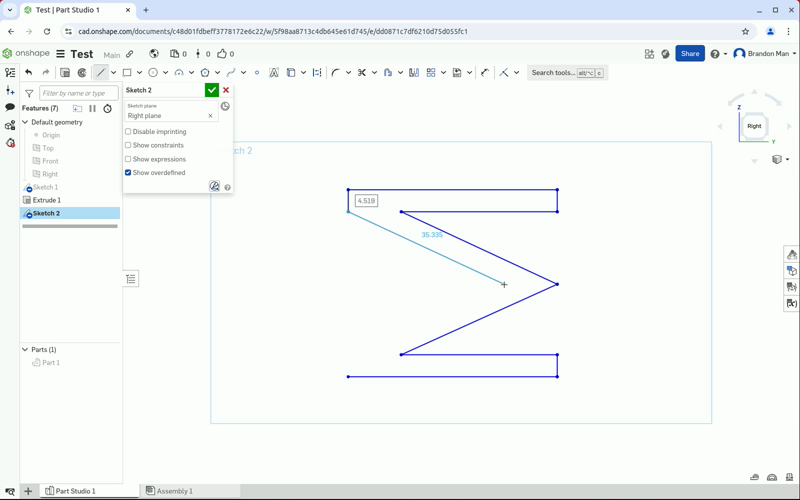
key_down(shift)
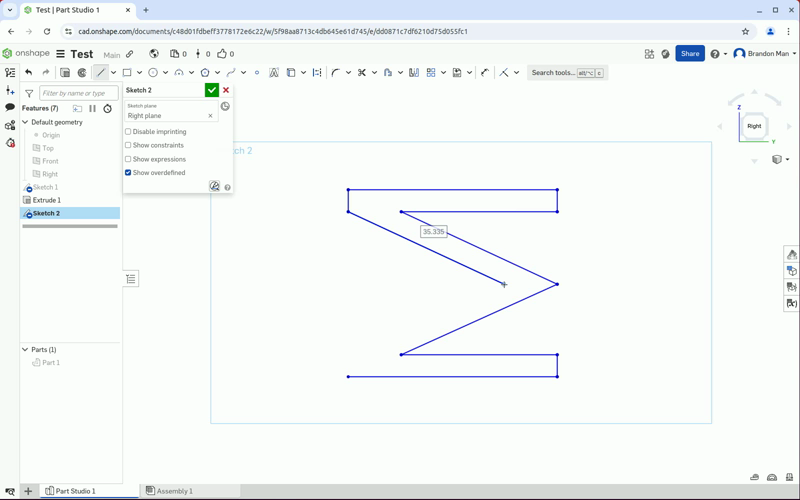
mouse_move(348, 354)
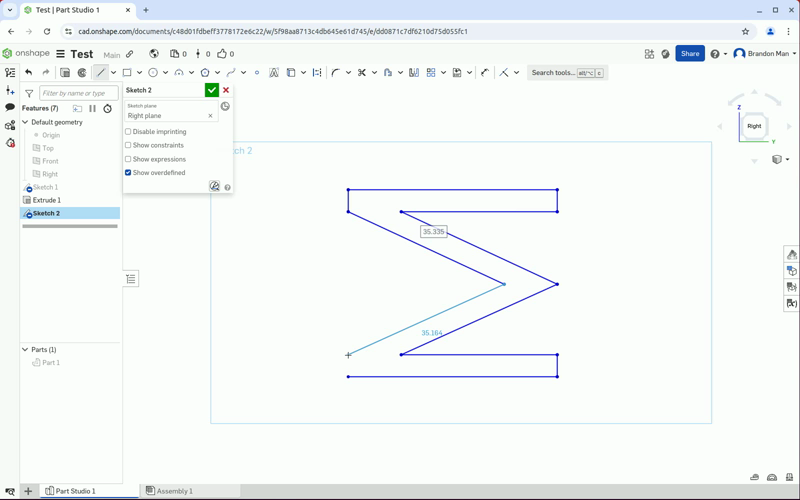
click(348, 354)
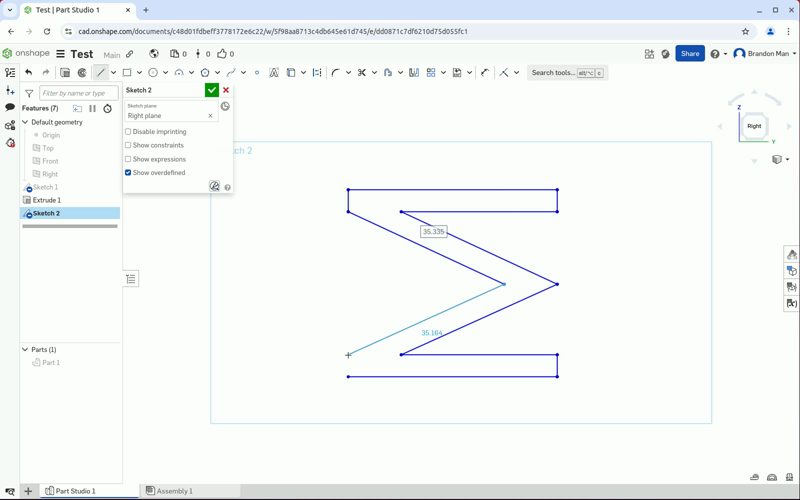
key_up(shift)
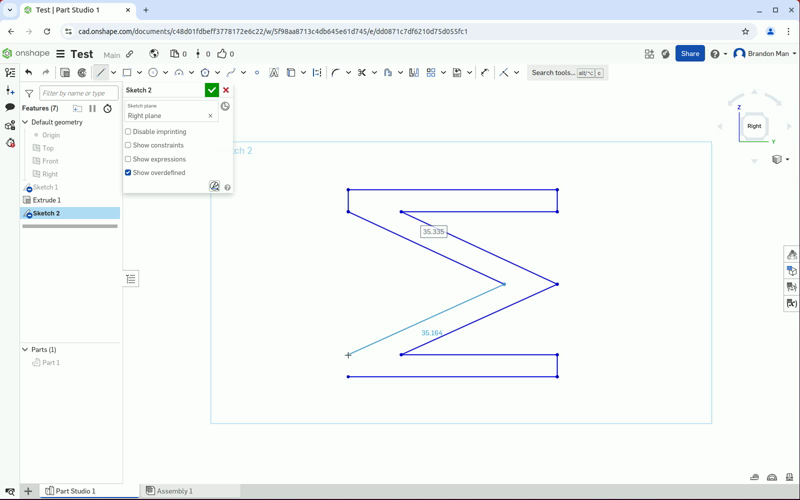
mouse_move(378, 354)
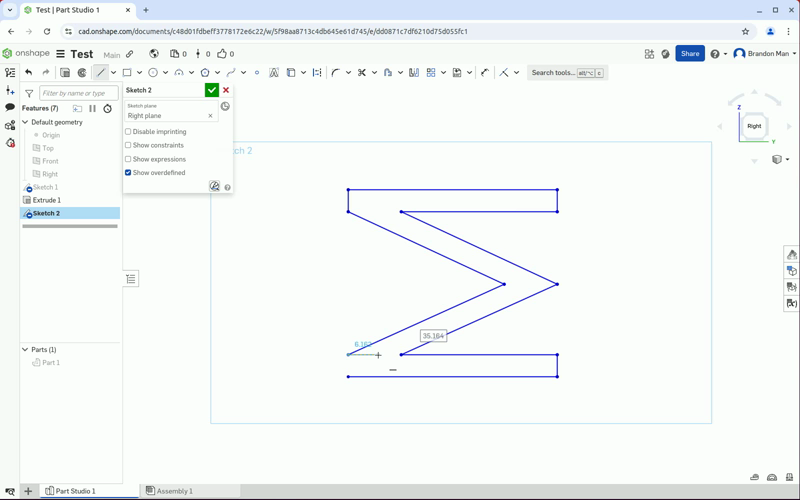
key_down(shift)
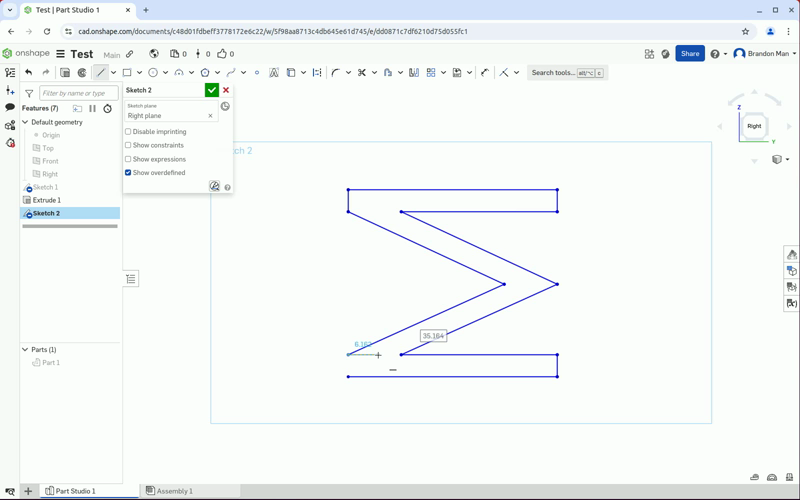
mouse_move(348, 376)
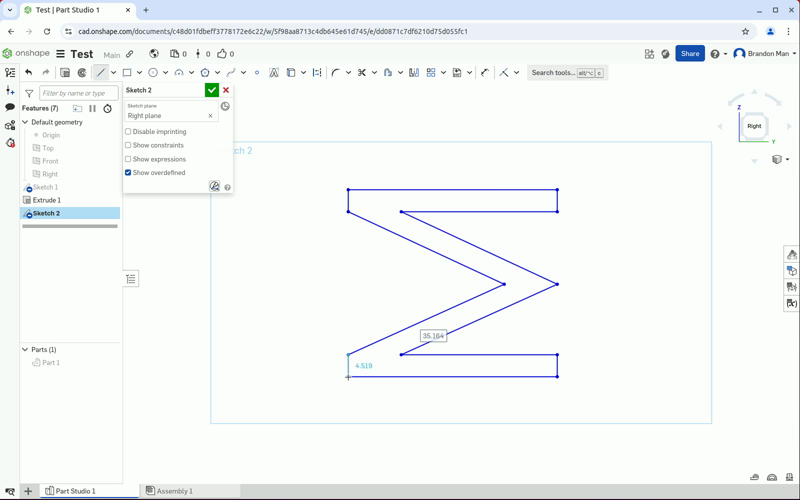
key_up(shift)
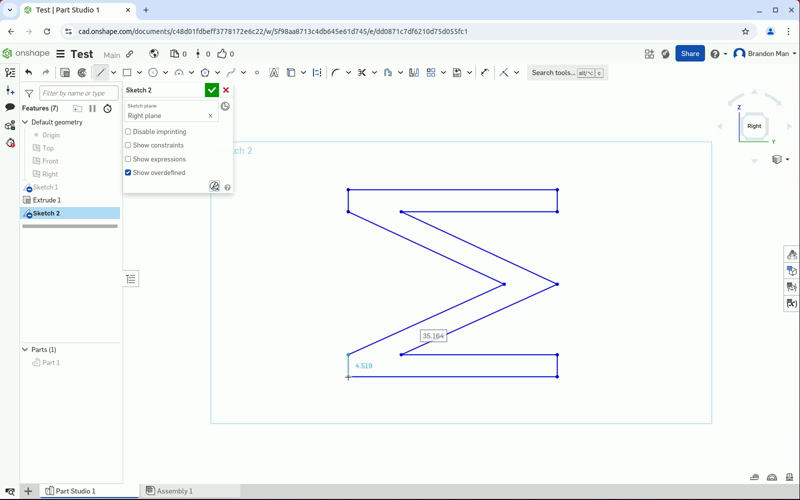
click(348, 376)
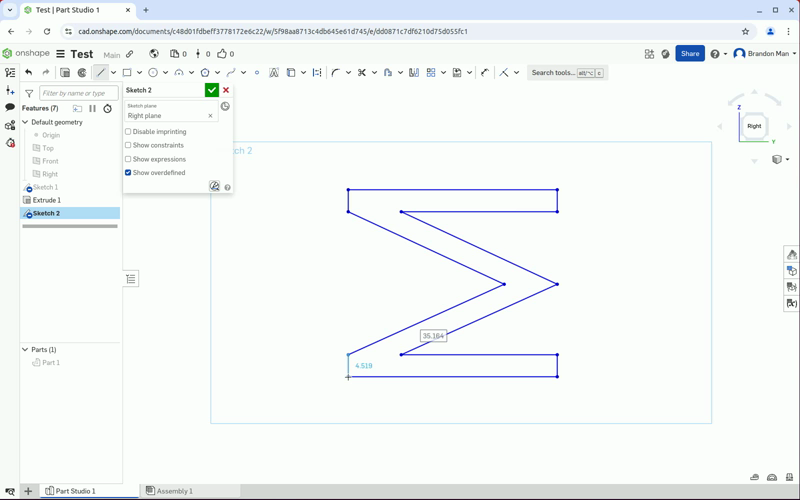
key(esc)
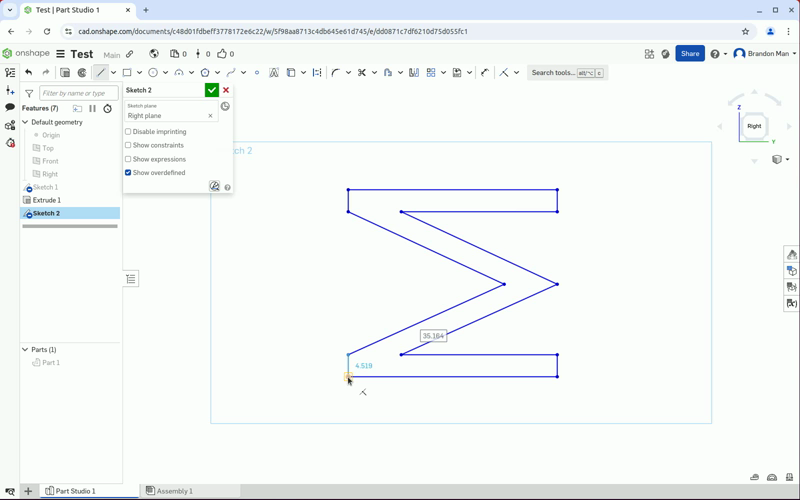
mouse_move(377, 353)
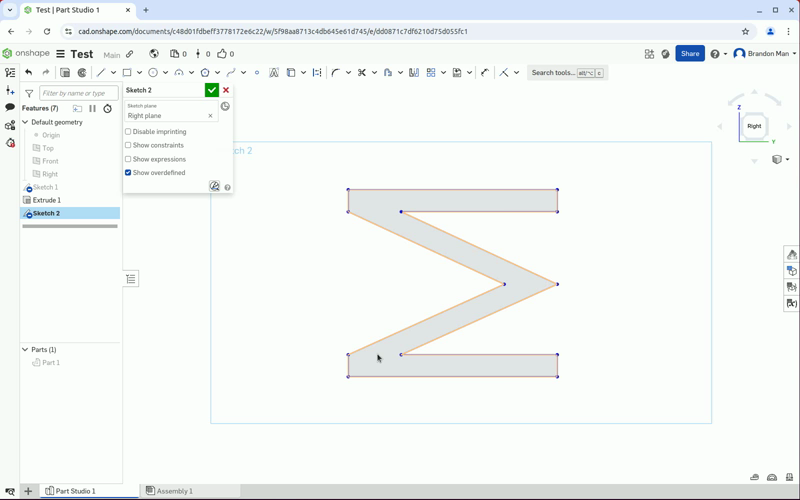
click(377, 353)
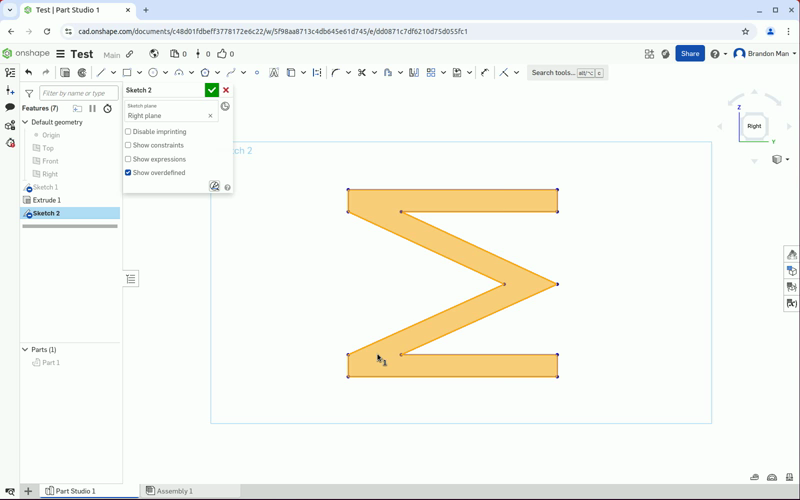
mouse_move(73, 352)
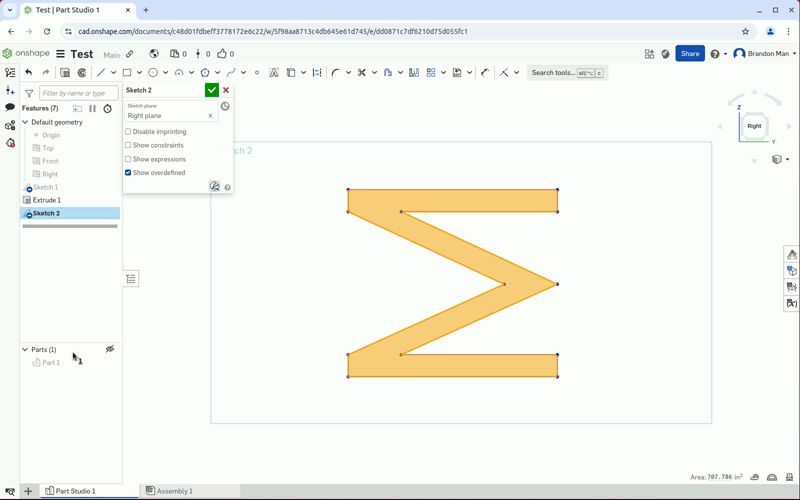
key(shift+y)
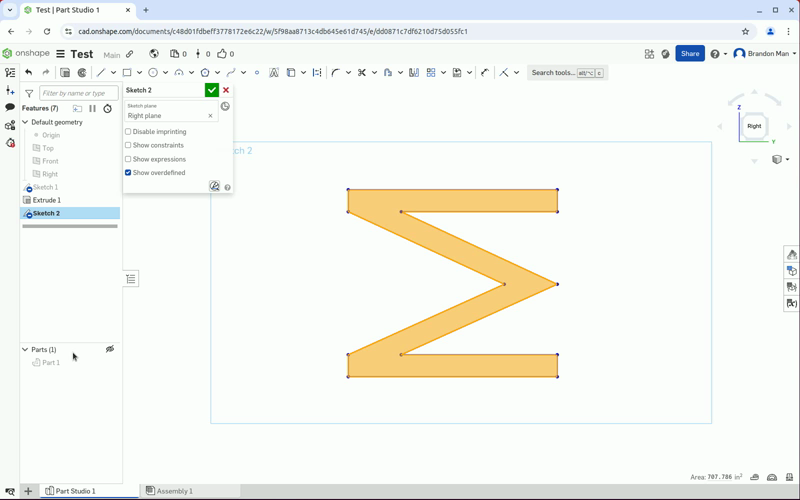
key(shift+e)
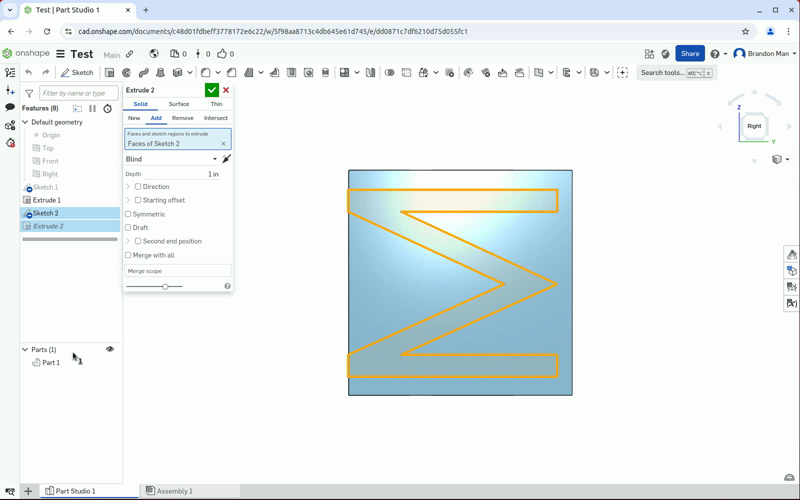
mouse_move(143, 106)
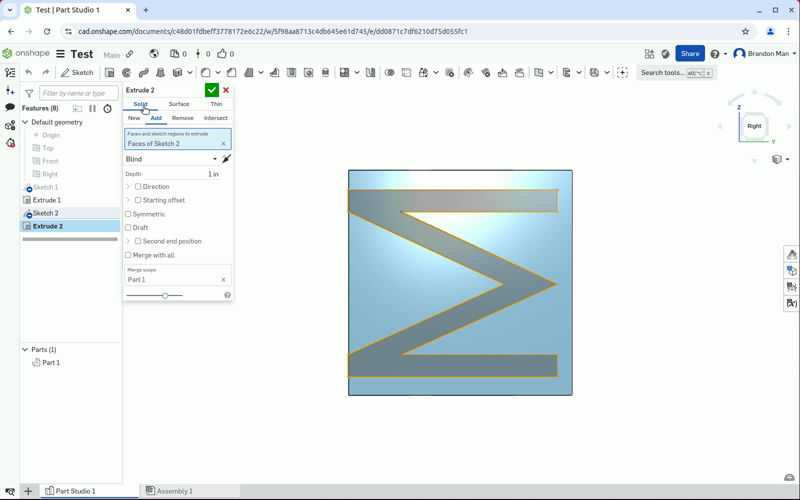
click(143, 106)
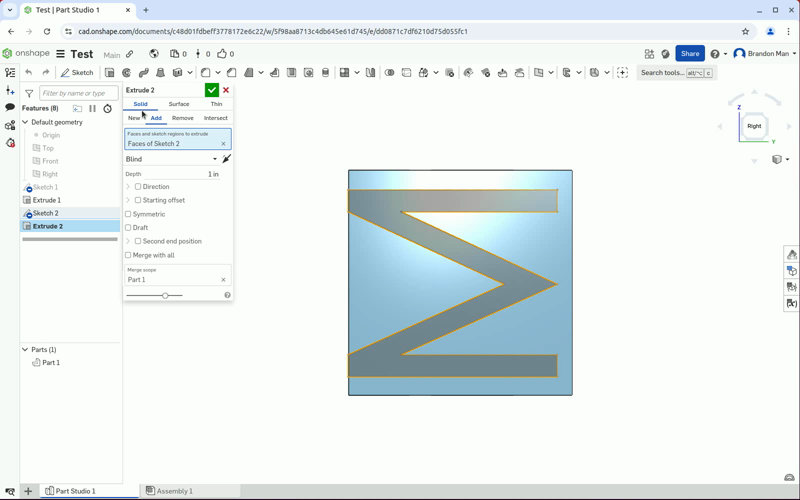
mouse_move(137, 120)
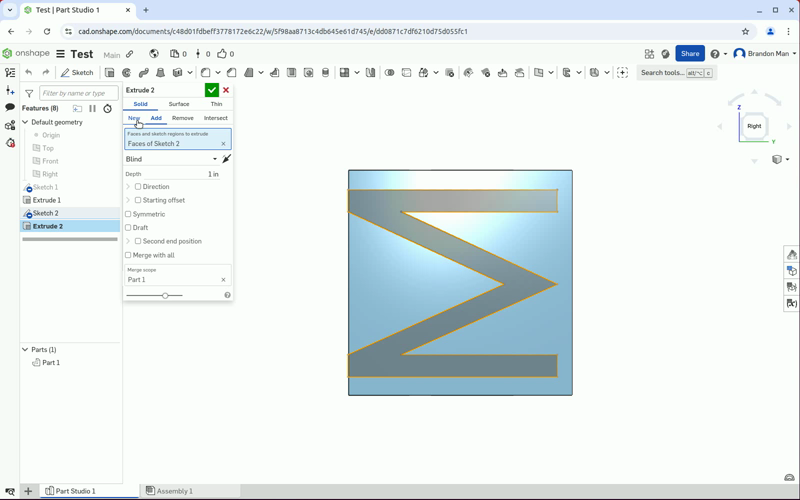
click(137, 120)
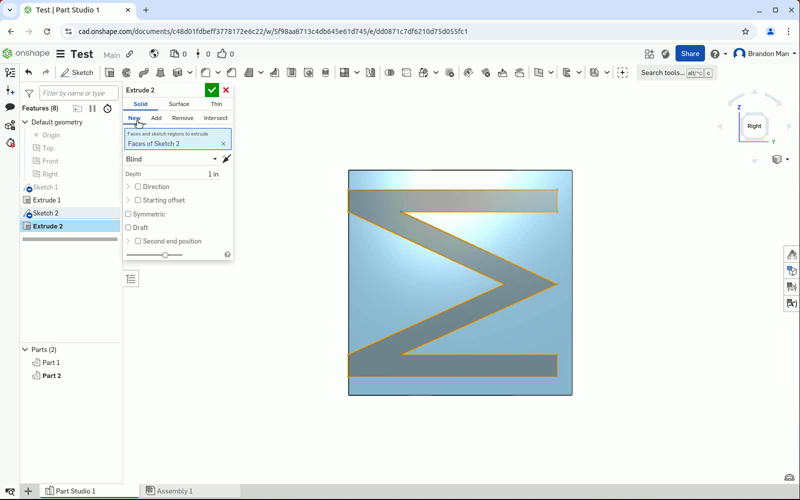
key(tab, 4)
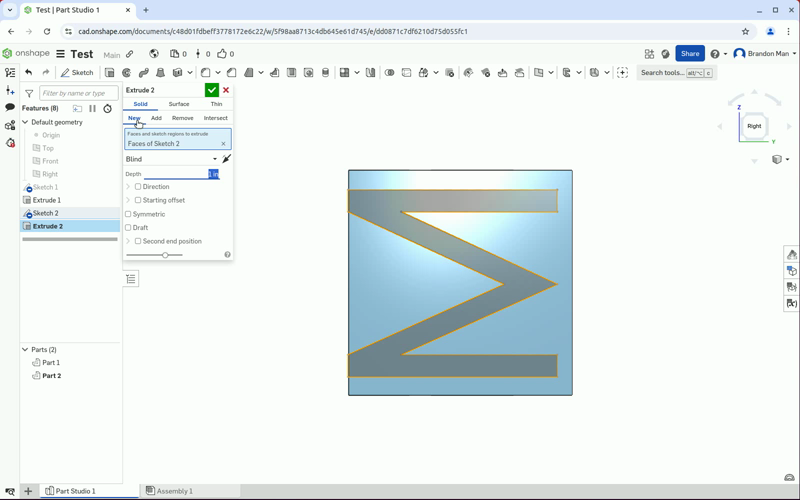
text(38.514)
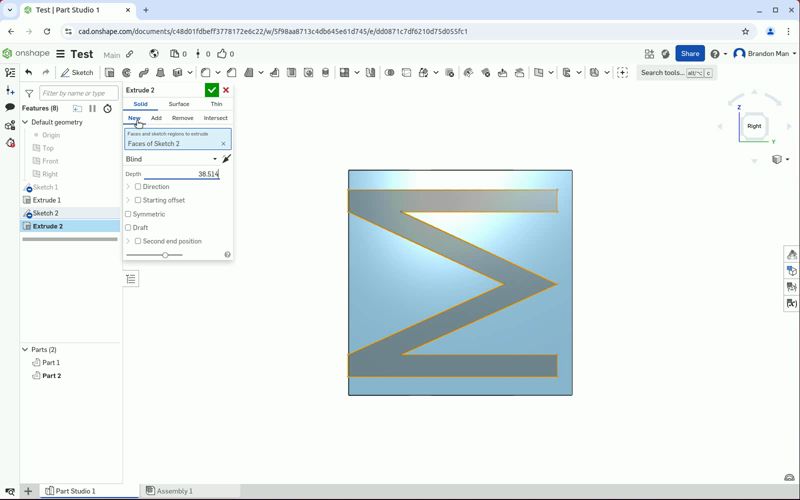
key(tab, 3)
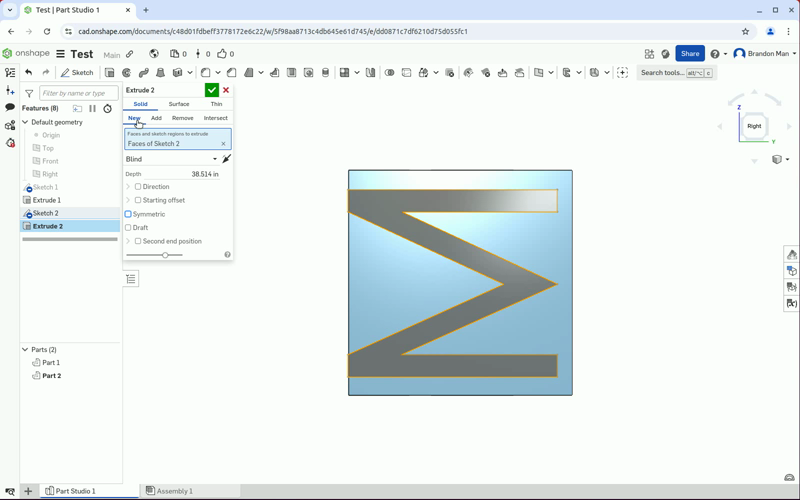
key(space)
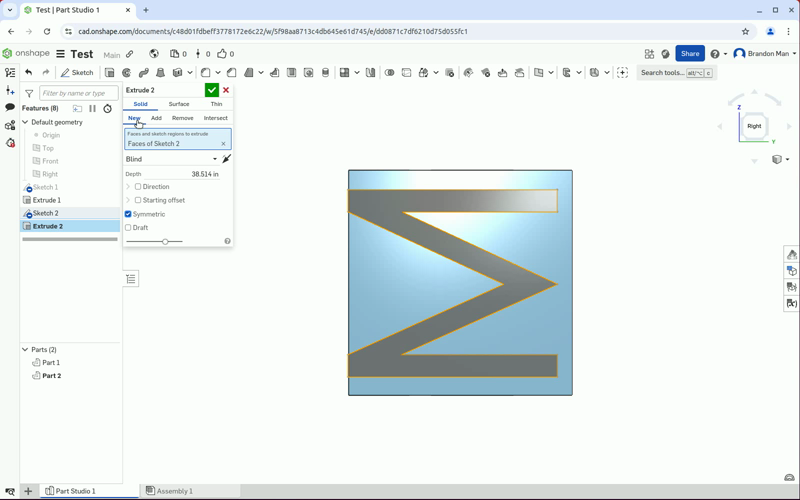
key(enter)
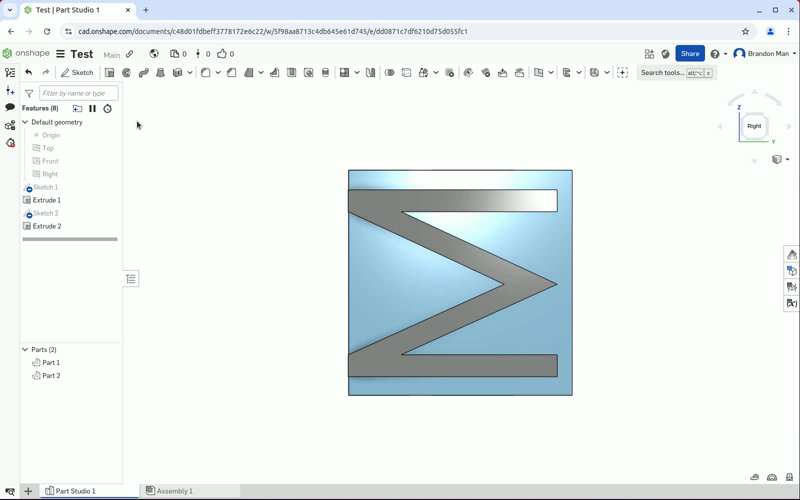
key(shift+h)
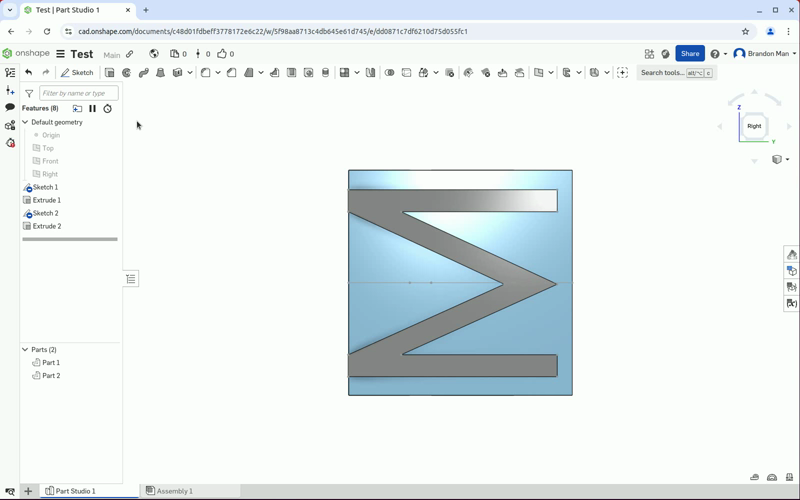
key(shift+h)
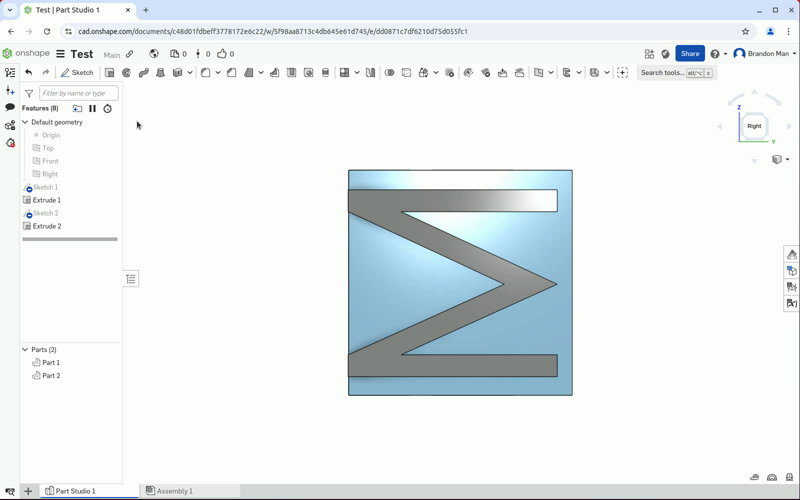
mouse_move(73, 189)
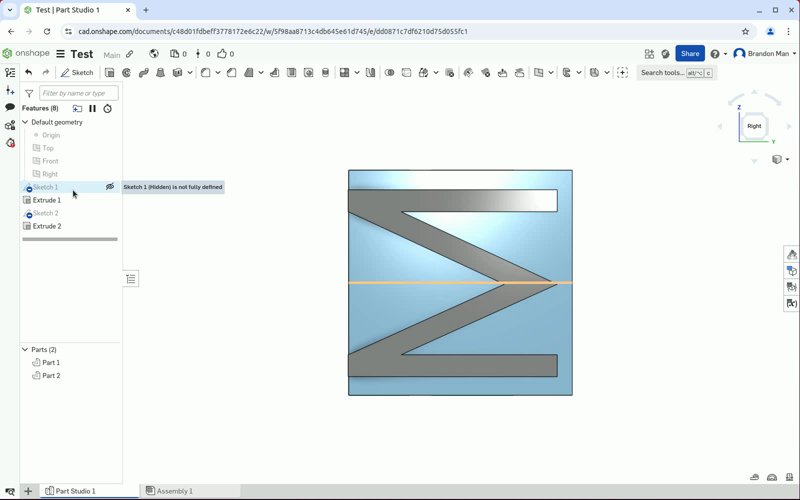
click(73, 189)
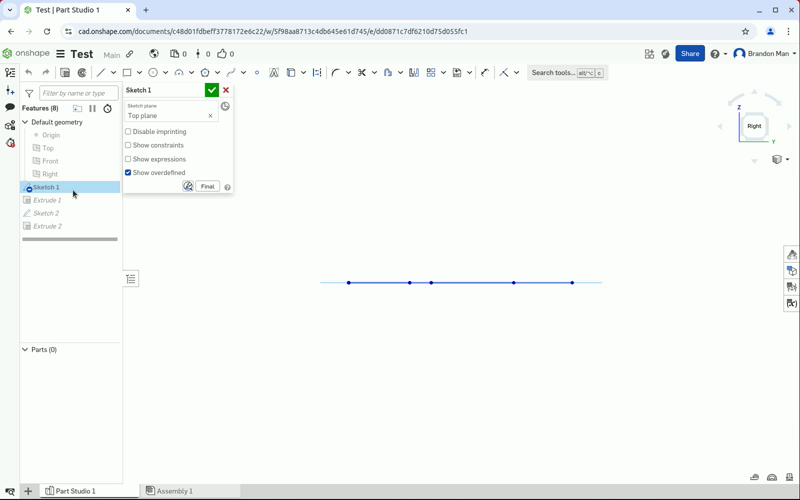
mouse_move(229, 92)
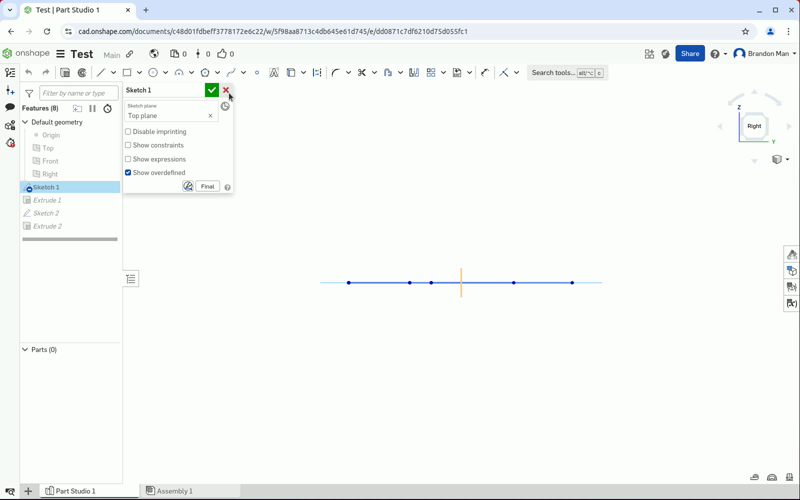
click(229, 92)
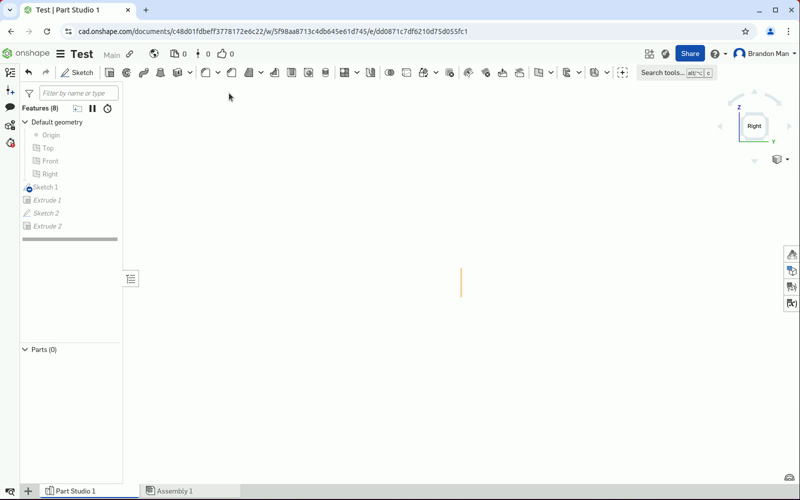
mouse_move(73, 352)
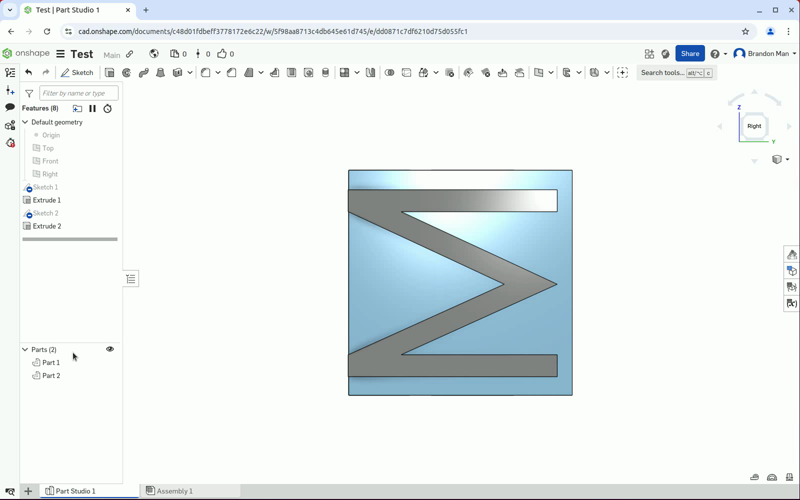
key(y)
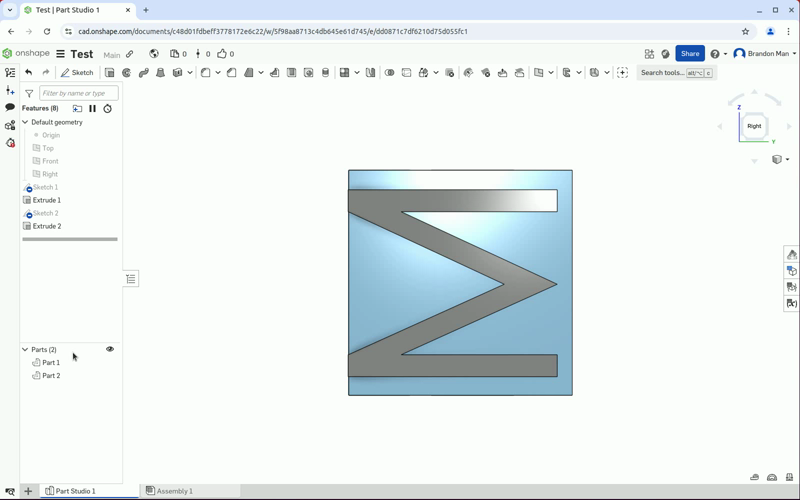
key(shift+p)
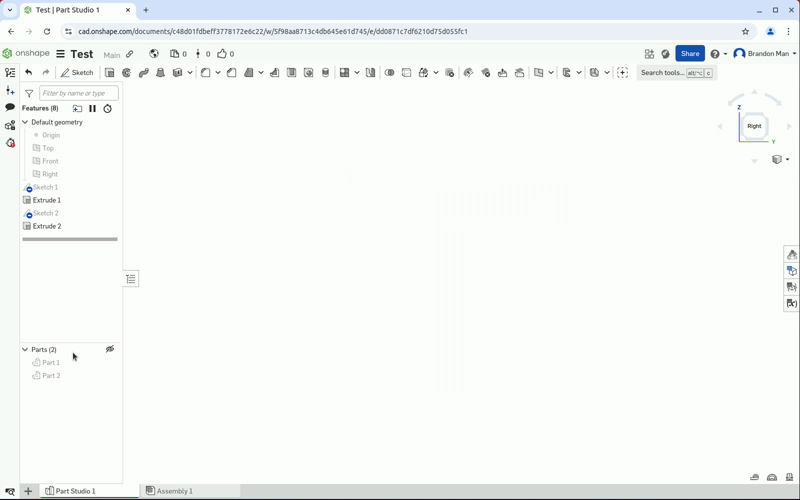
key(space)
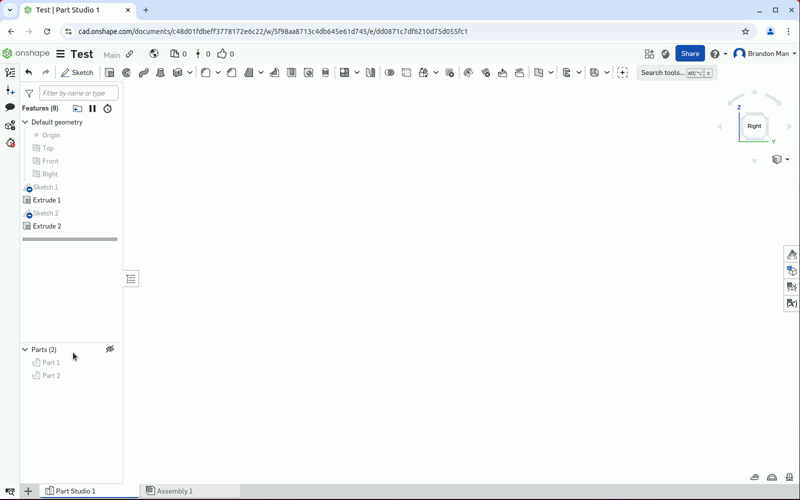
key_down(shift)
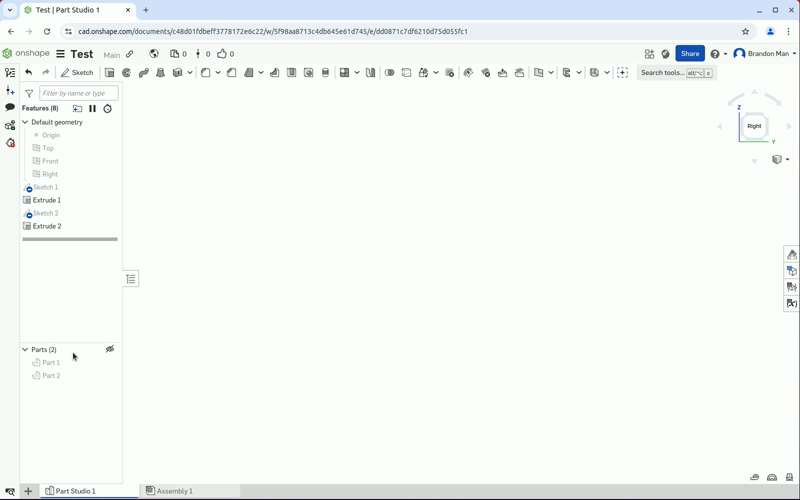
key(right)
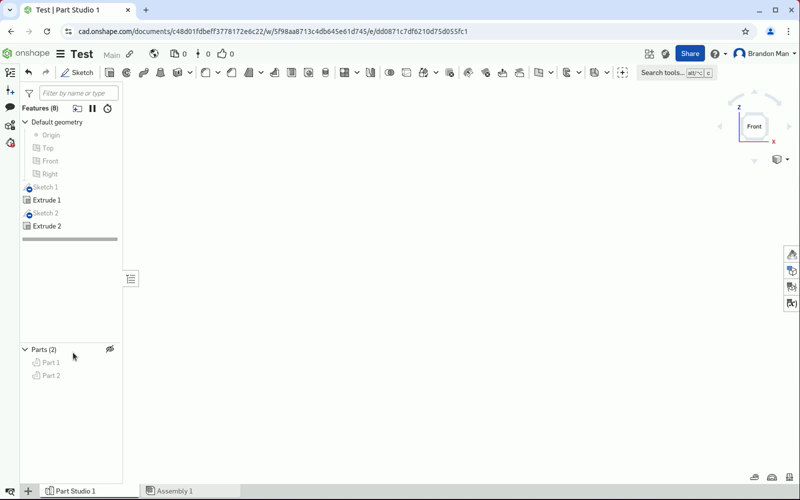
key_up(shift)
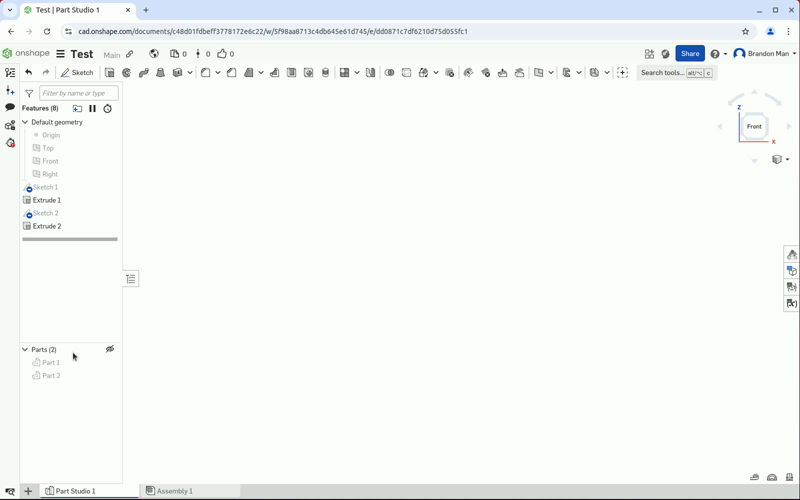
mouse_move(73, 352)
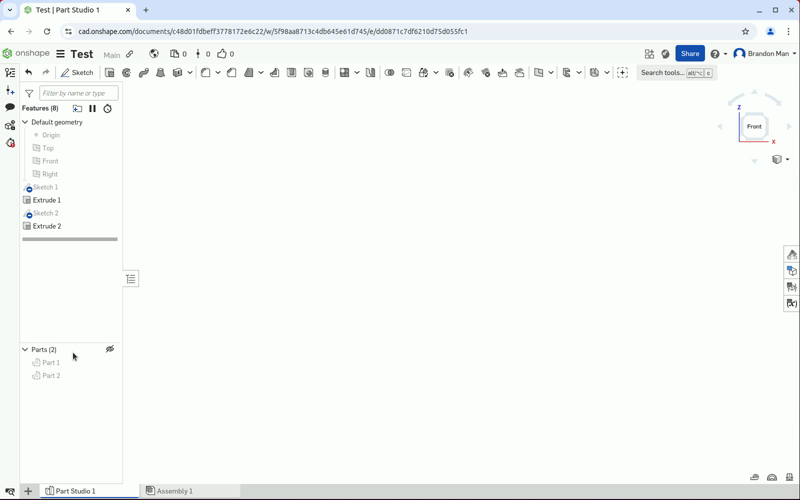
key(shift+y)
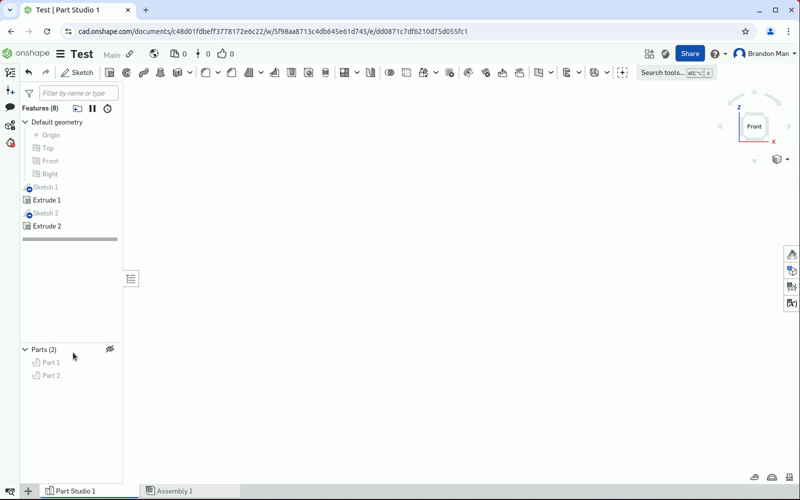
key(shift+s)
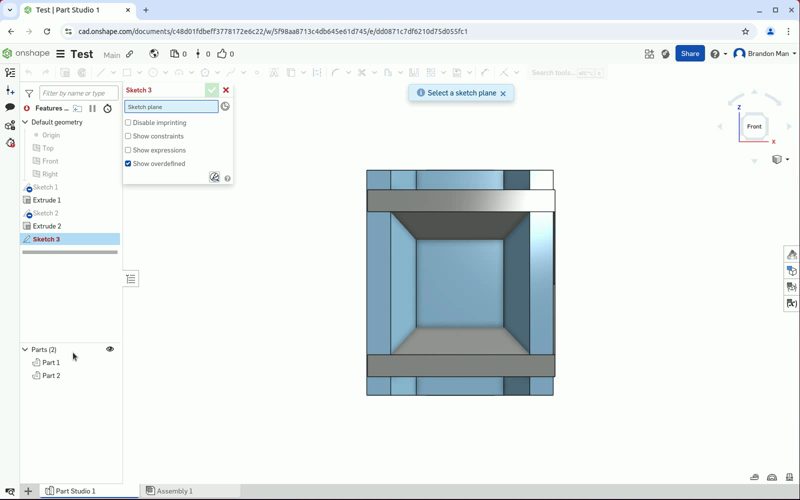
mouse_move(73, 163)
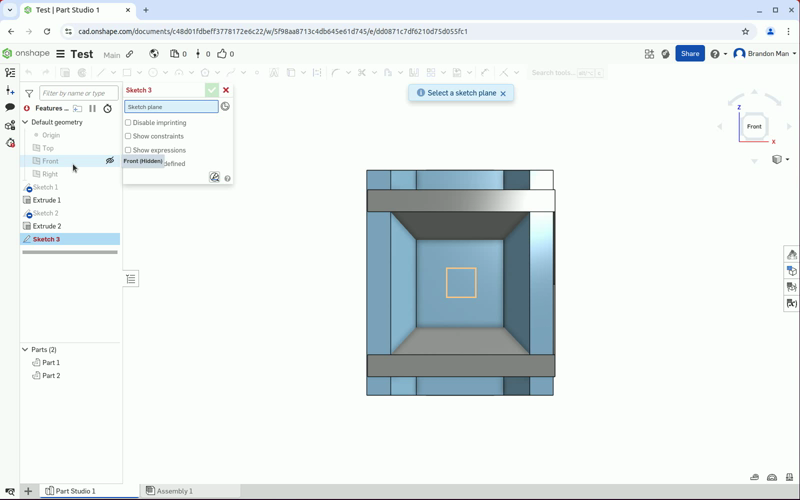
click(73, 163)
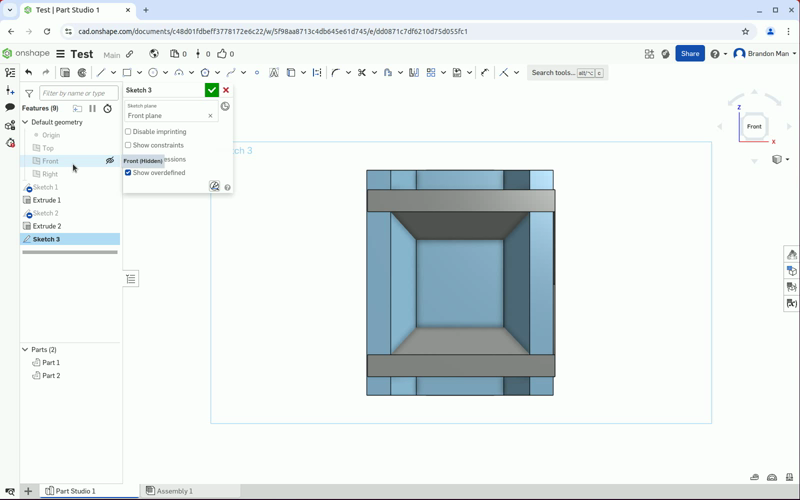
mouse_move(73, 352)
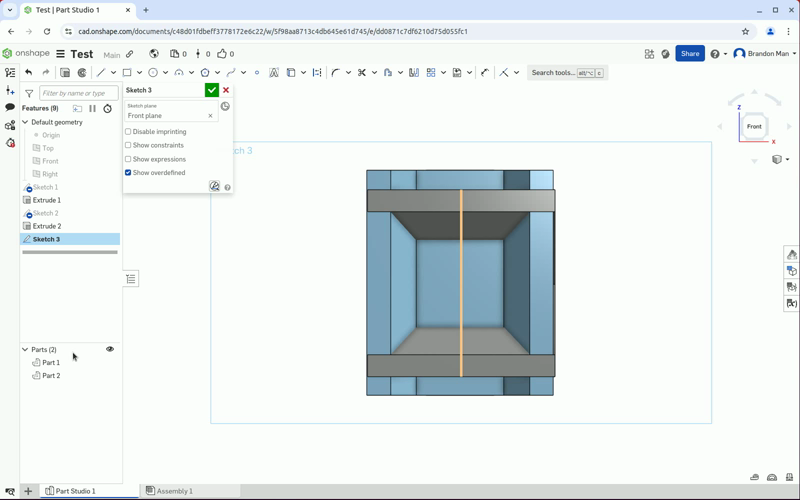
key(y)
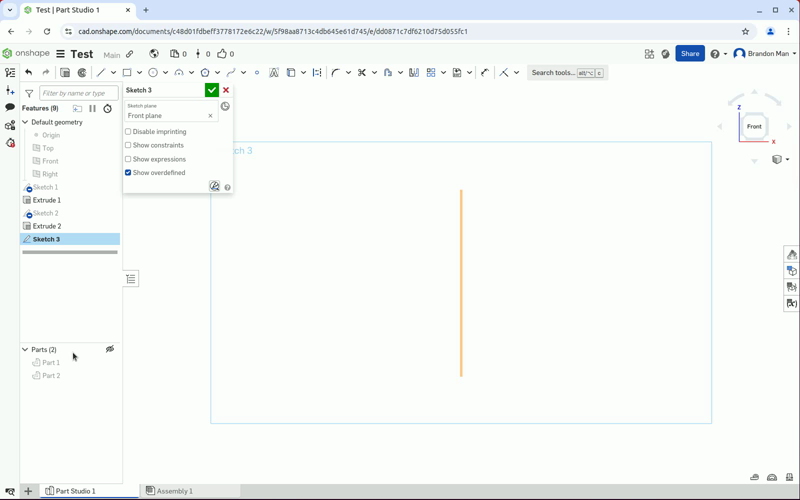
key(l)
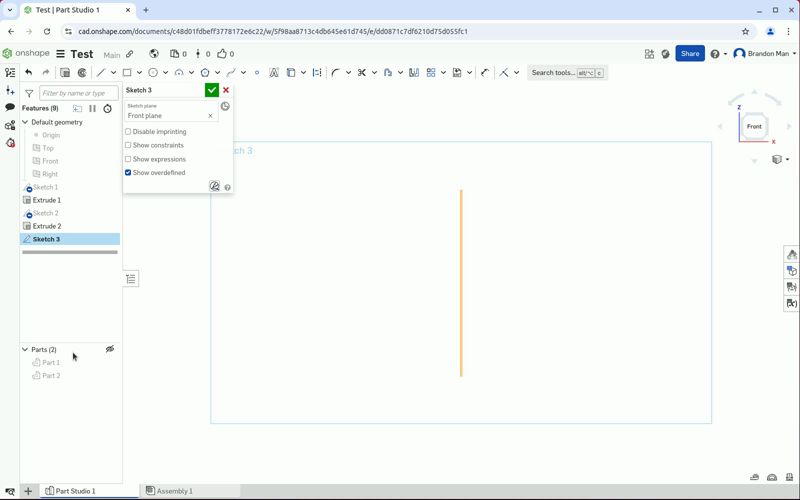
key_down(shift)
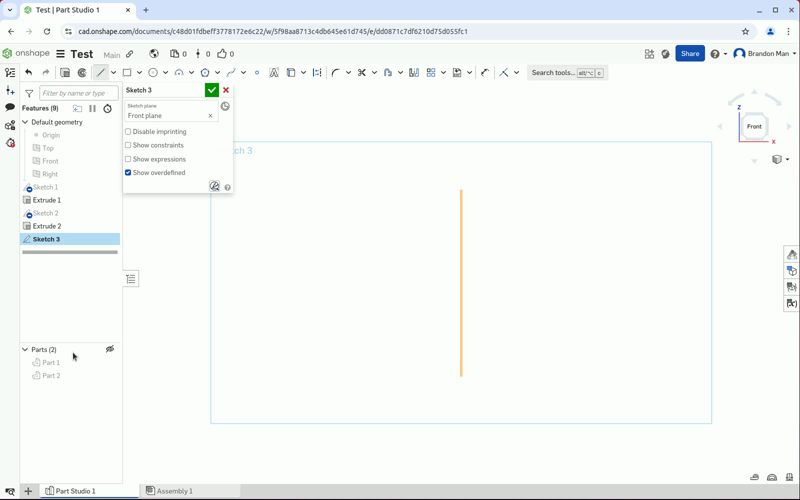
mouse_move(391, 376)
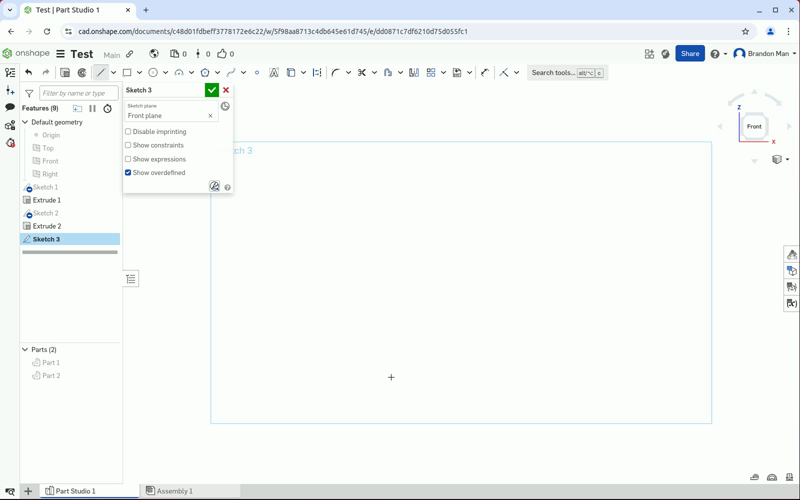
click(391, 376)
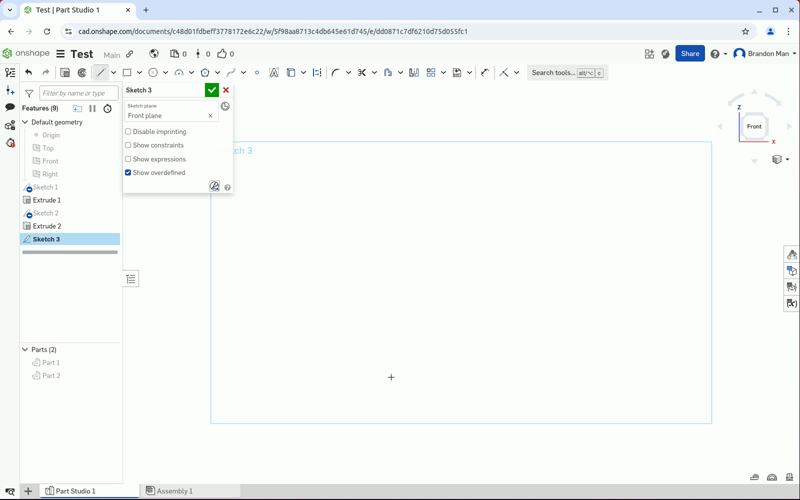
key_up(shift)
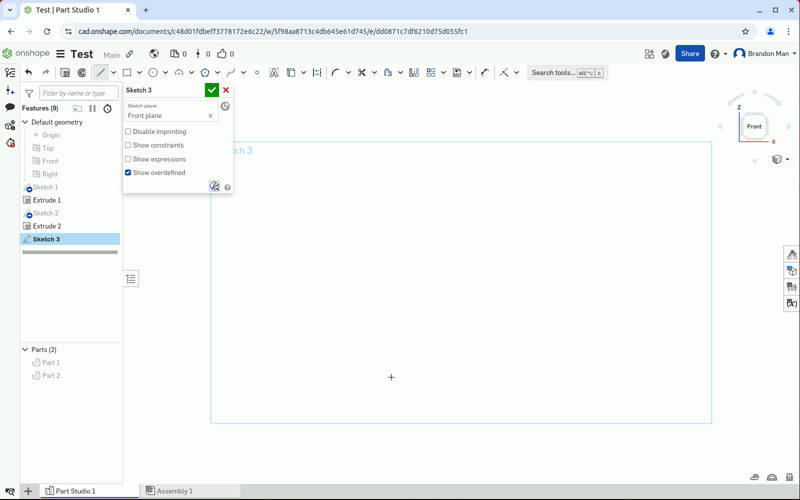
key_down(shift)
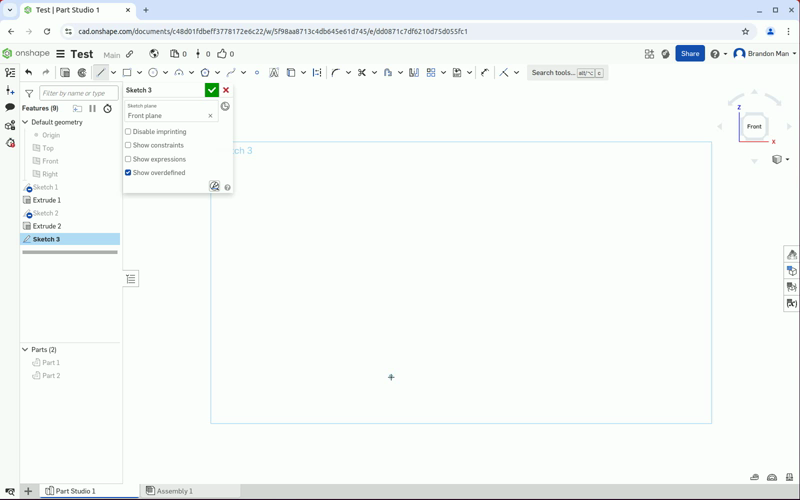
mouse_move(529, 376)
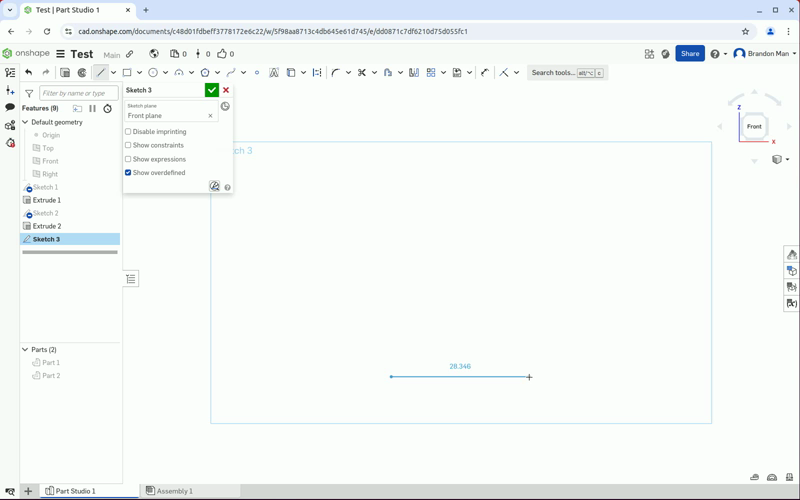
click(529, 376)
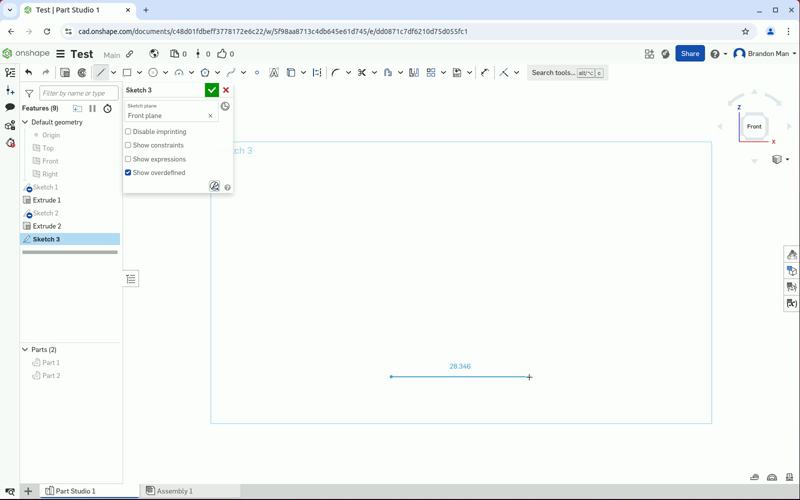
key_up(shift)
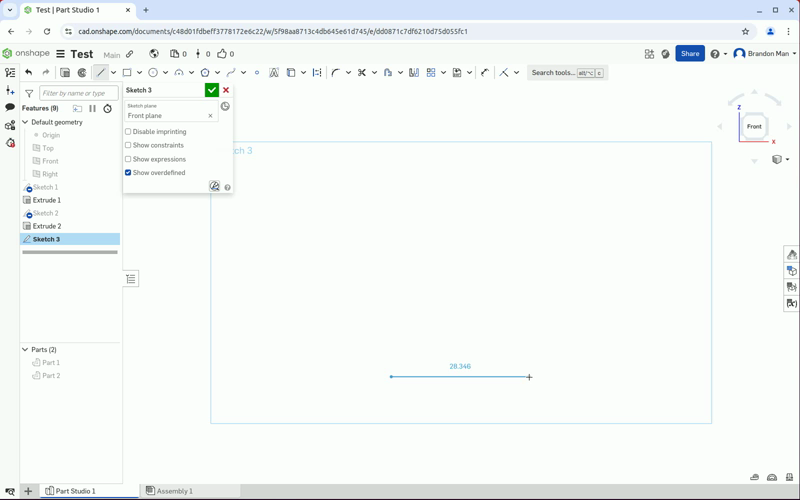
key_down(shift)
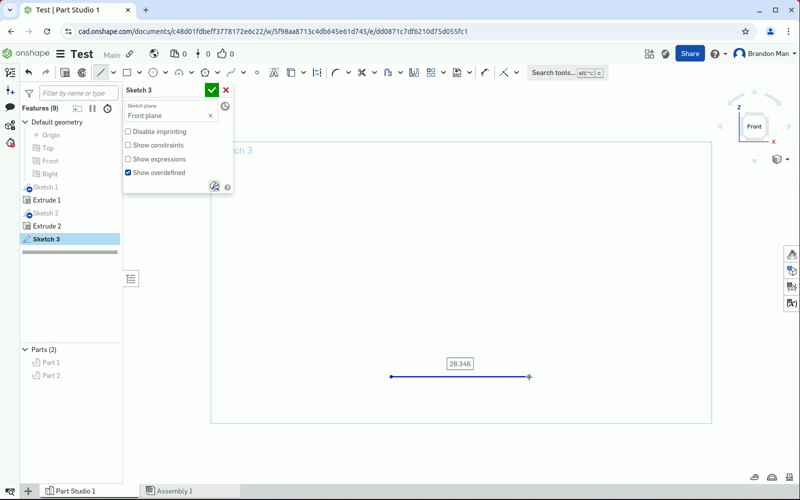
mouse_move(559, 376)
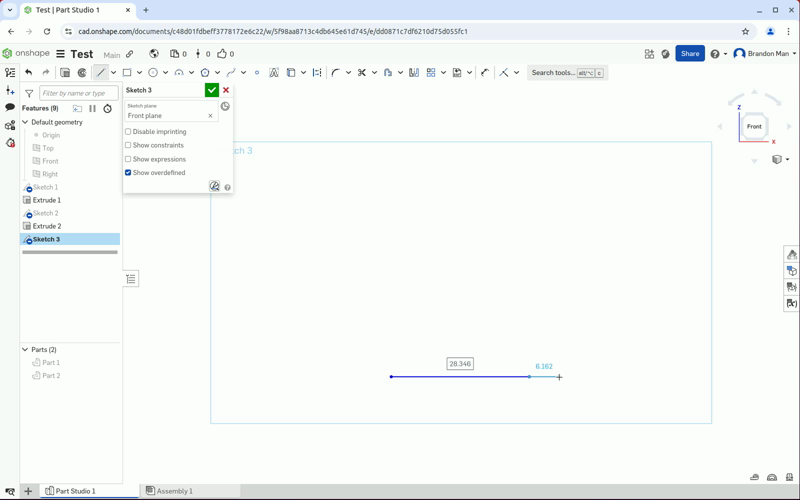
mouse_move(529, 354)
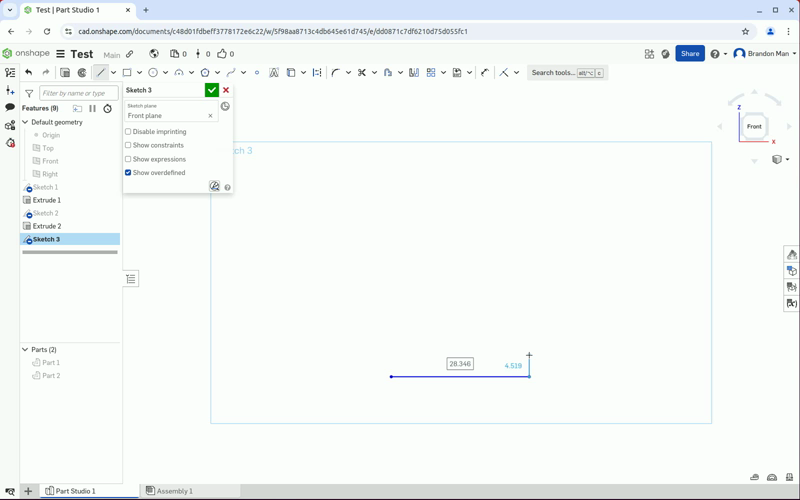
click(529, 354)
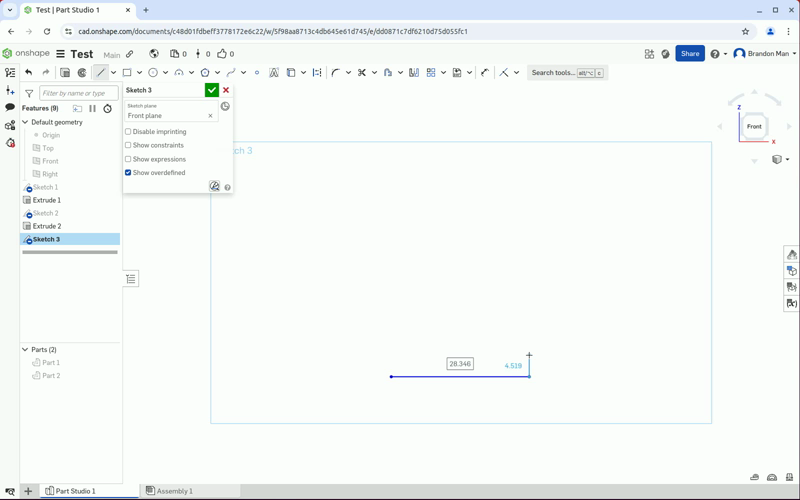
key_up(shift)
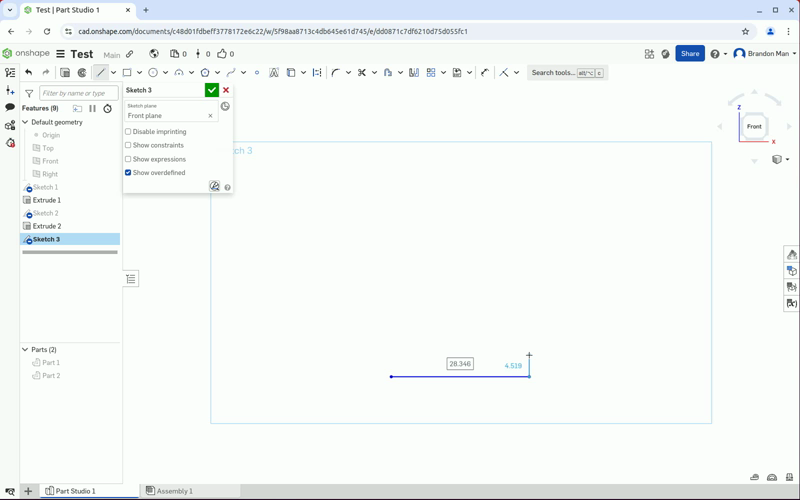
key_down(shift)
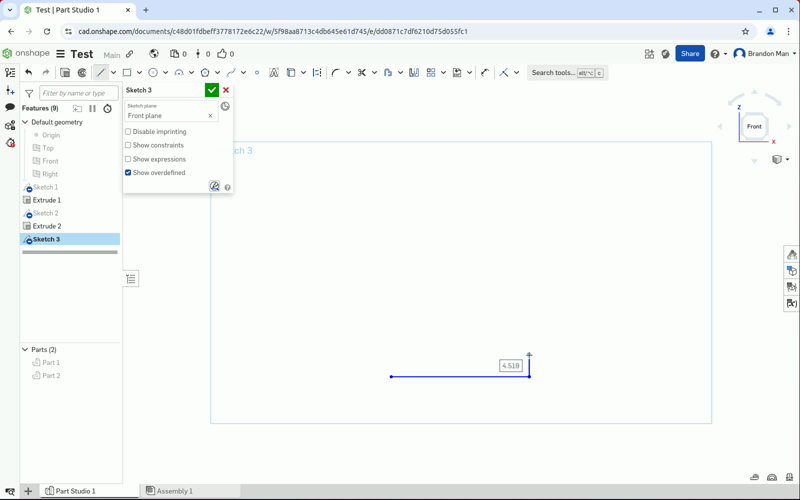
mouse_move(559, 354)
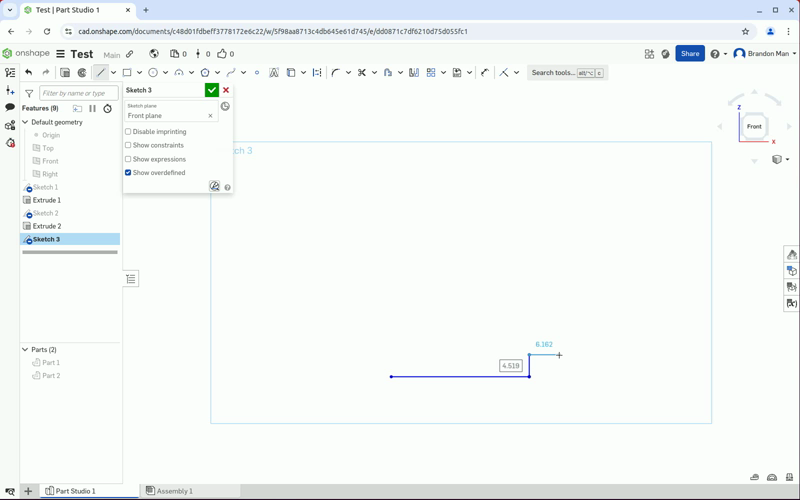
mouse_move(472, 354)
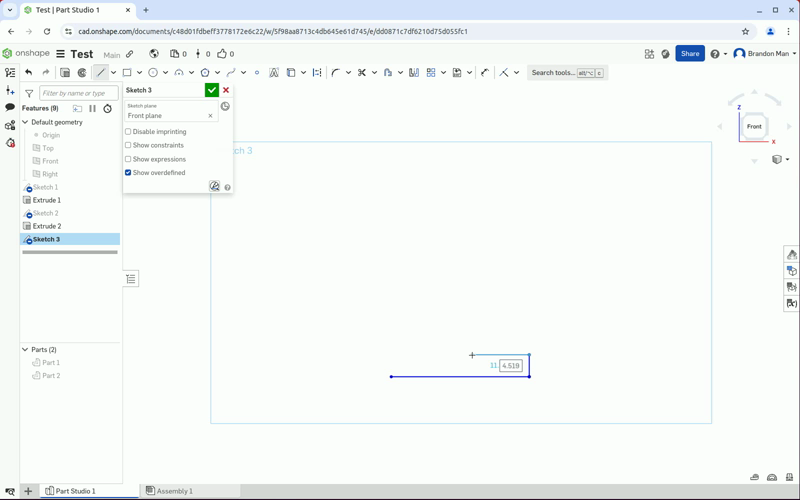
click(472, 354)
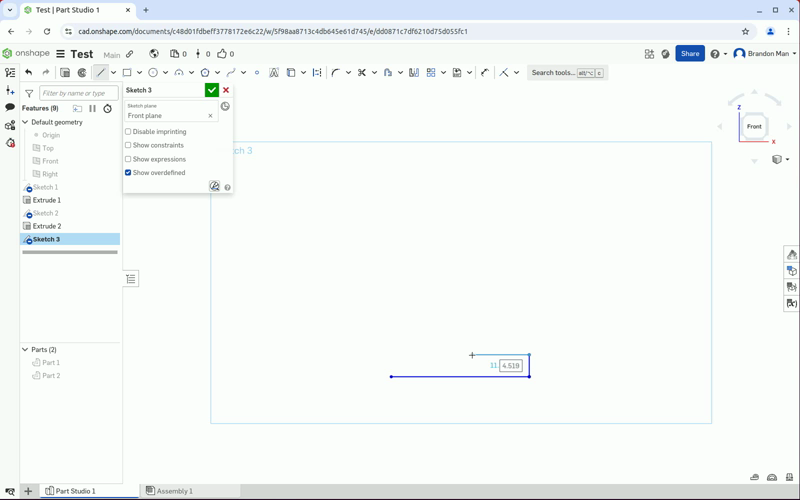
key_up(shift)
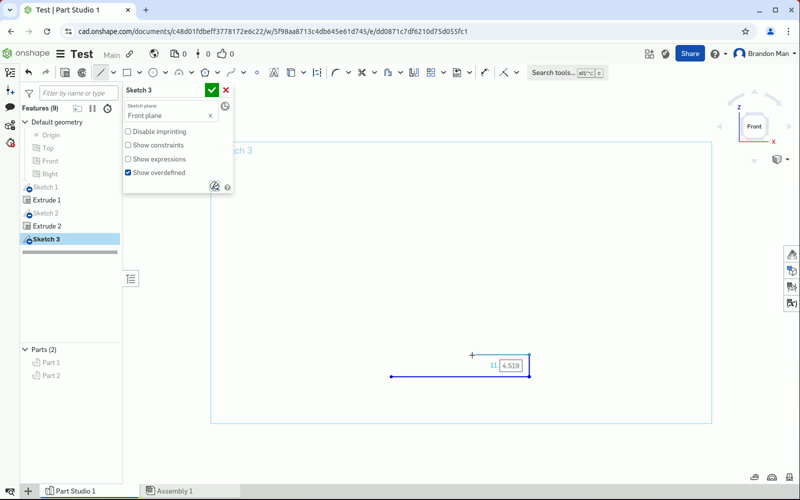
key_down(shift)
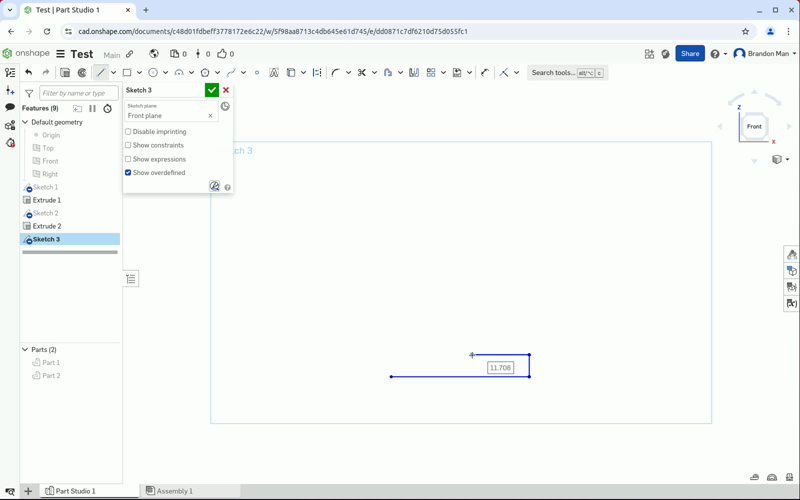
mouse_move(472, 189)
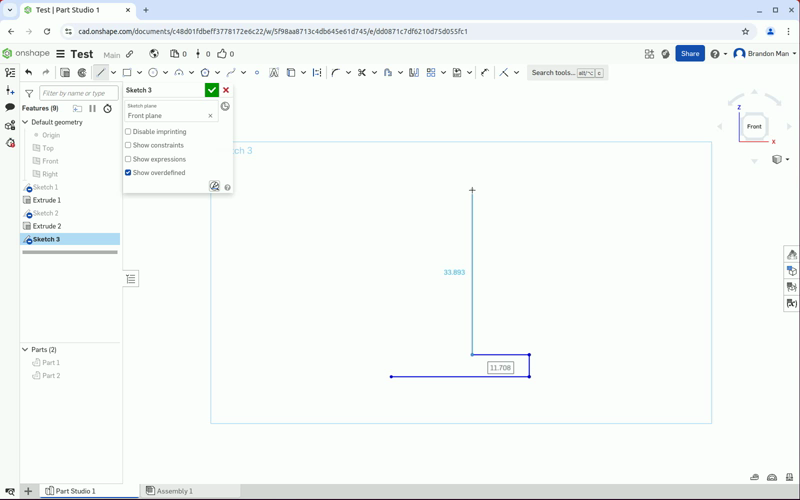
click(472, 189)
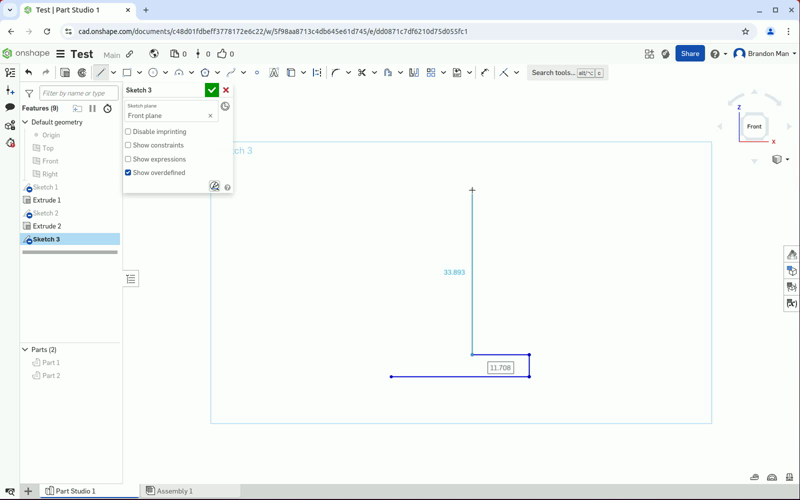
key_up(shift)
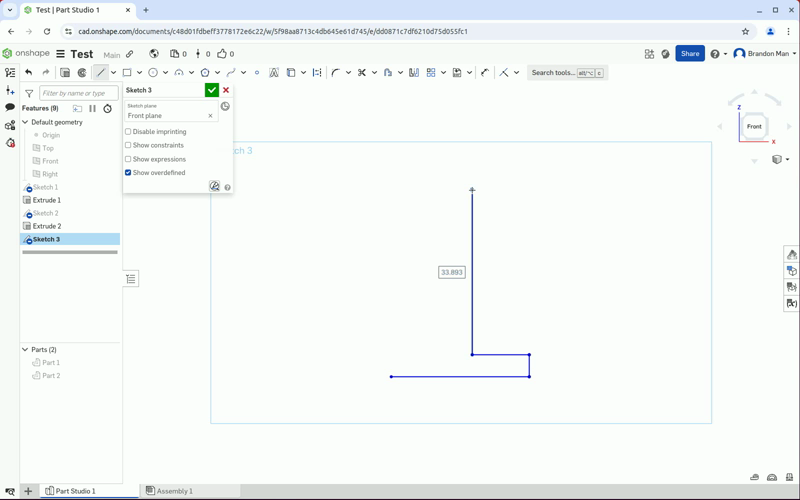
key_down(shift)
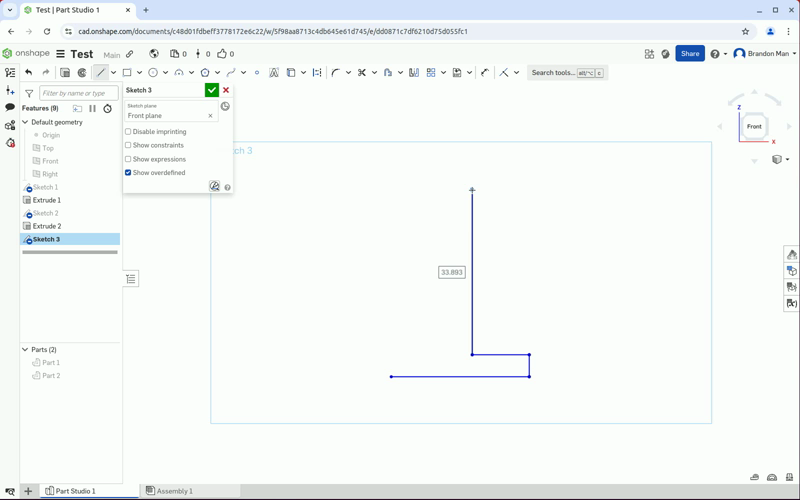
mouse_move(502, 189)
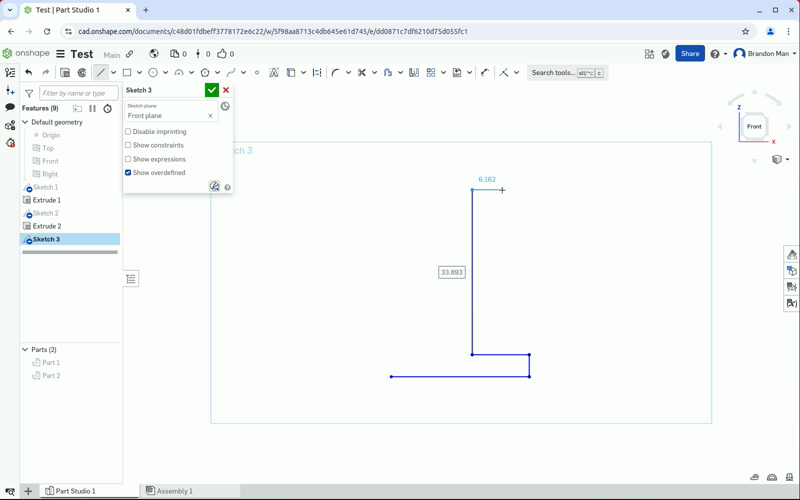
mouse_move(448, 189)
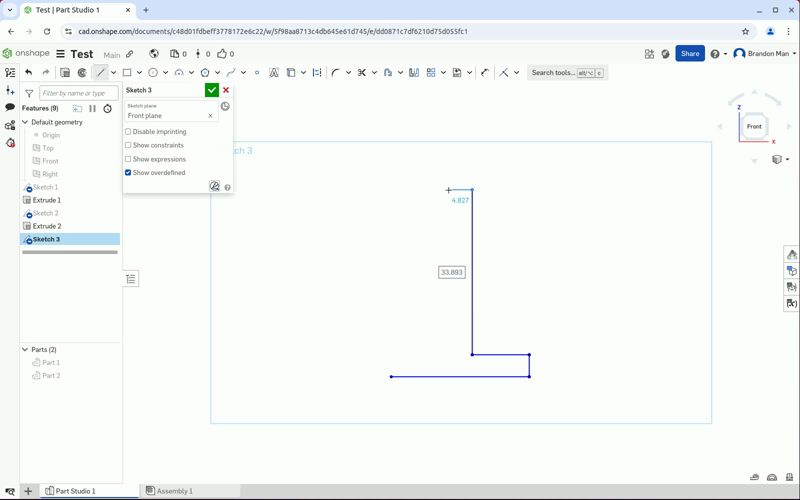
click(448, 189)
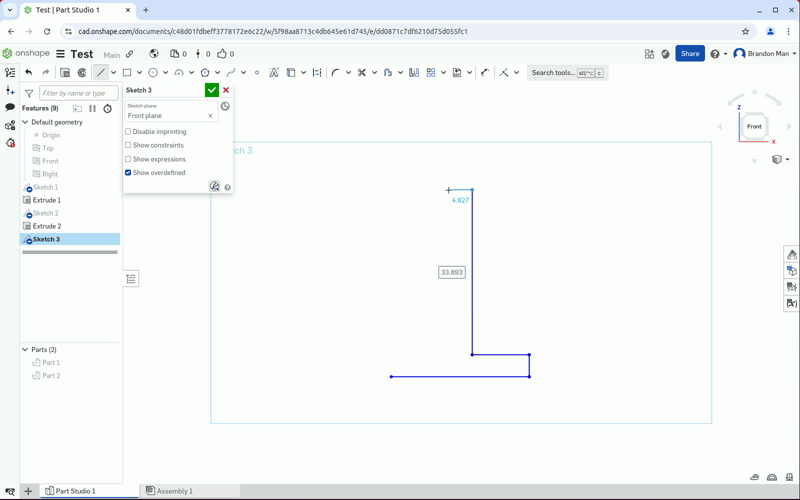
key_up(shift)
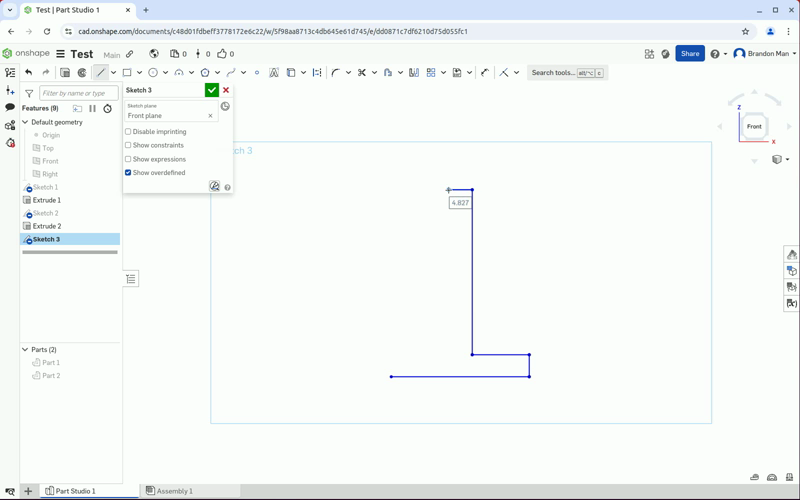
key_down(shift)
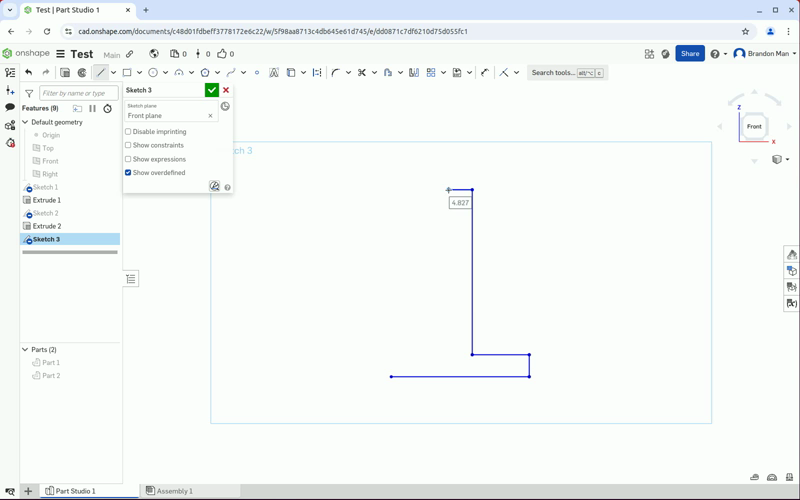
mouse_move(448, 354)
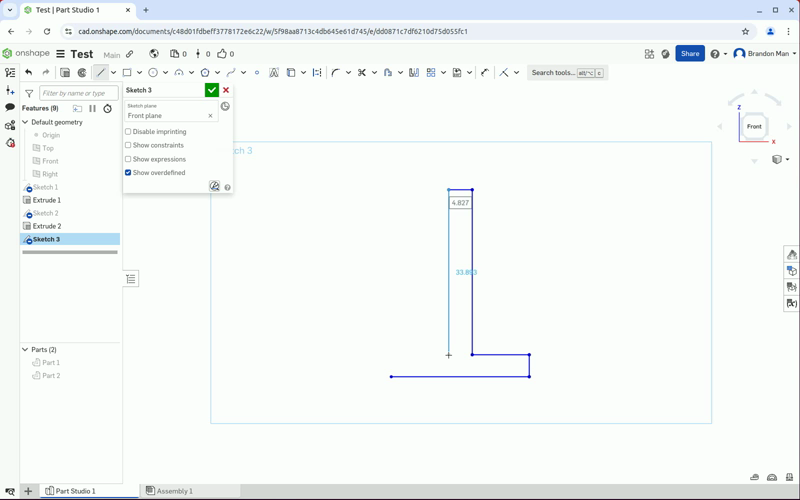
click(448, 354)
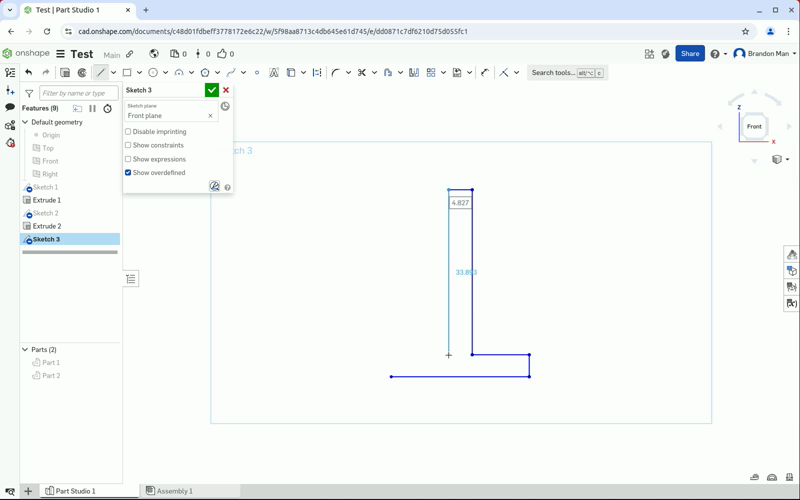
key_up(shift)
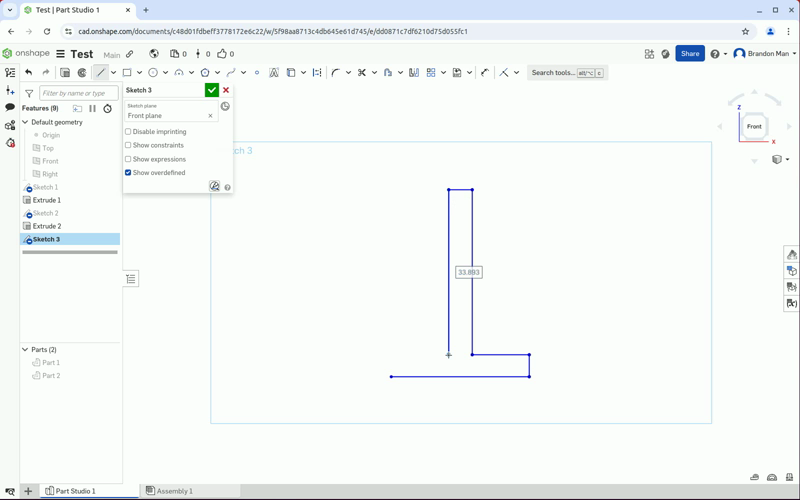
key_down(shift)
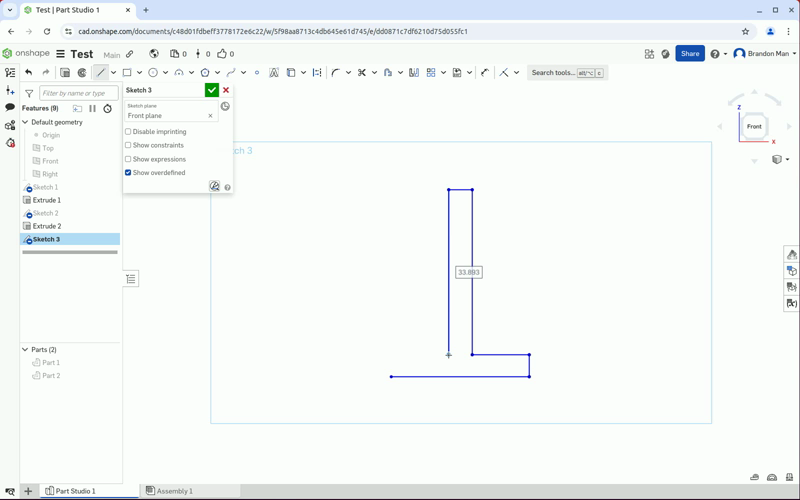
mouse_move(478, 354)
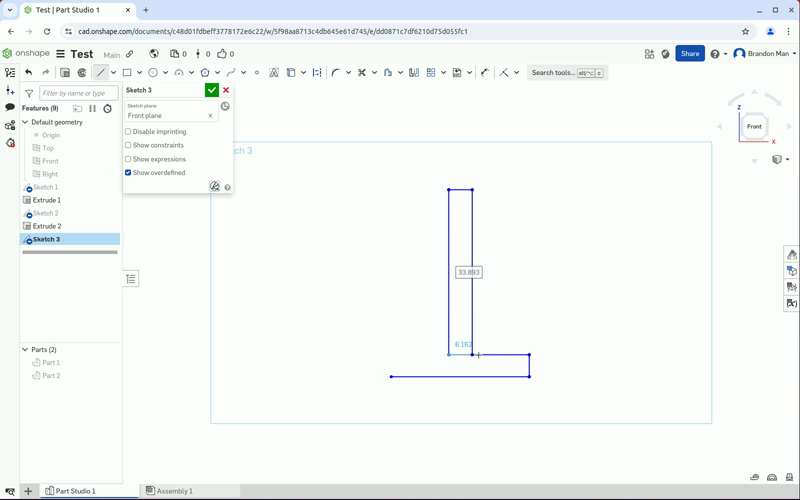
mouse_move(391, 354)
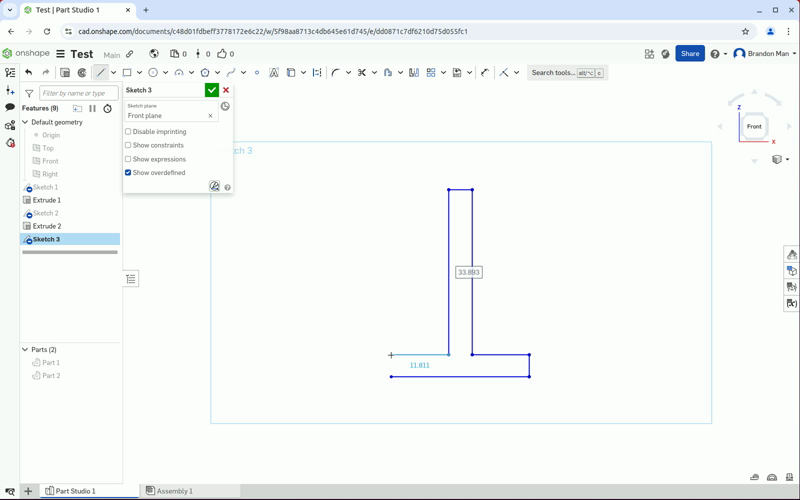
click(391, 354)
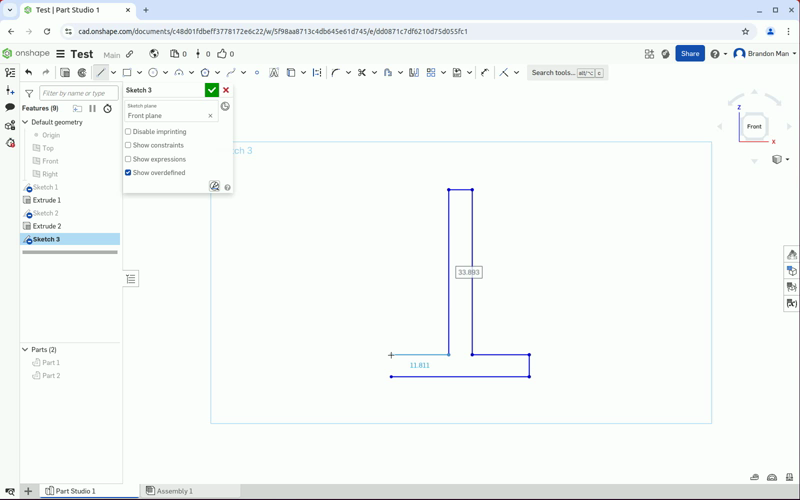
key_up(shift)
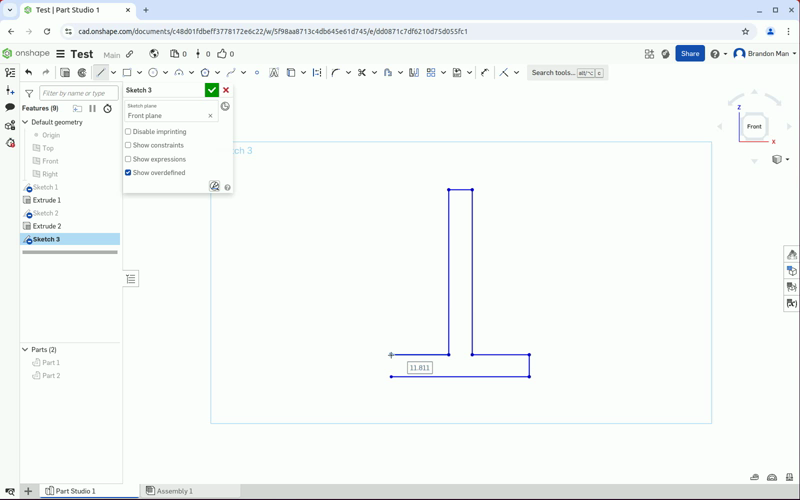
mouse_move(421, 354)
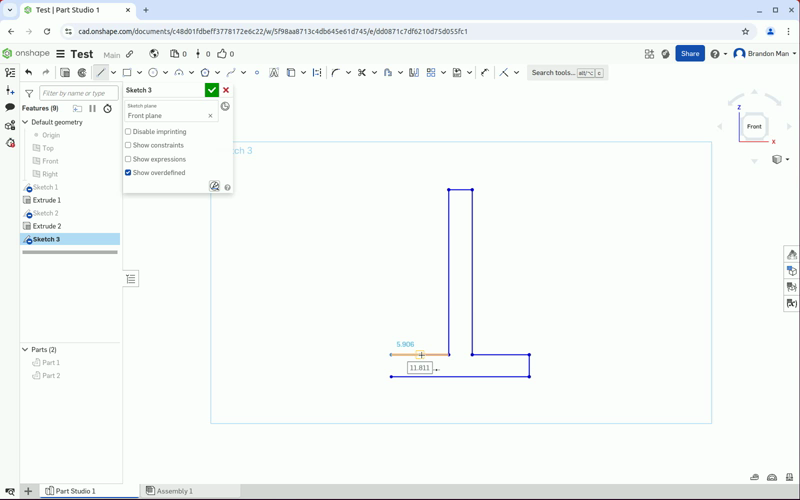
key_down(shift)
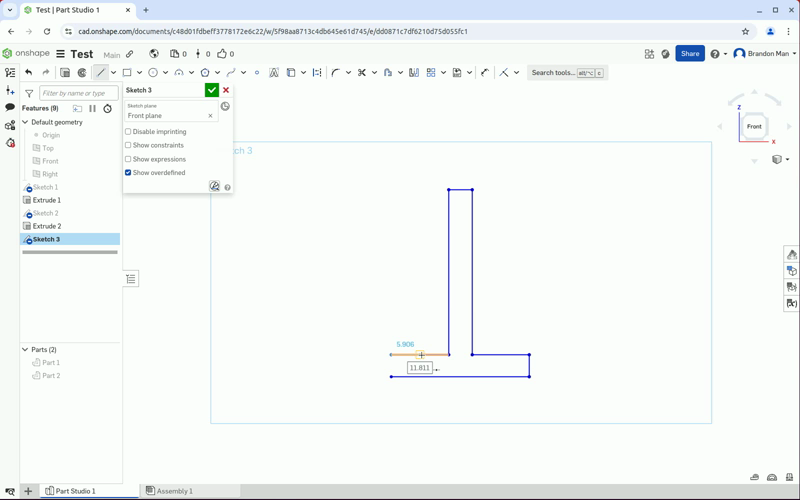
mouse_move(391, 376)
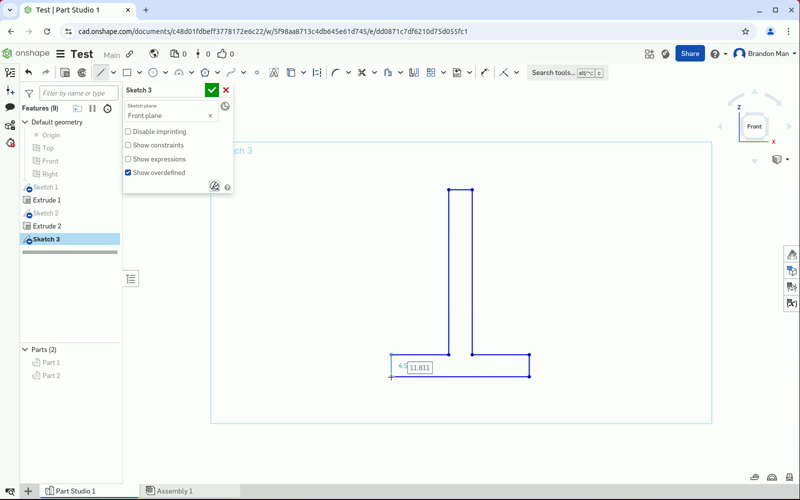
key_up(shift)
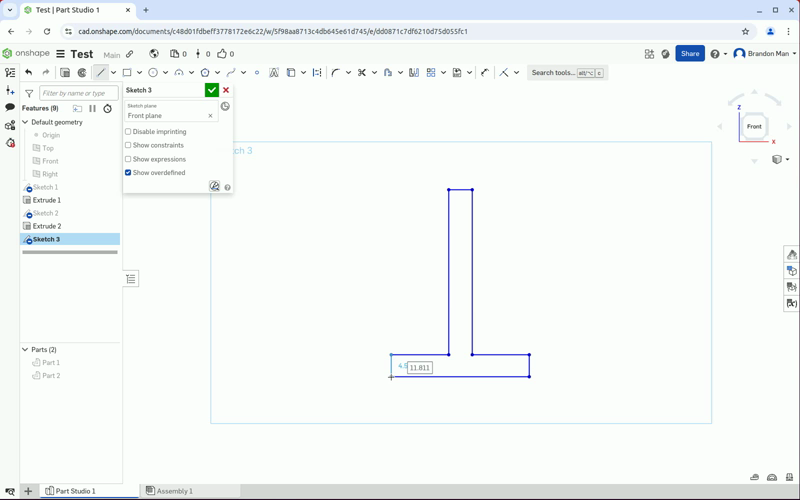
click(391, 376)
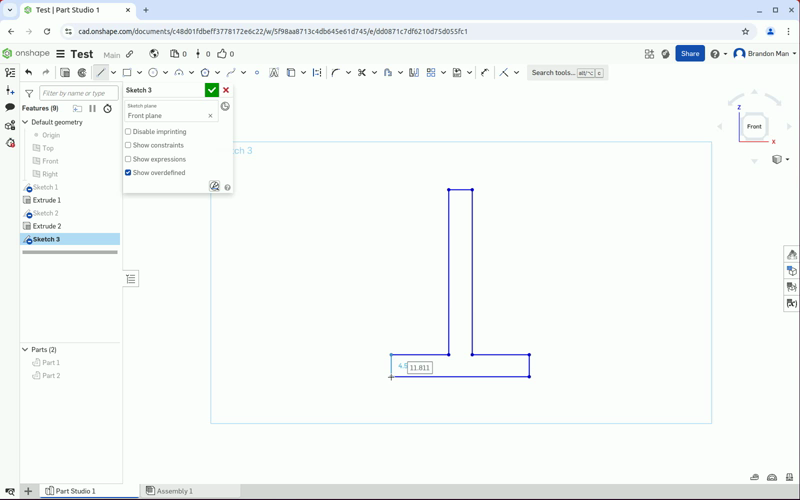
key(esc)
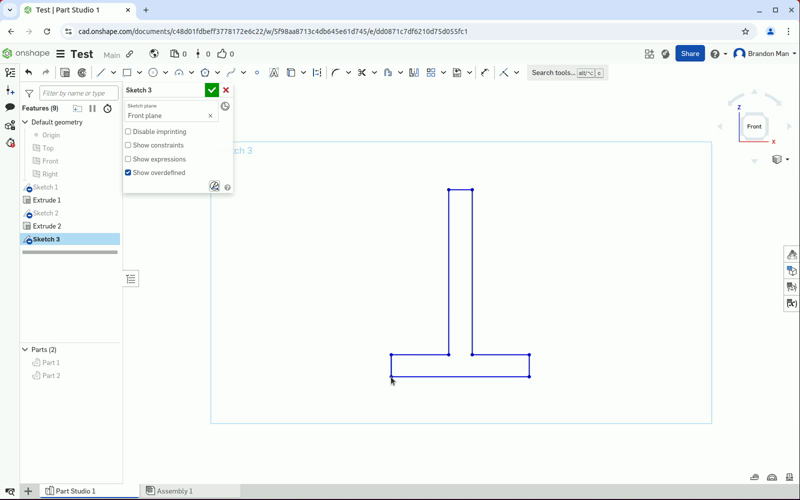
mouse_move(459, 279)
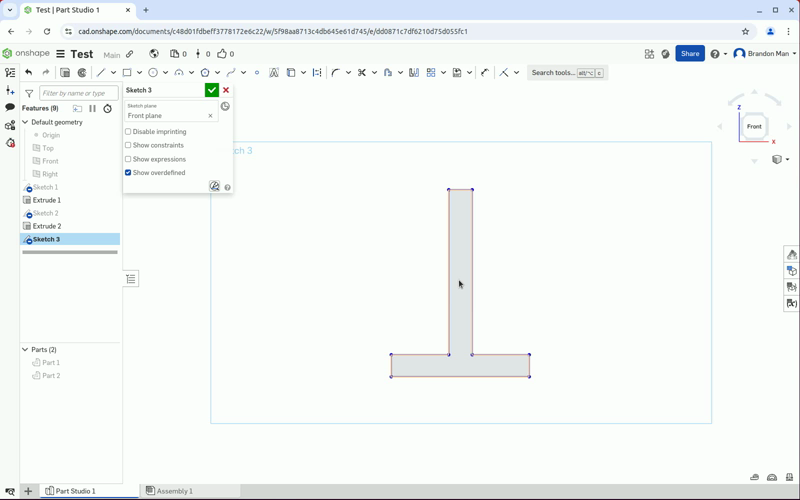
click(459, 279)
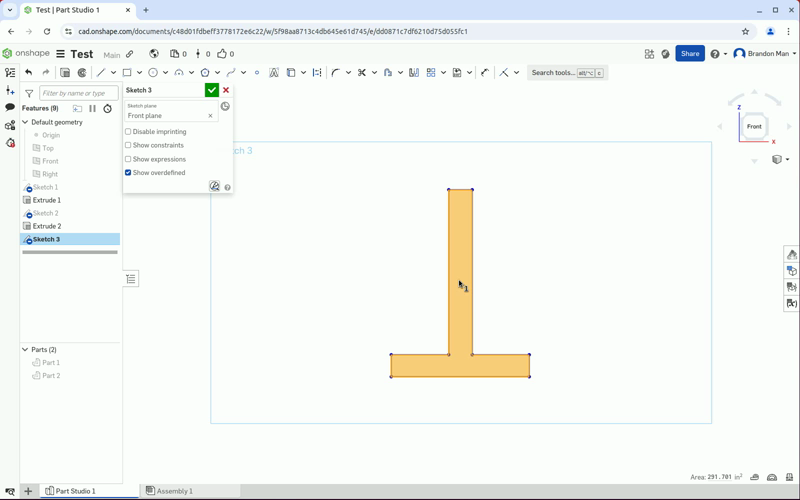
mouse_move(73, 352)
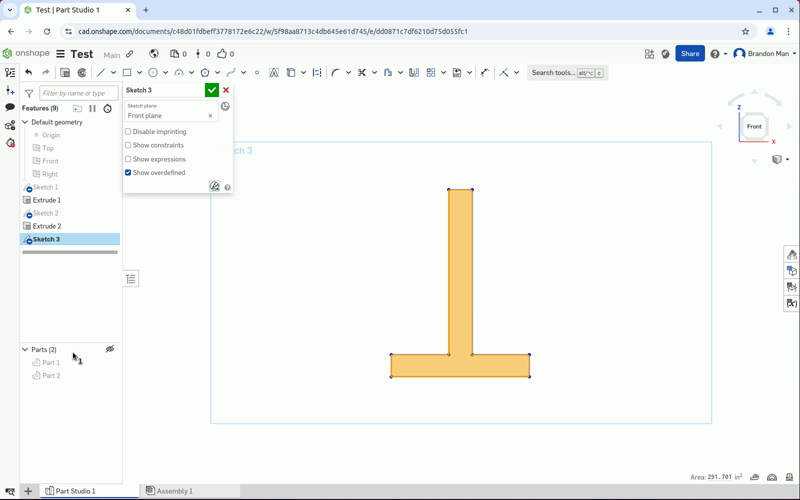
key(shift+y)
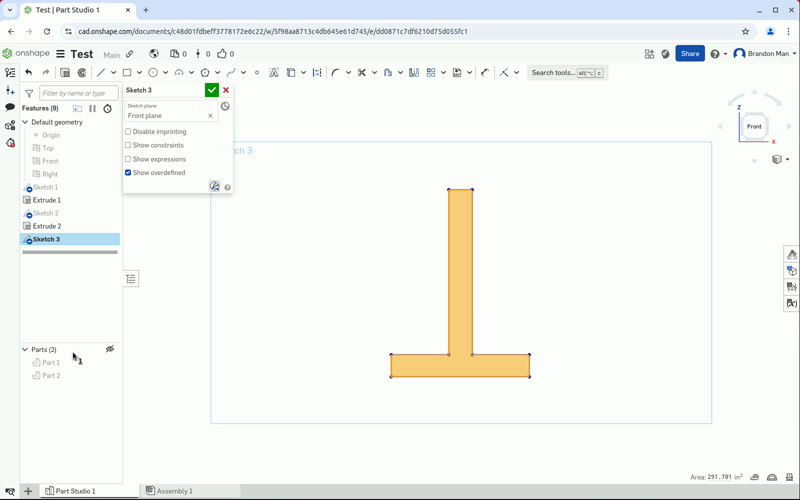
key(shift+e)
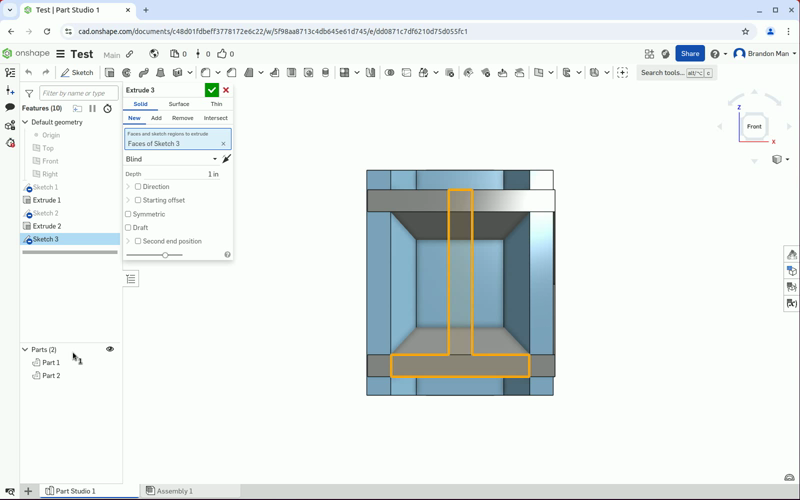
mouse_move(143, 106)
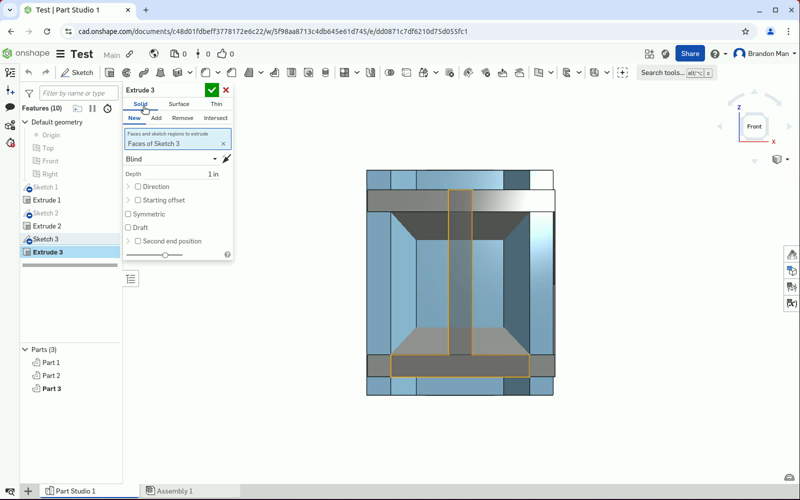
click(143, 106)
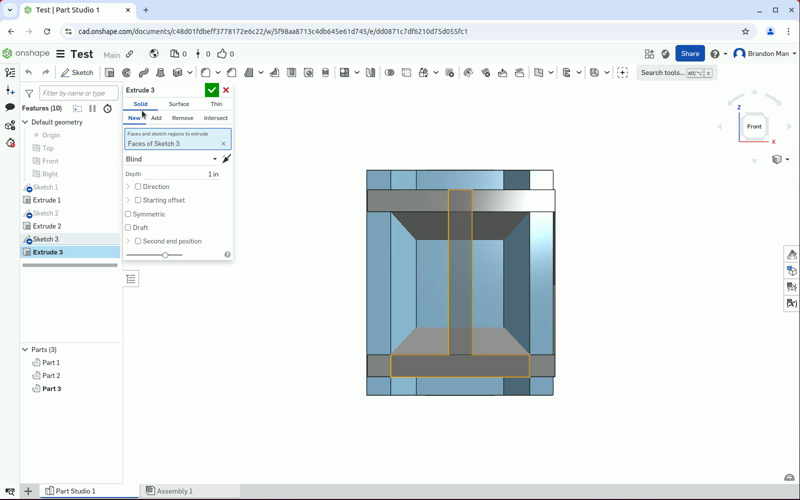
mouse_move(137, 120)
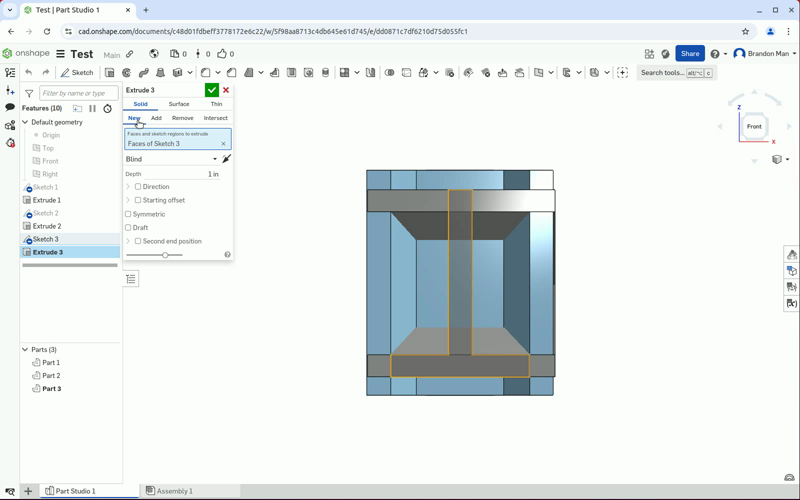
click(137, 120)
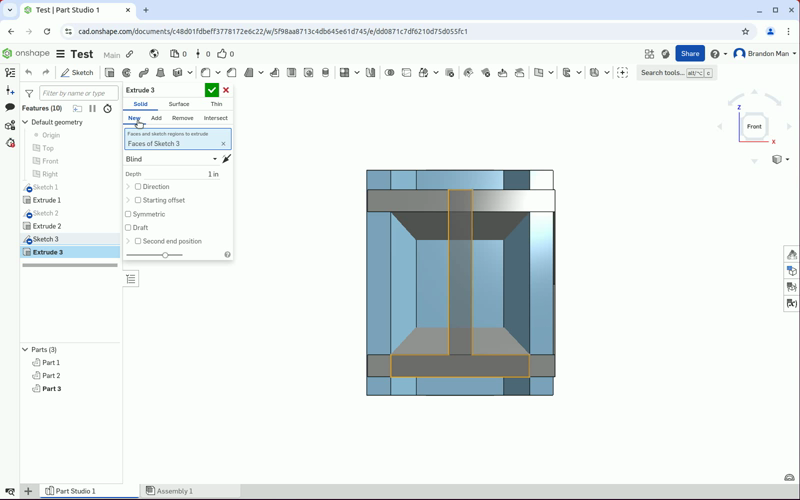
key(tab, 4)
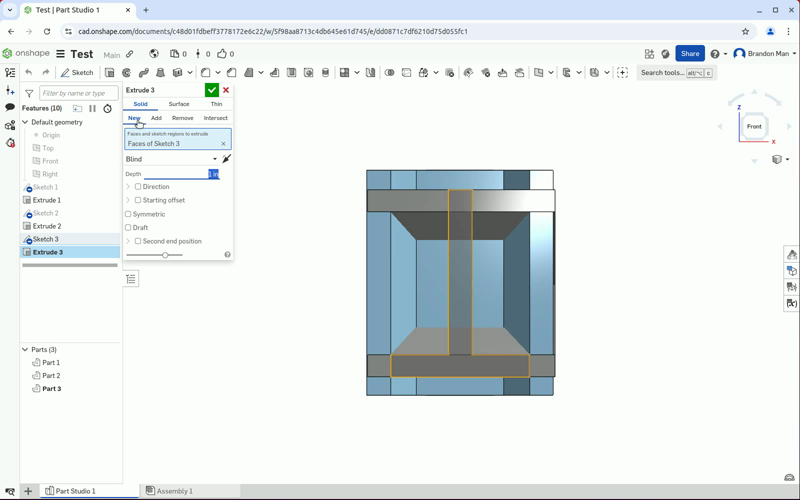
text(46.216)
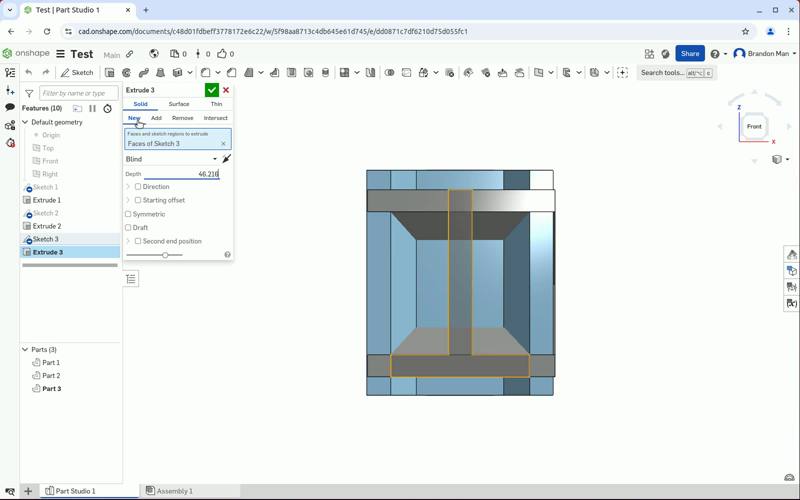
key(tab, 3)
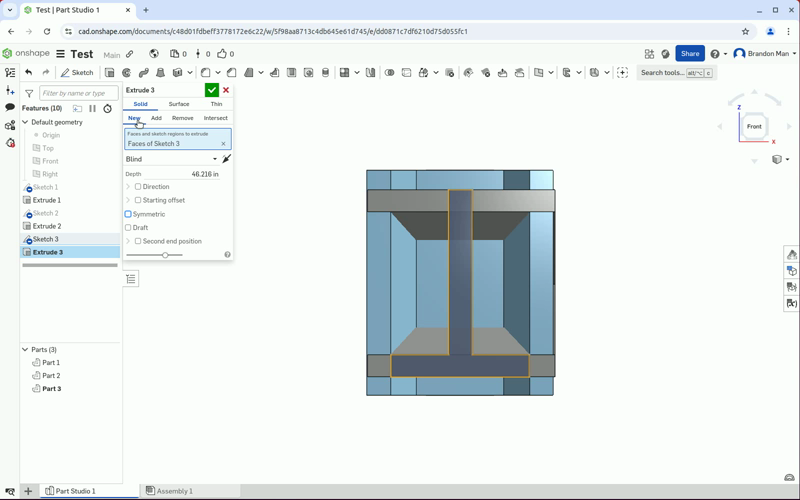
key(space)
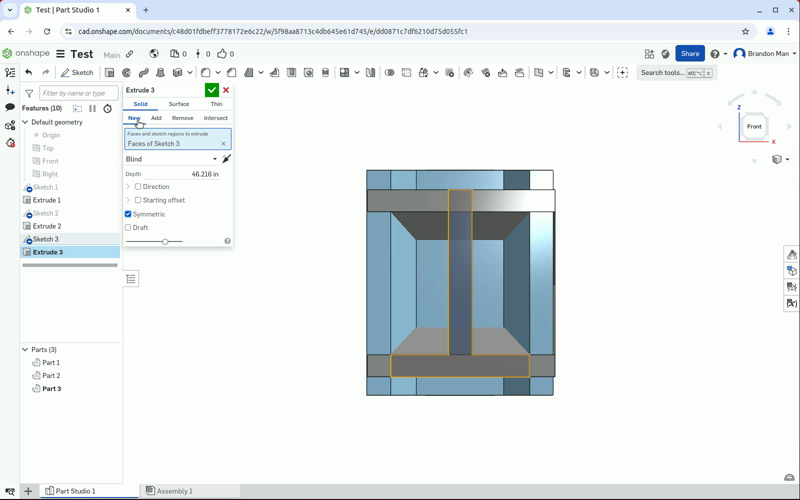
key(enter)
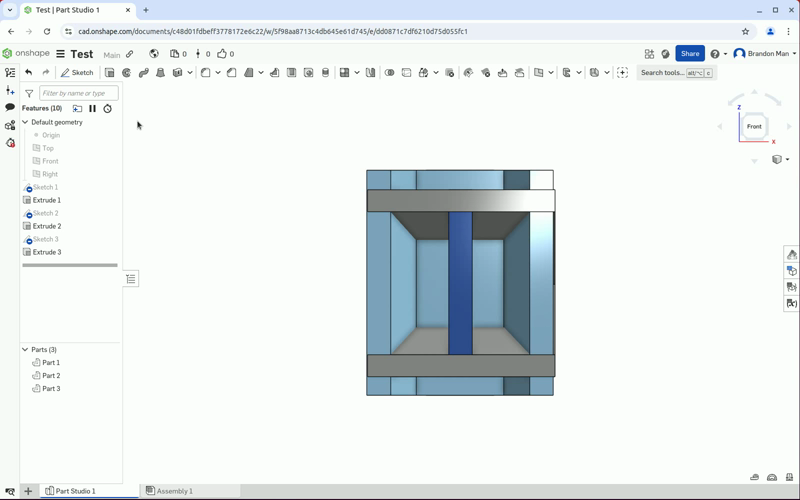
key(shift+h)
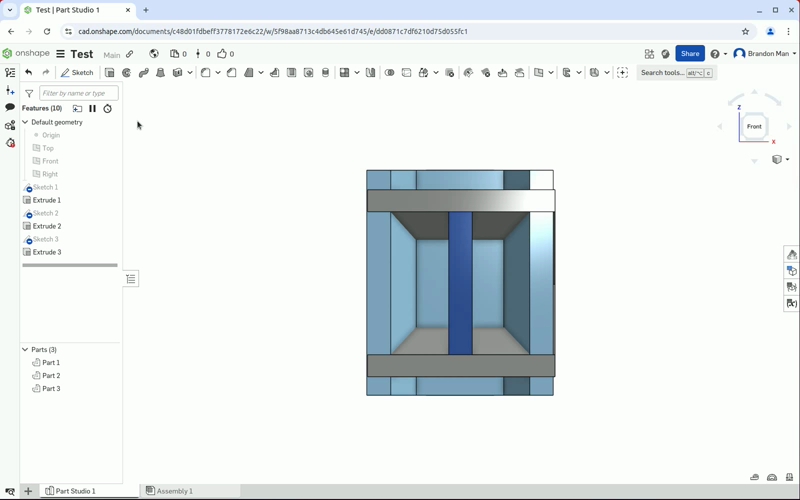
key(shift+h)
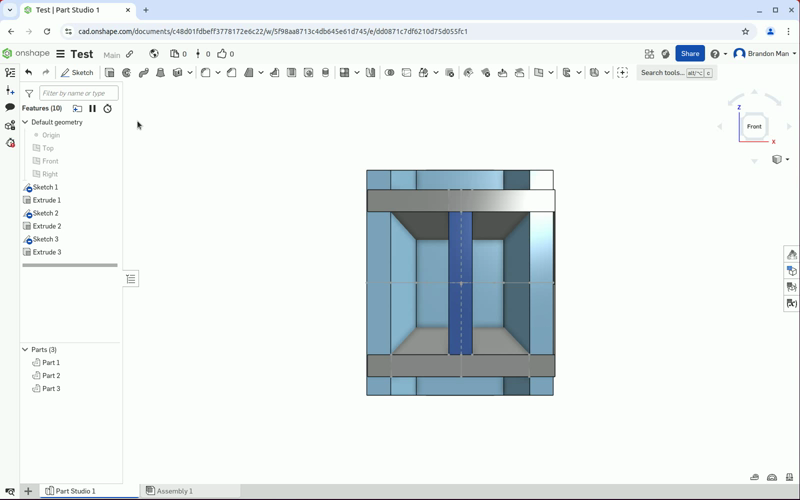
key(shift+7)
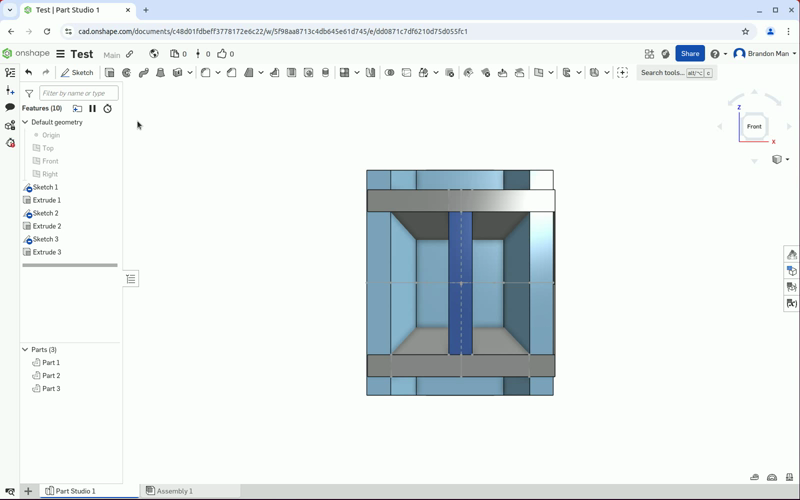
key(left, 2)
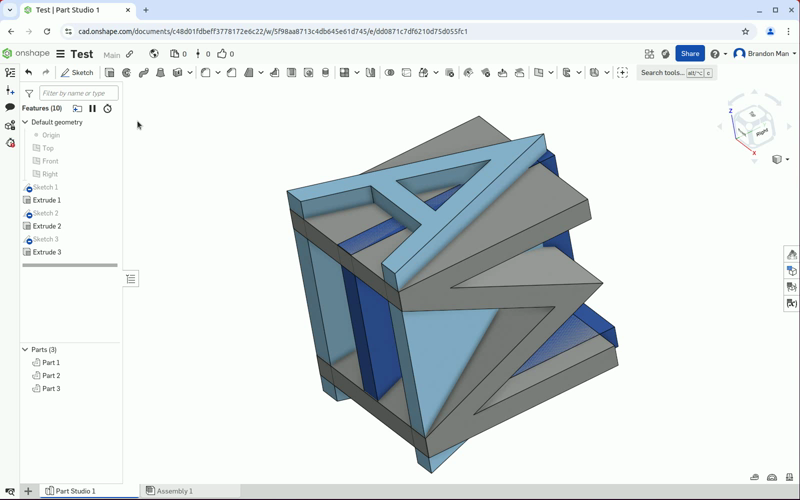
key(down, 2)
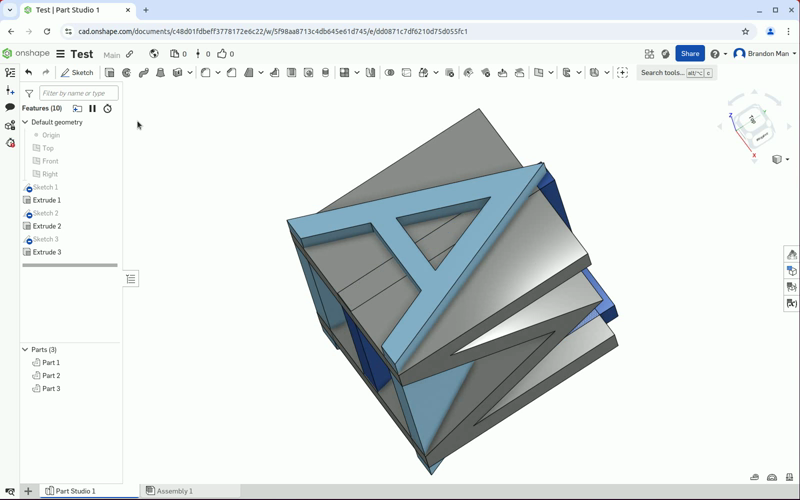
key(up, 2)
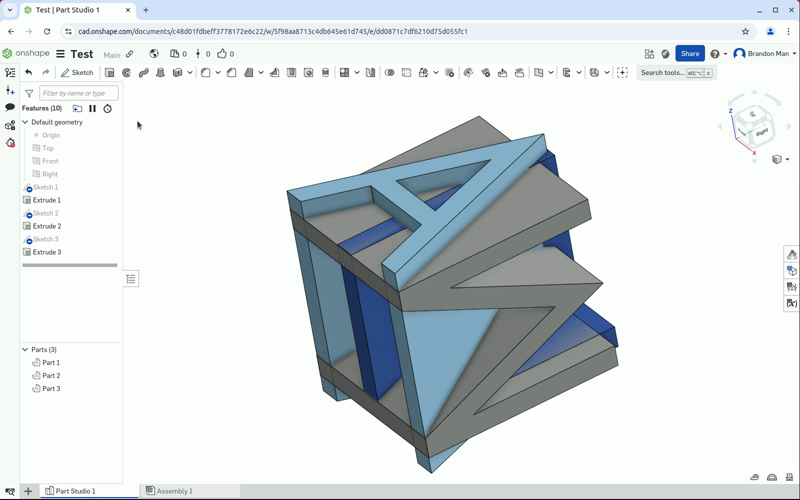
key(right, 2)
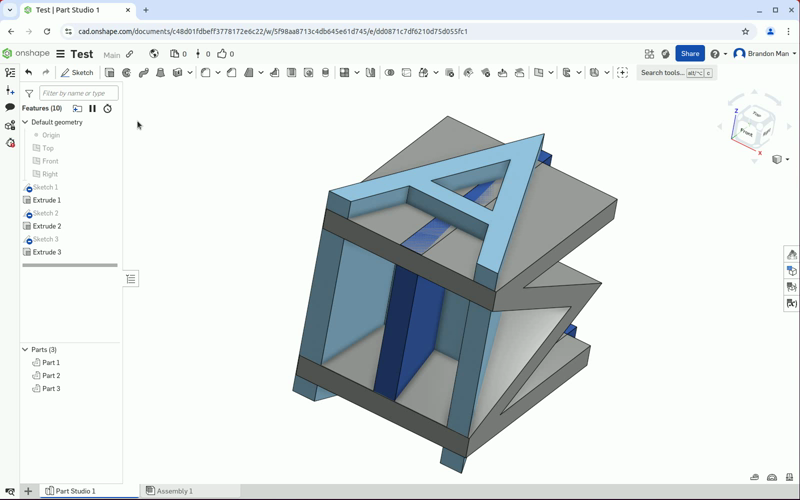
mouse_move(73, 189)
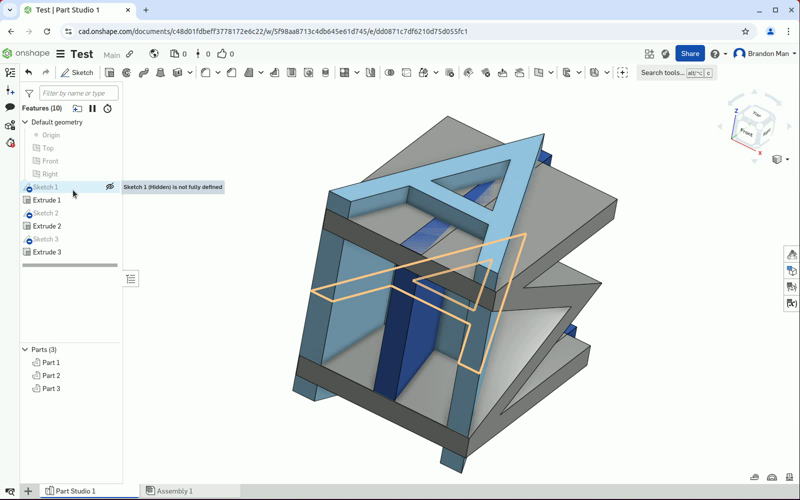
click(73, 189)